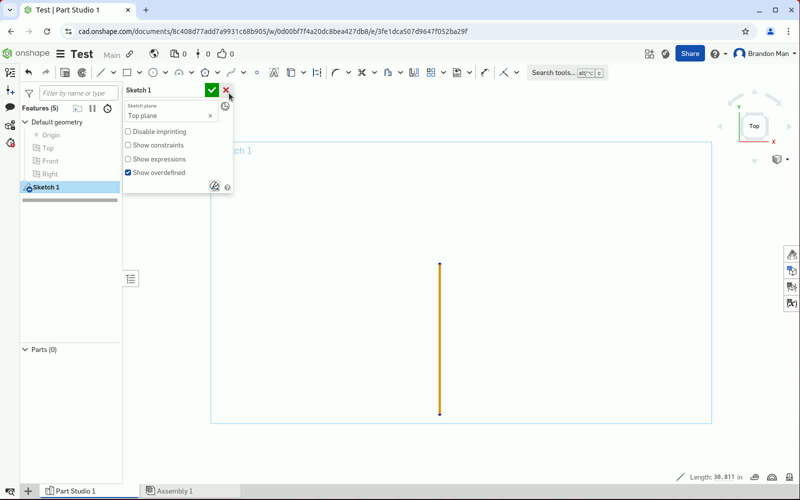
key(shift+h)
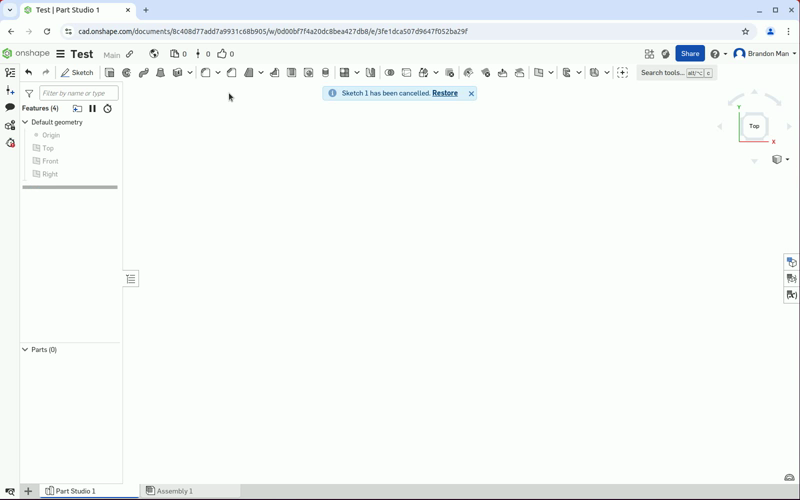
mouse_move(73, 352)
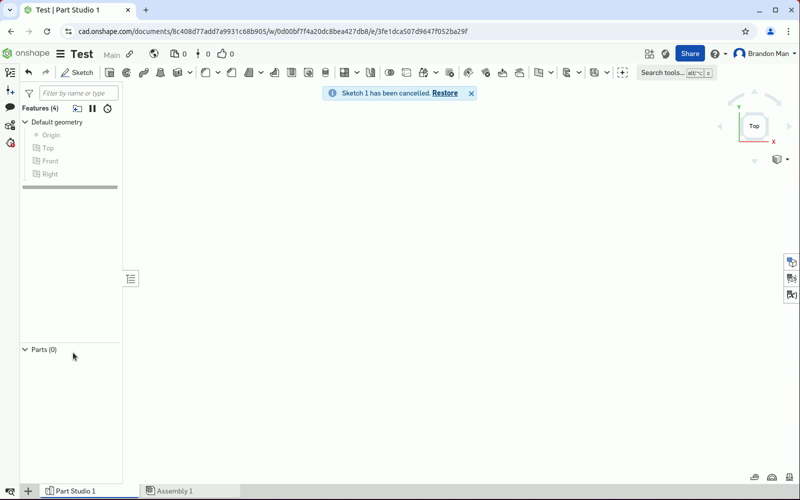
key(y)
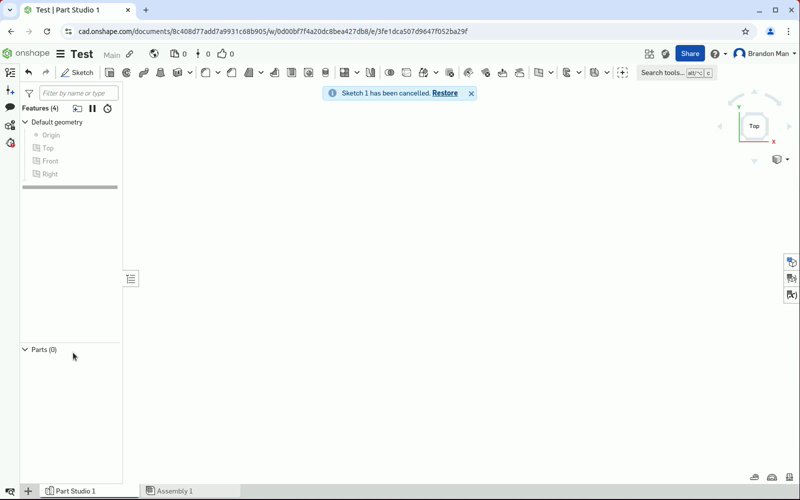
key(shift+p)
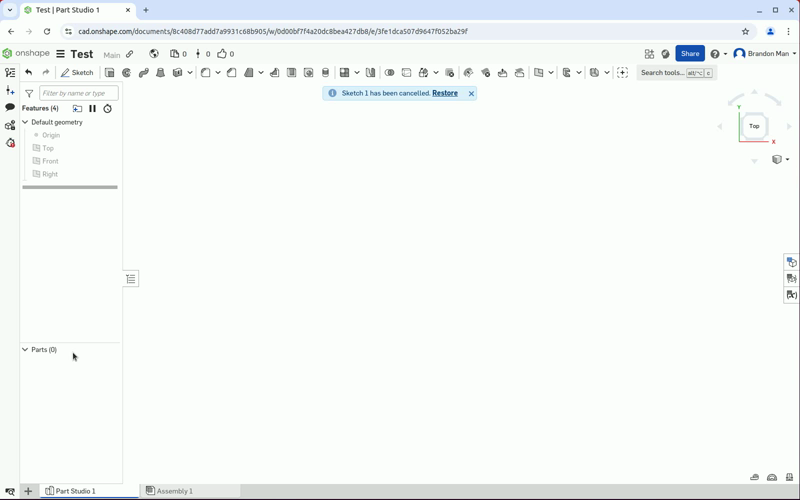
key(space)
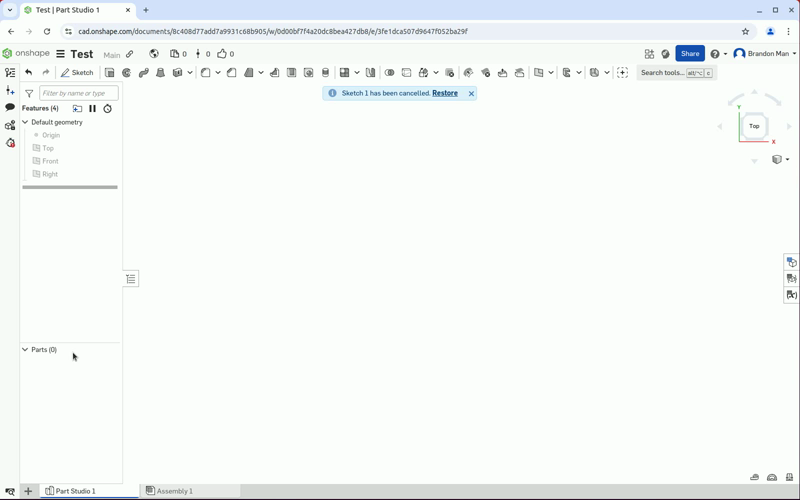
key_down(shift)
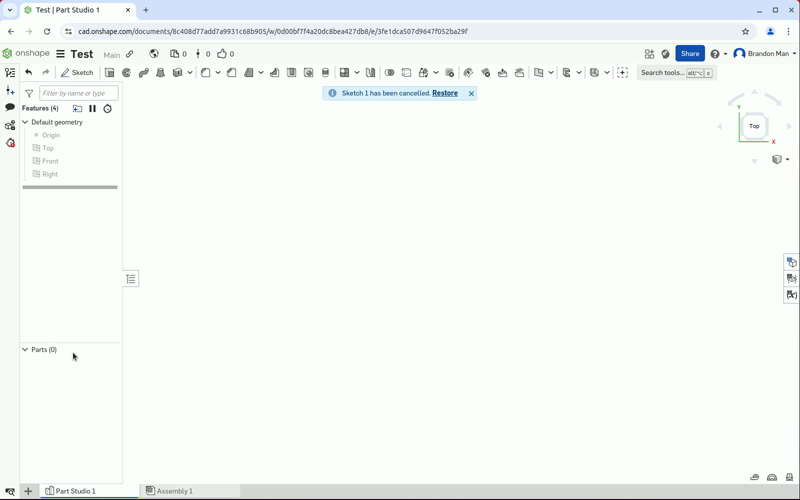
key(up)
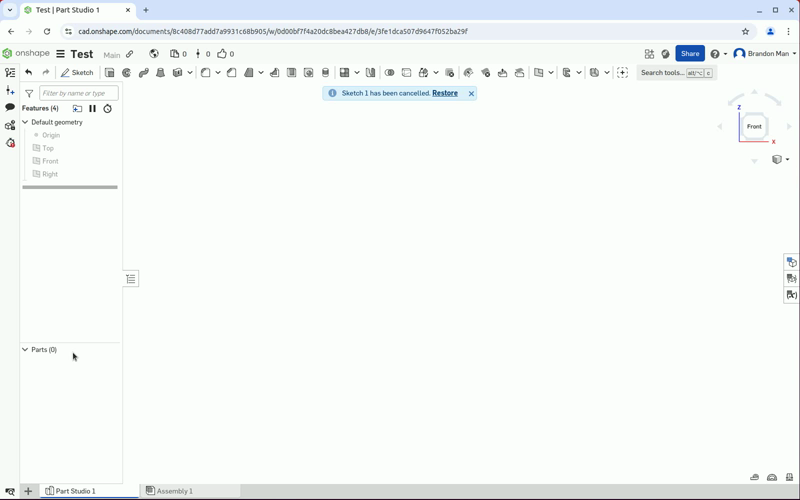
key_up(shift)
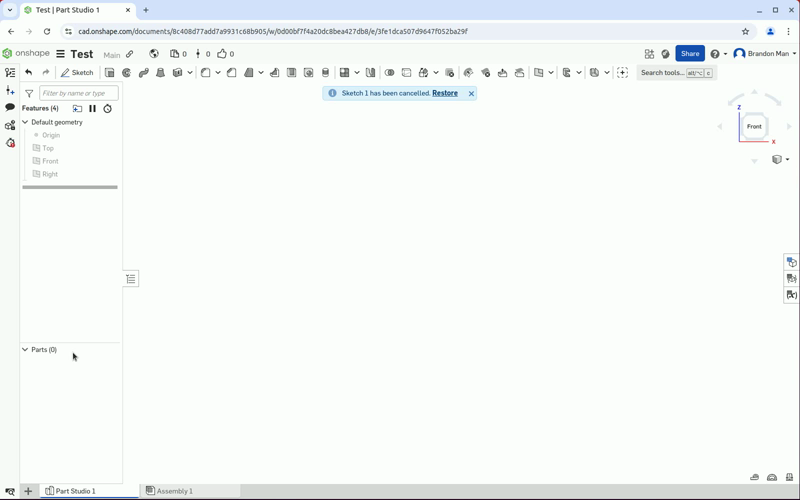
mouse_move(73, 352)
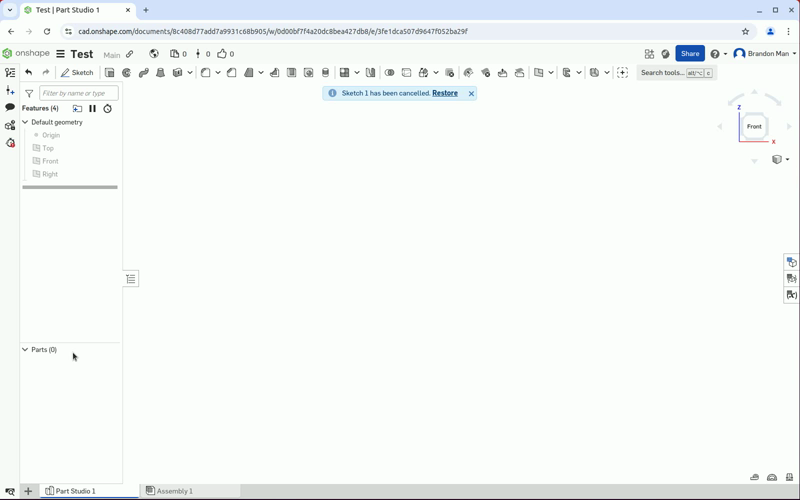
key(shift+y)
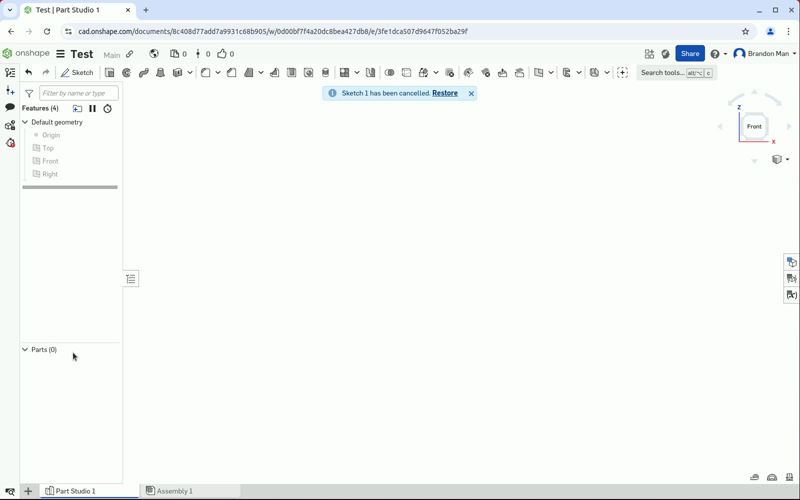
key(shift+s)
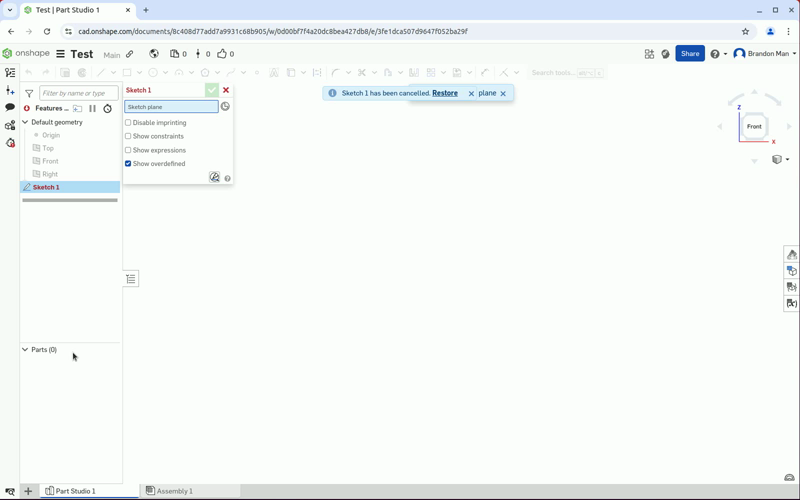
mouse_move(73, 163)
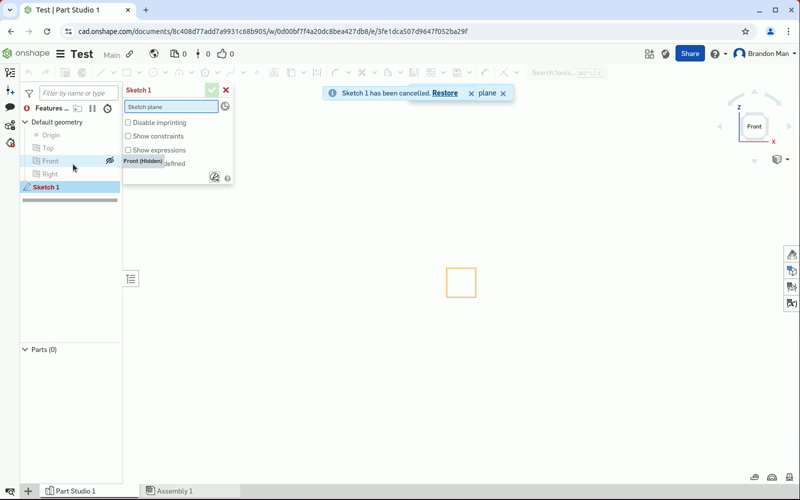
click(73, 163)
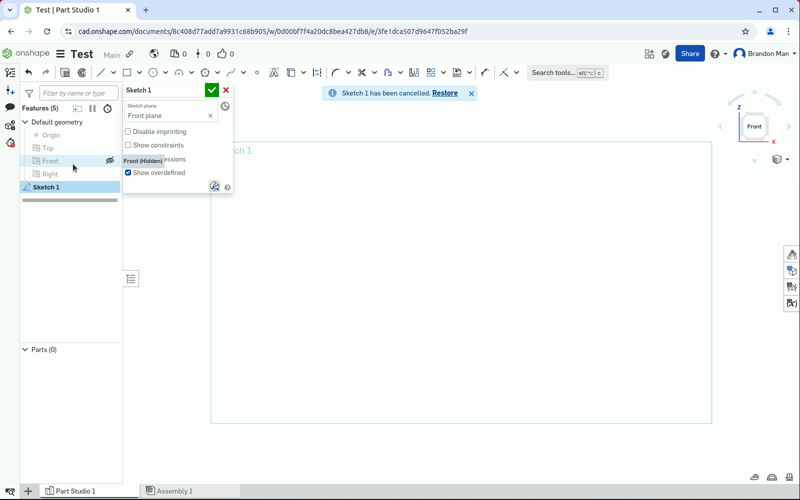
mouse_move(73, 352)
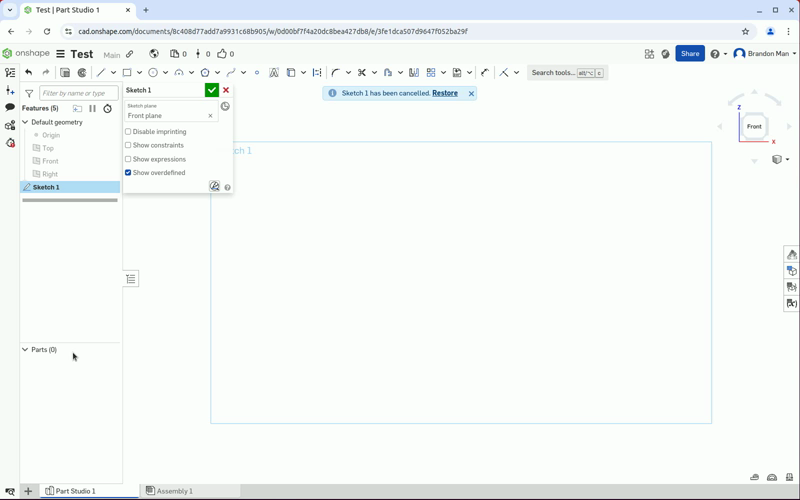
key(y)
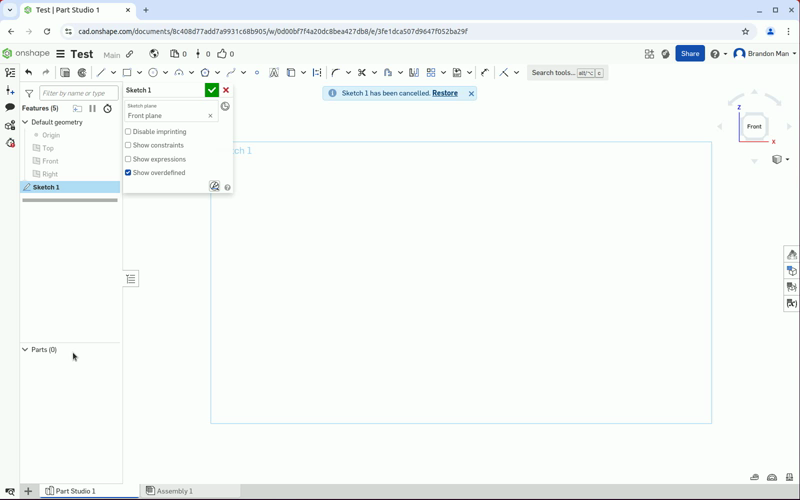
key(l)
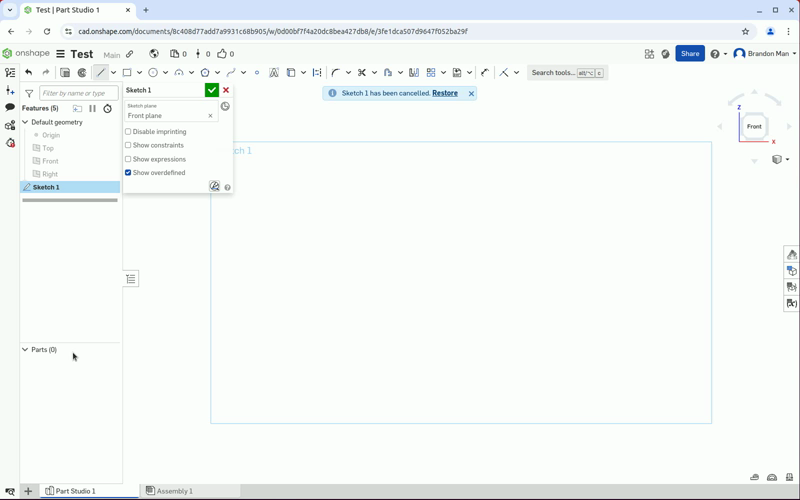
key_down(shift)
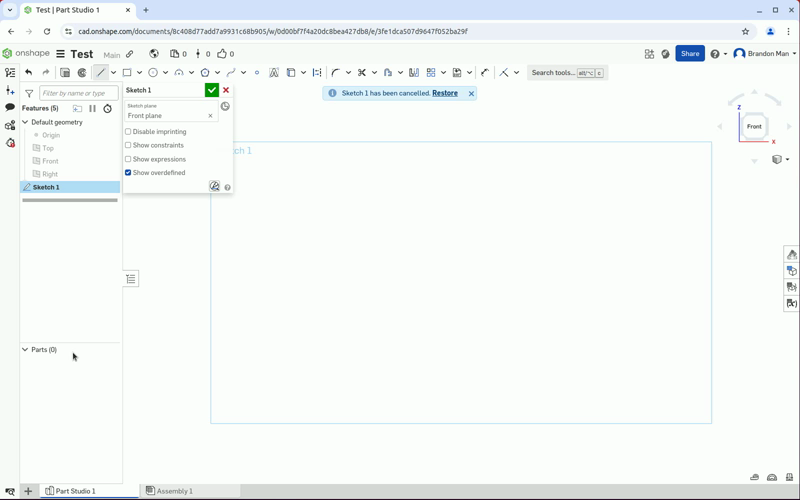
mouse_move(405, 284)
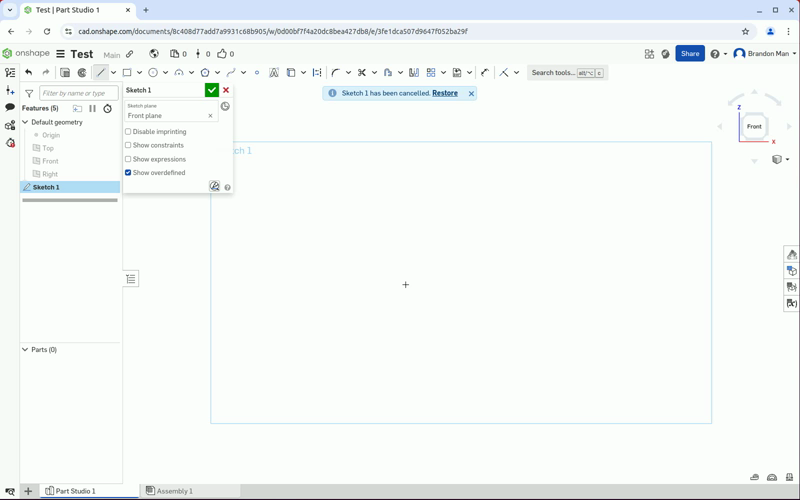
click(405, 284)
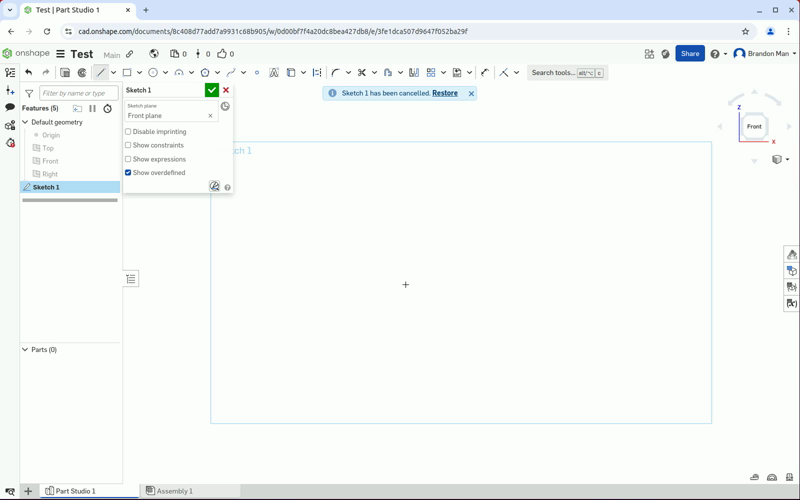
key_up(shift)
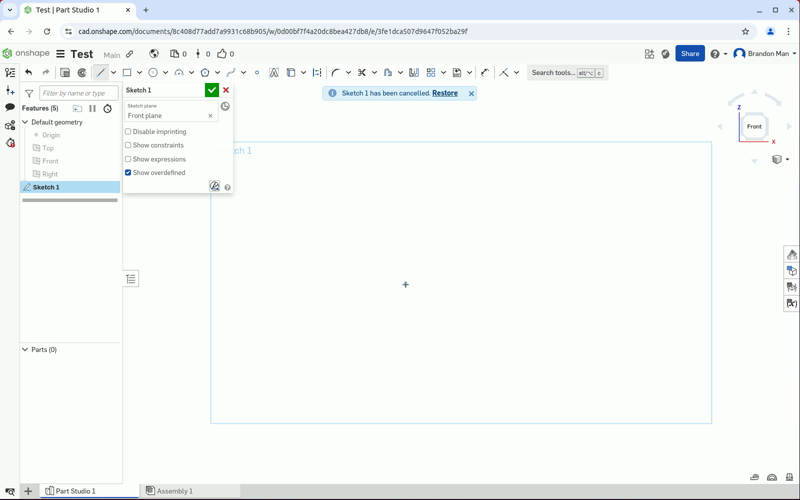
key_down(shift)
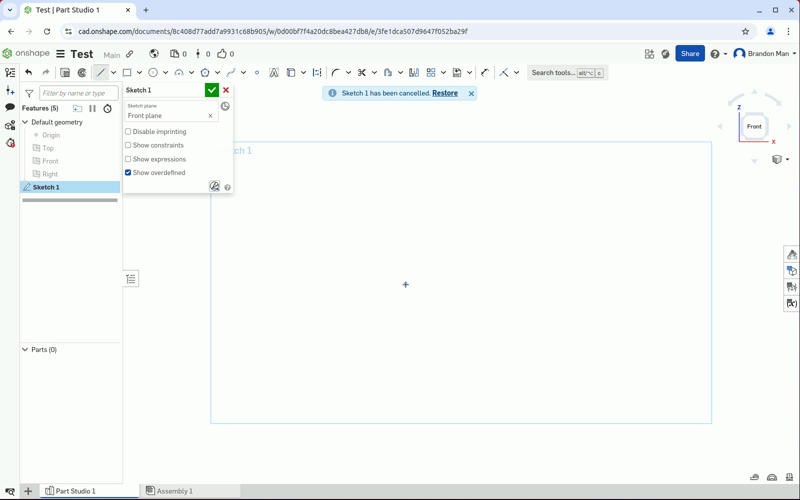
mouse_move(572, 284)
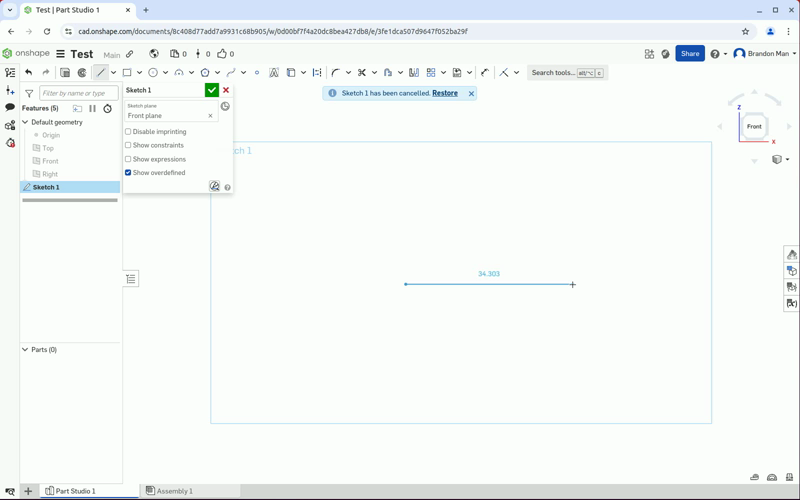
click(572, 284)
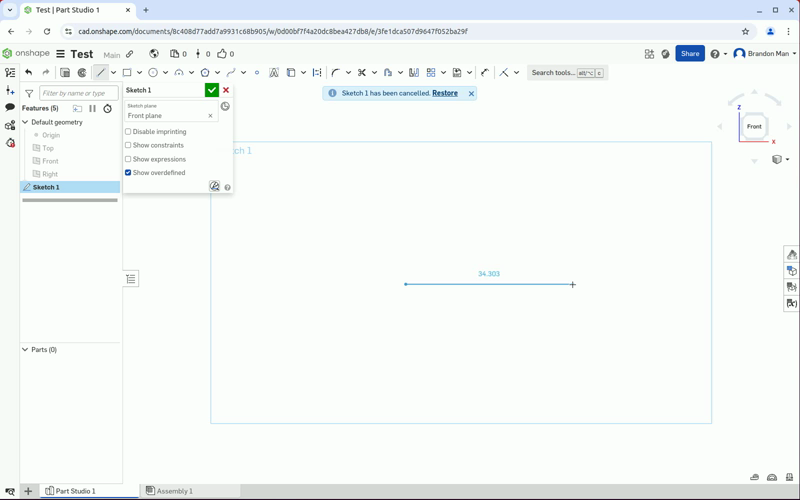
key_up(shift)
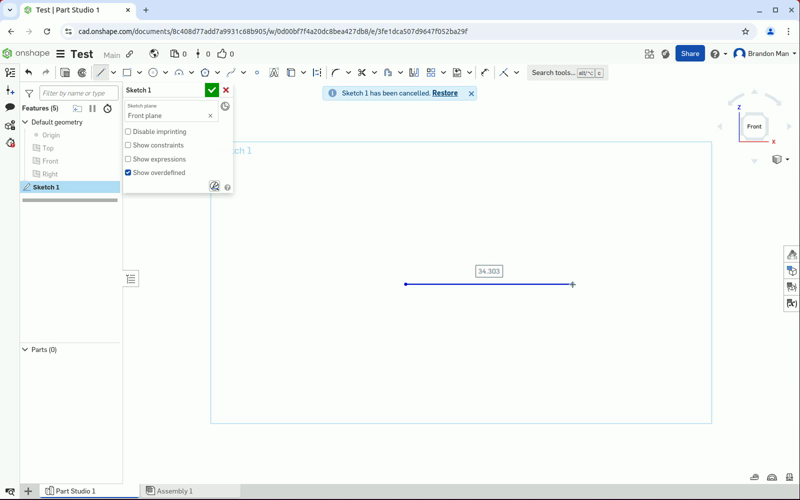
key_down(shift)
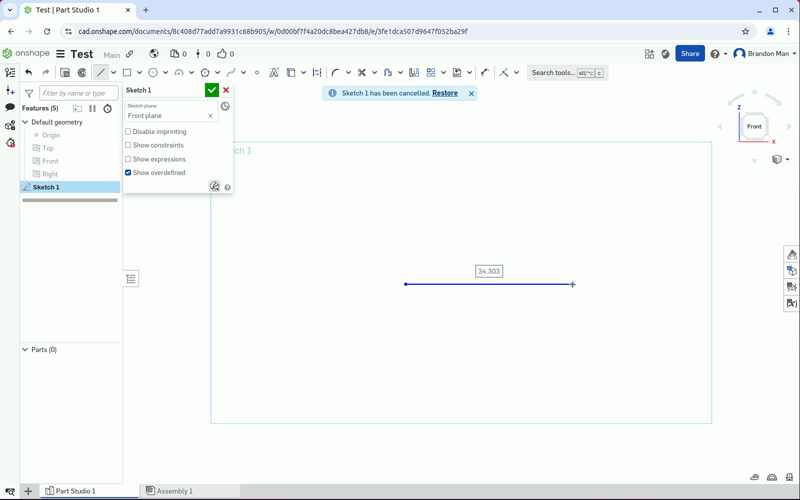
mouse_move(589, 284)
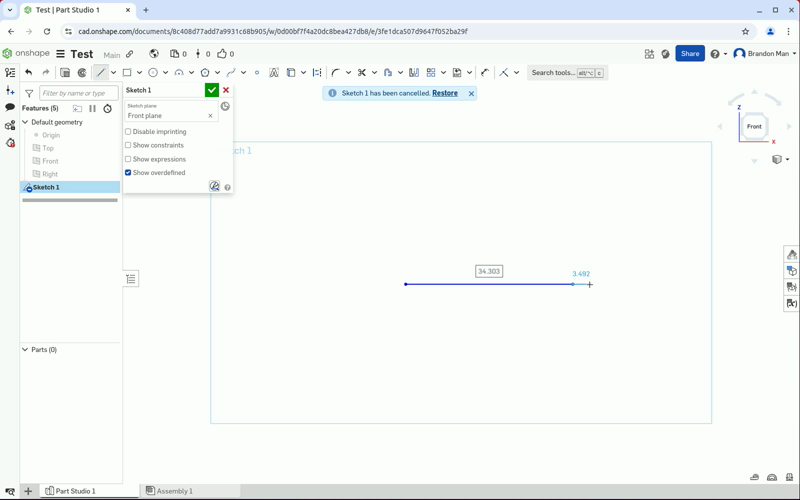
mouse_move(572, 278)
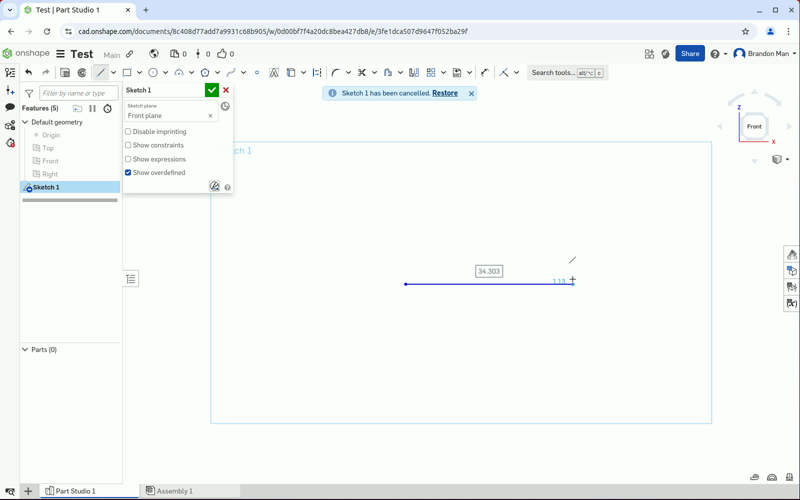
scroll(6)
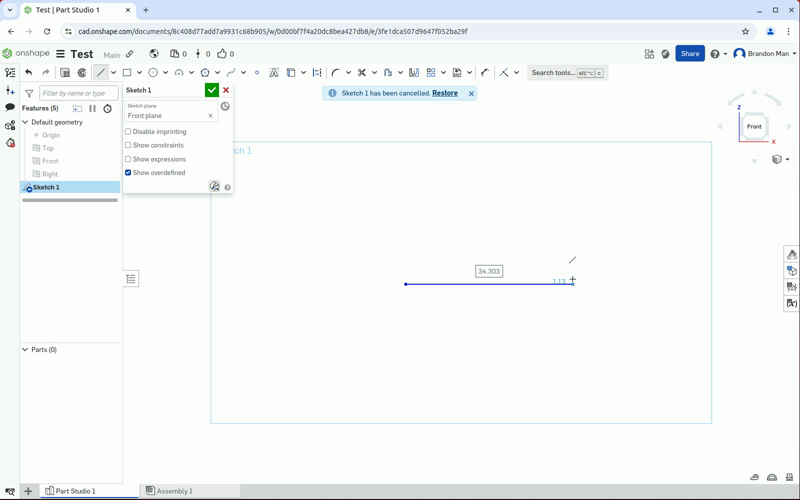
scroll(6)
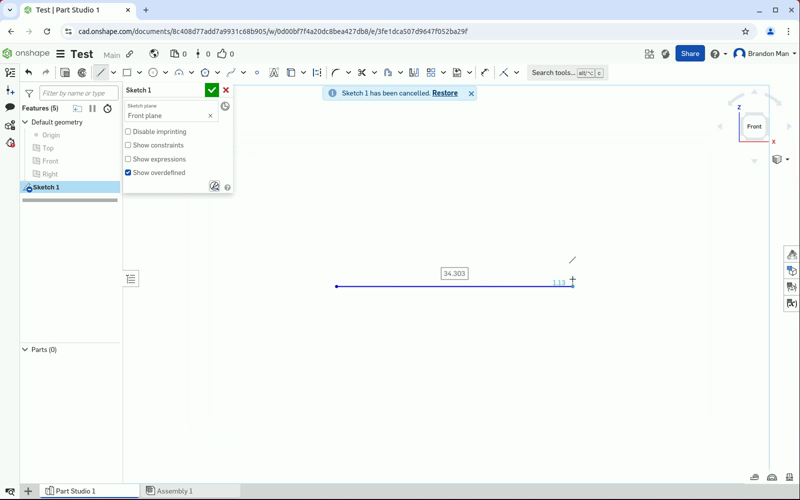
scroll(6)
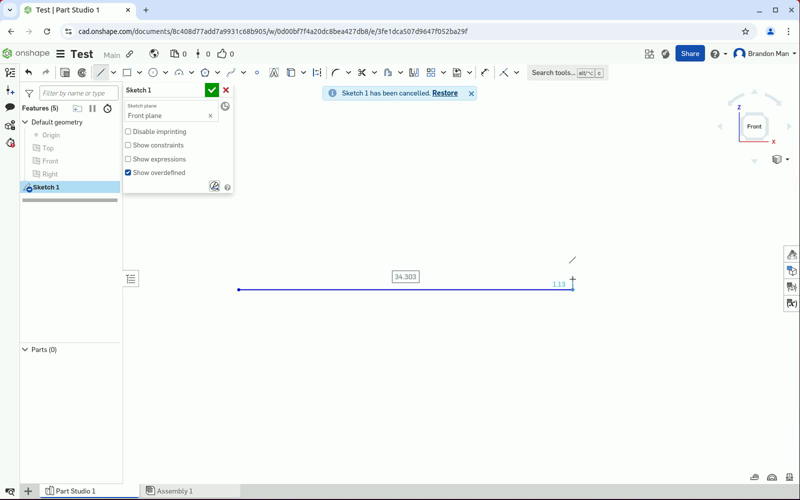
scroll(6)
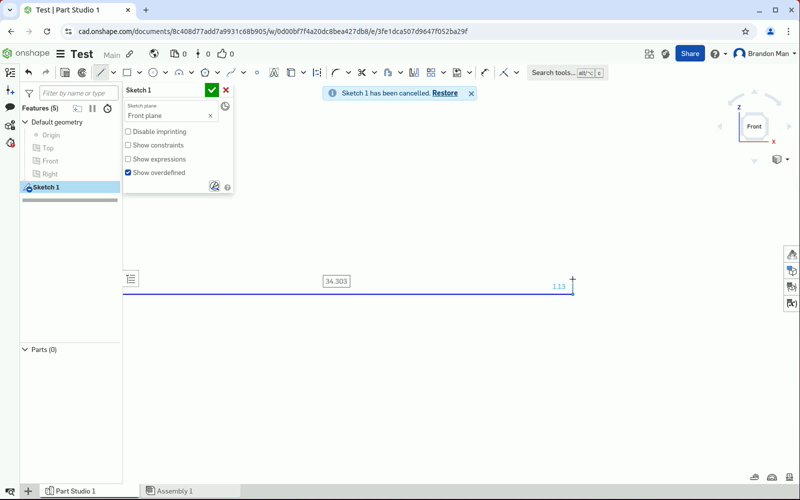
scroll(6)
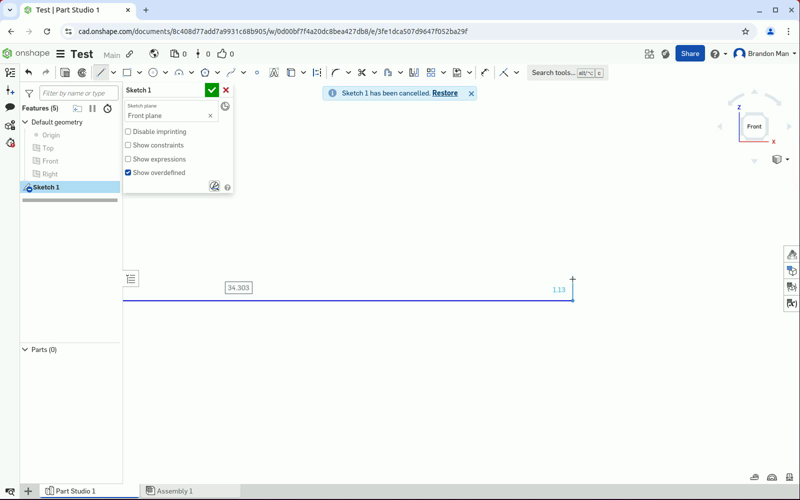
scroll(6)
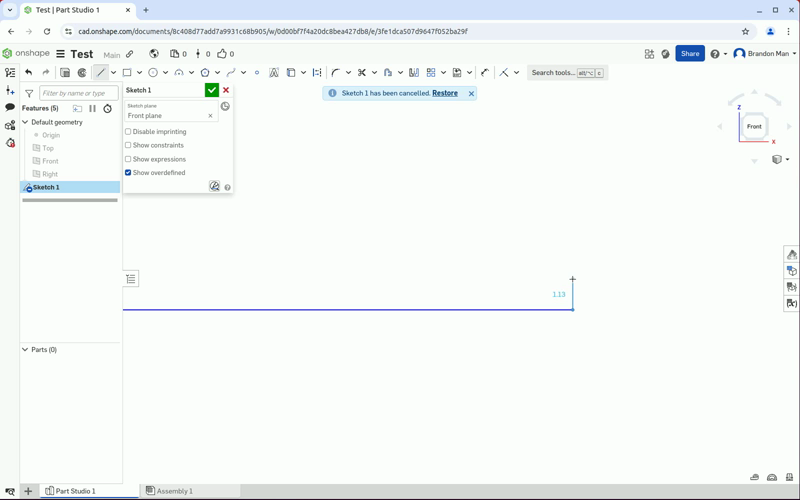
scroll(6)
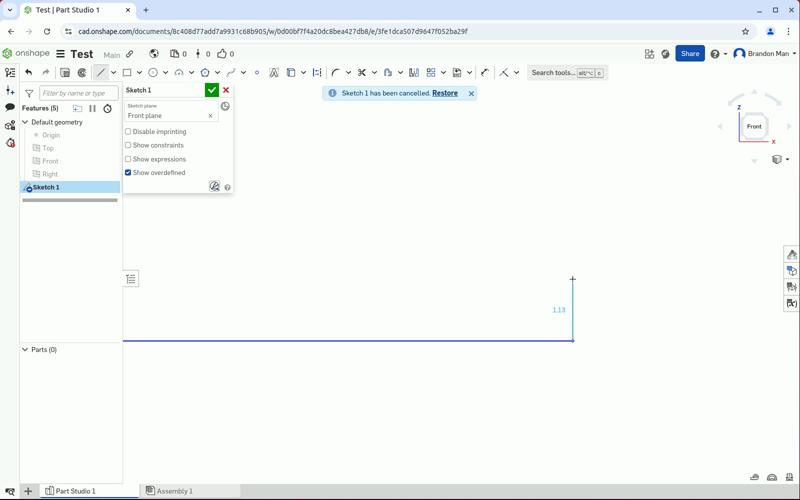
click(572, 278)
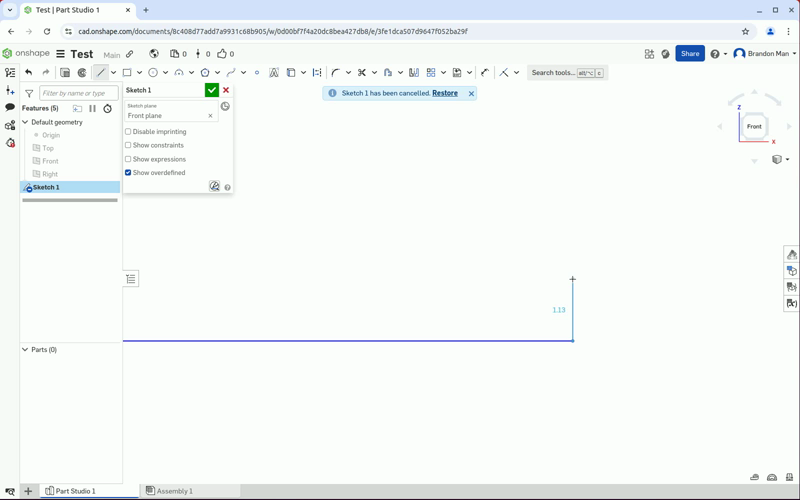
scroll(-6)
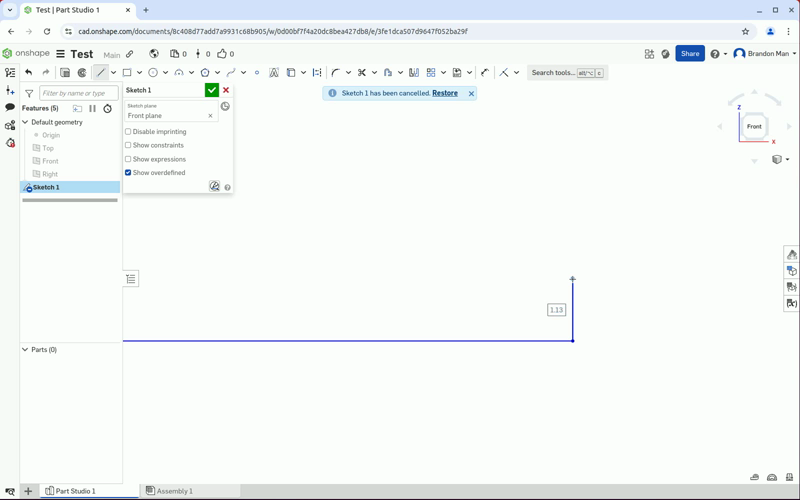
scroll(-6)
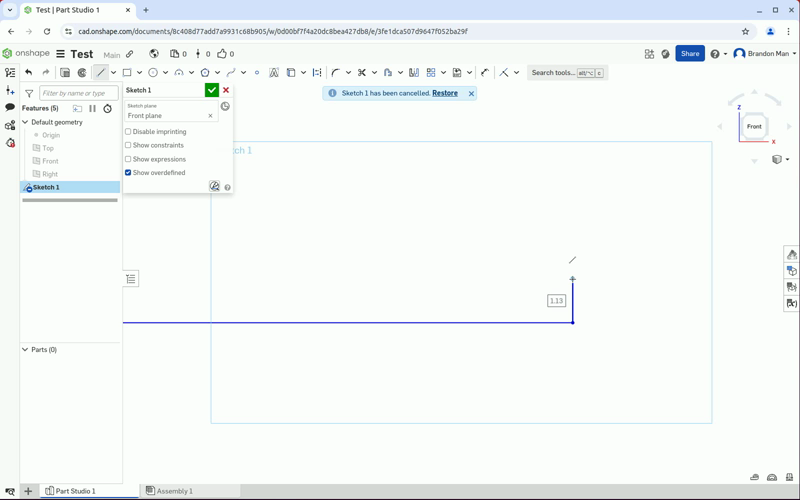
scroll(-6)
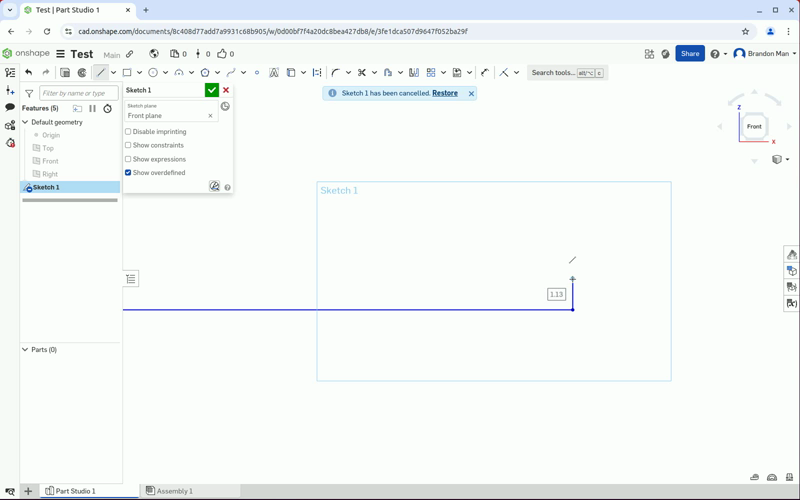
scroll(-6)
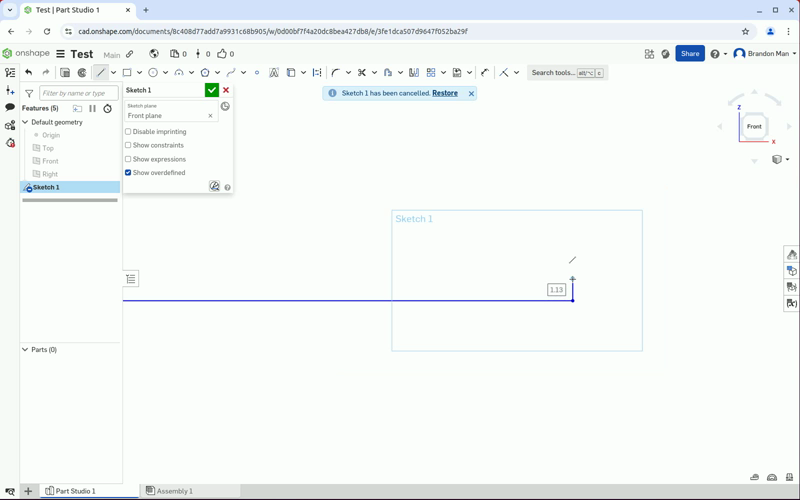
scroll(-6)
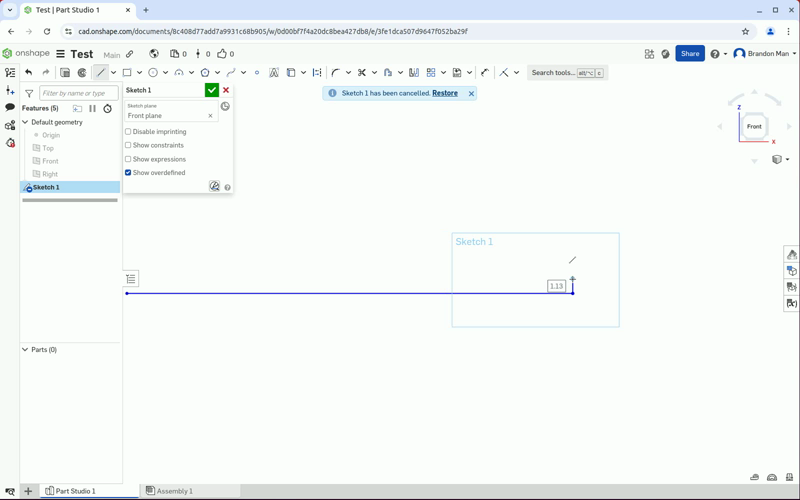
scroll(-6)
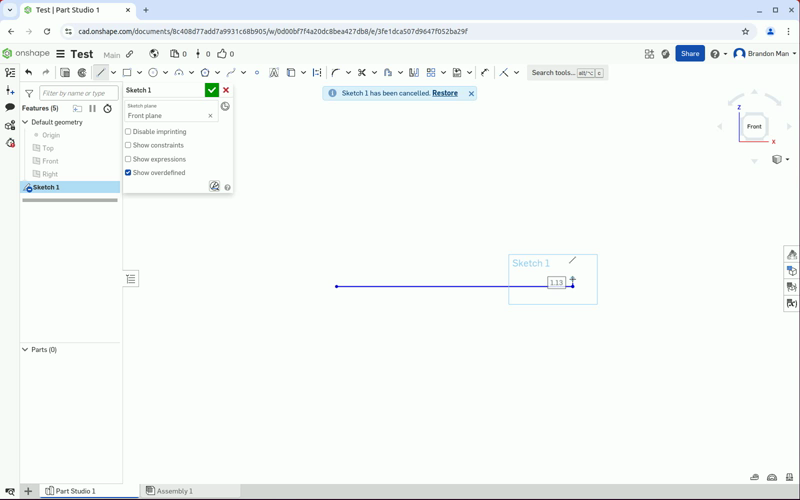
scroll(-6)
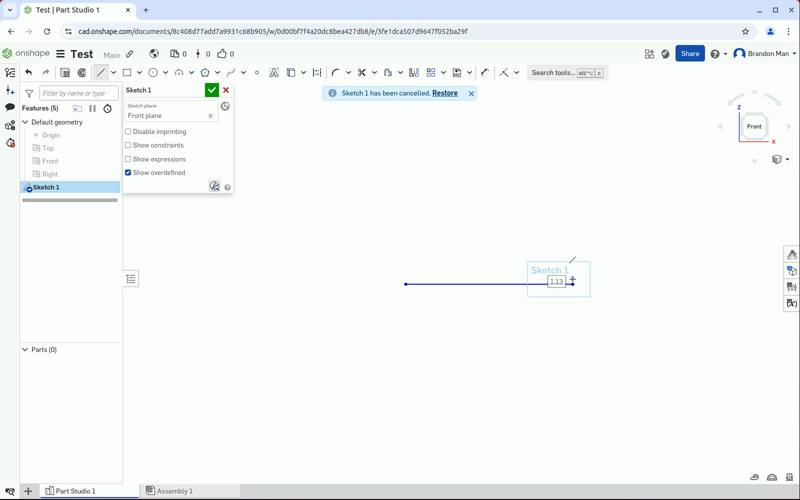
key_up(shift)
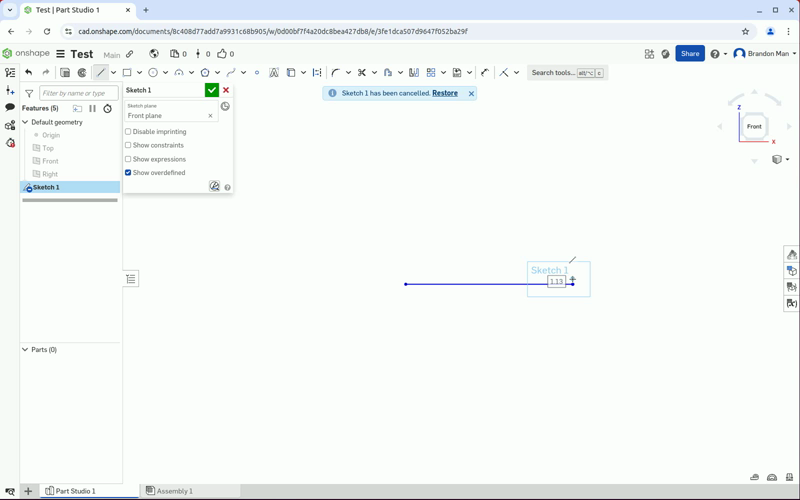
key_down(shift)
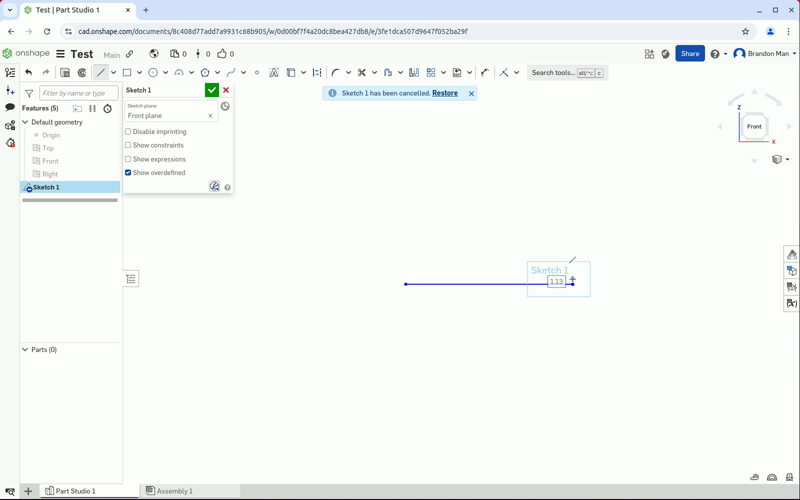
mouse_move(505, 257)
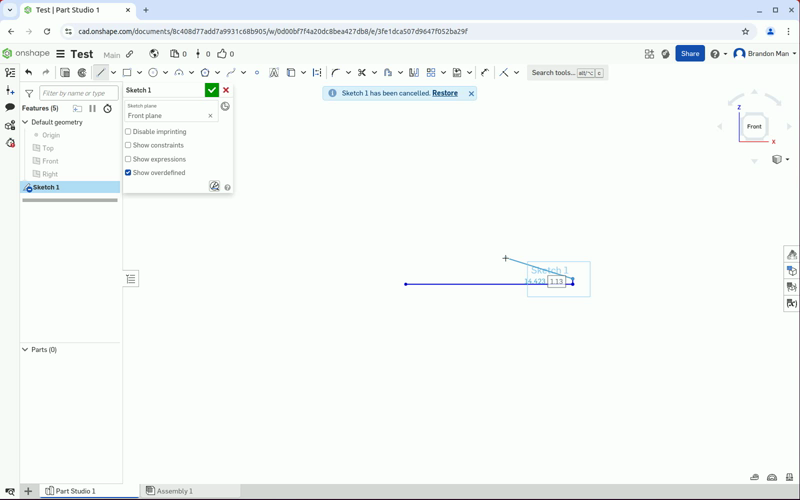
click(505, 257)
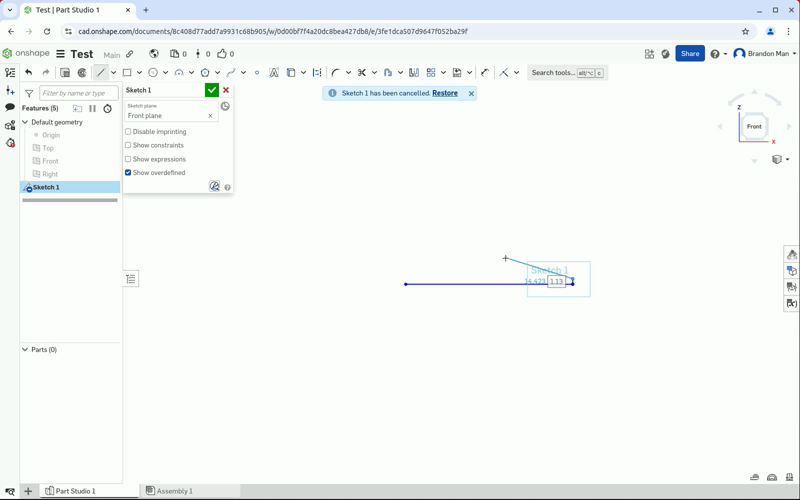
key_up(shift)
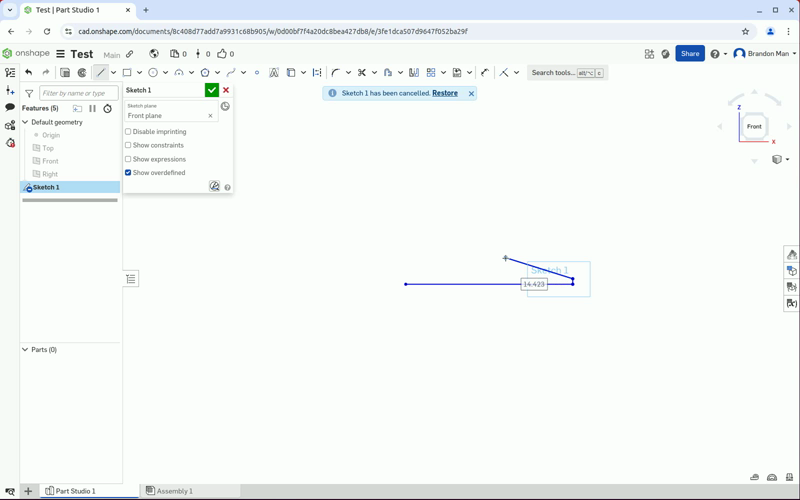
key_down(shift)
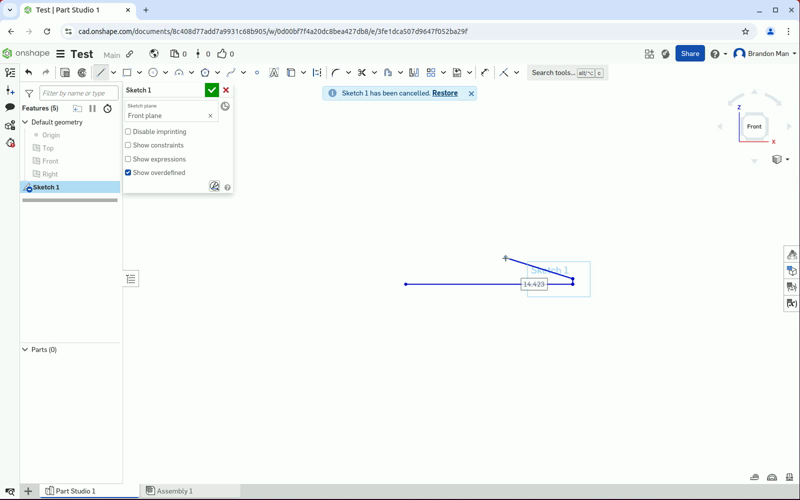
mouse_move(405, 257)
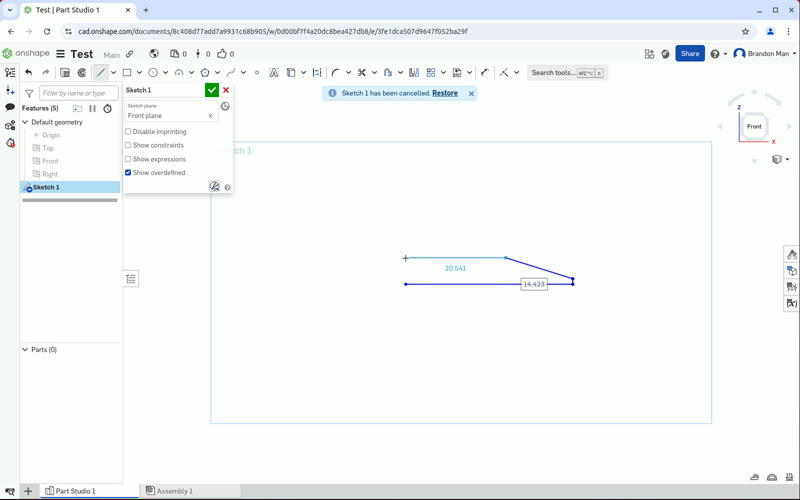
click(405, 257)
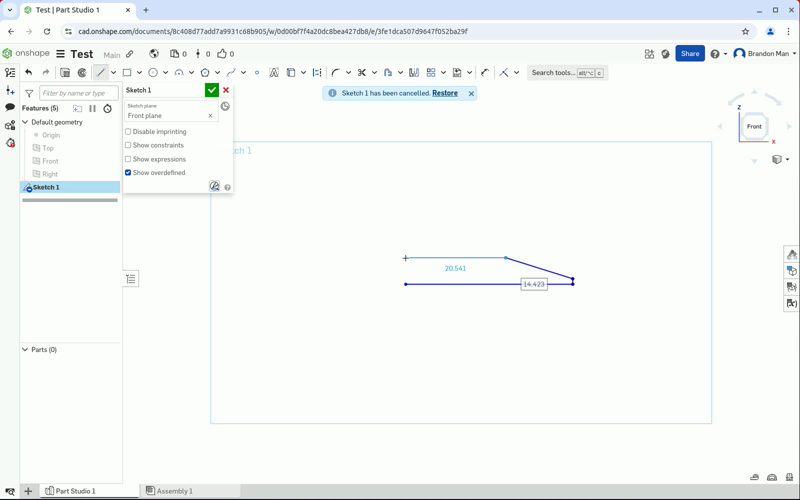
key_up(shift)
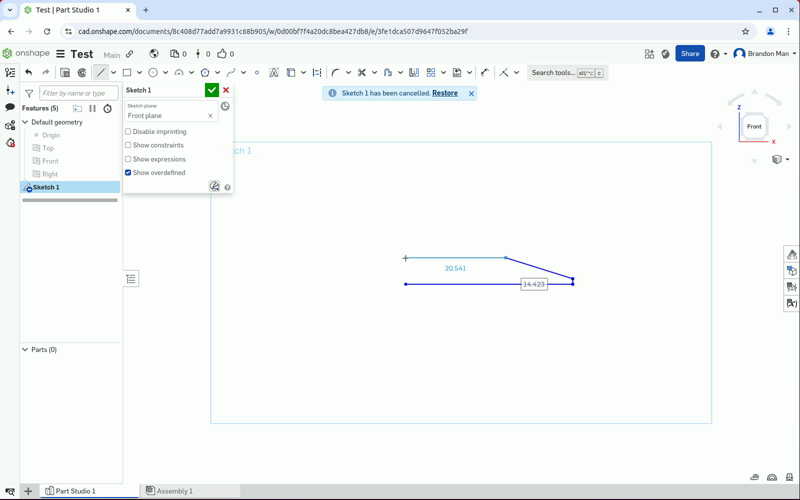
mouse_move(435, 257)
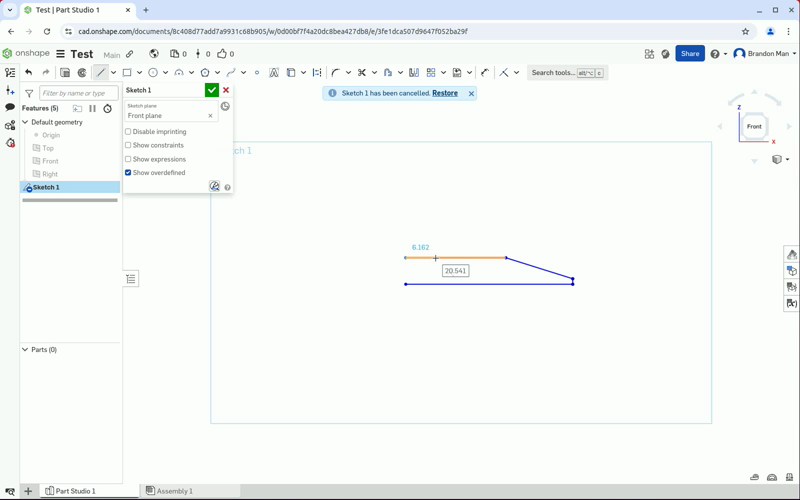
key_down(shift)
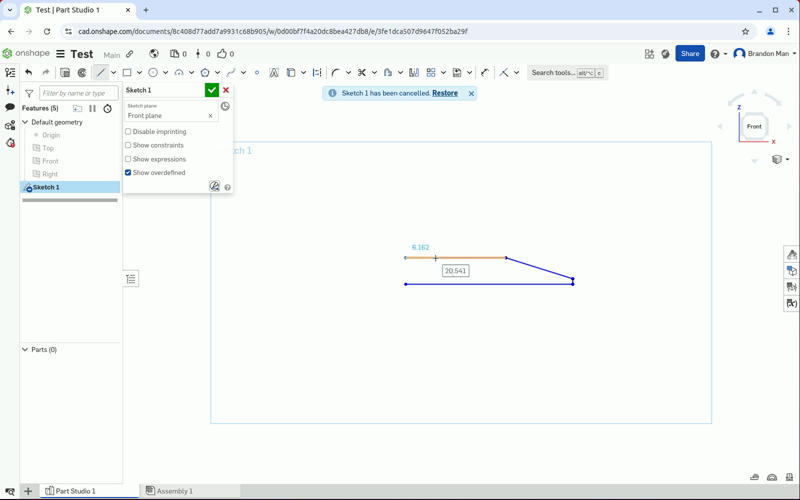
mouse_move(405, 284)
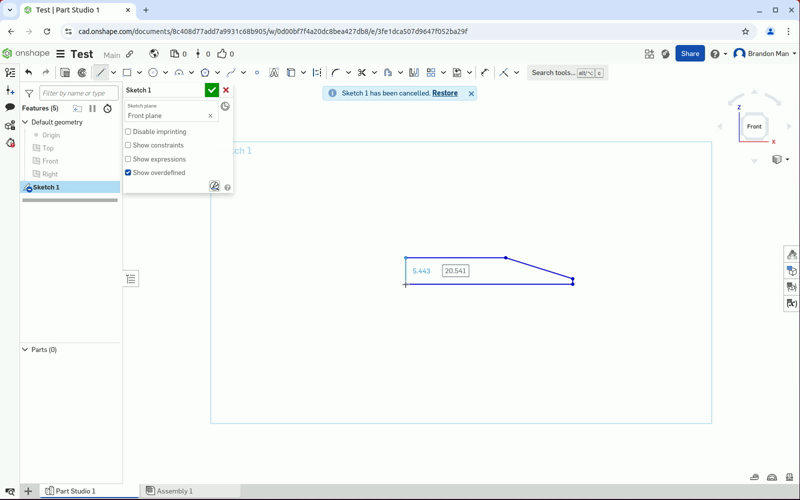
key_up(shift)
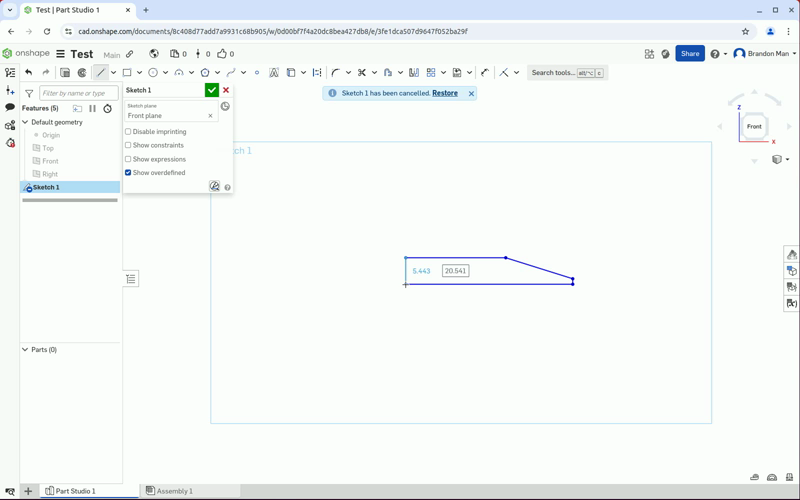
click(405, 284)
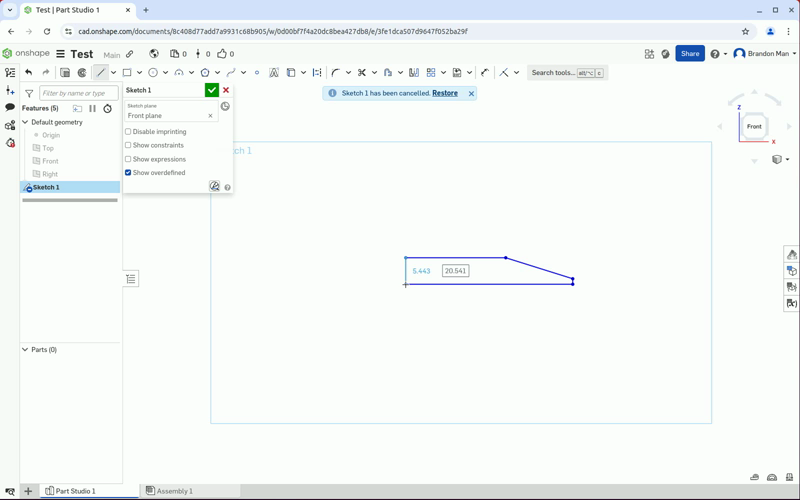
key(esc)
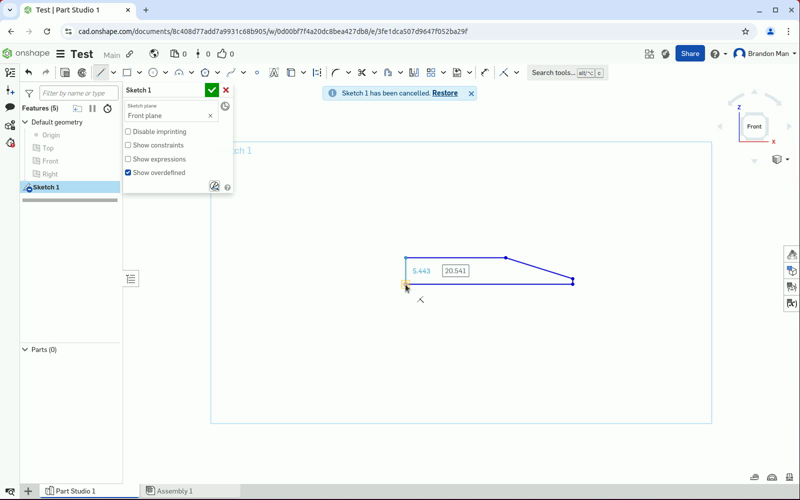
mouse_move(464, 260)
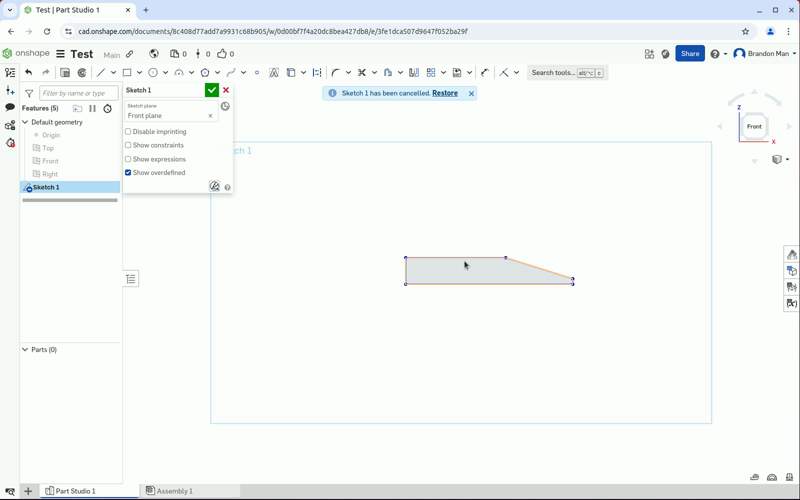
click(464, 260)
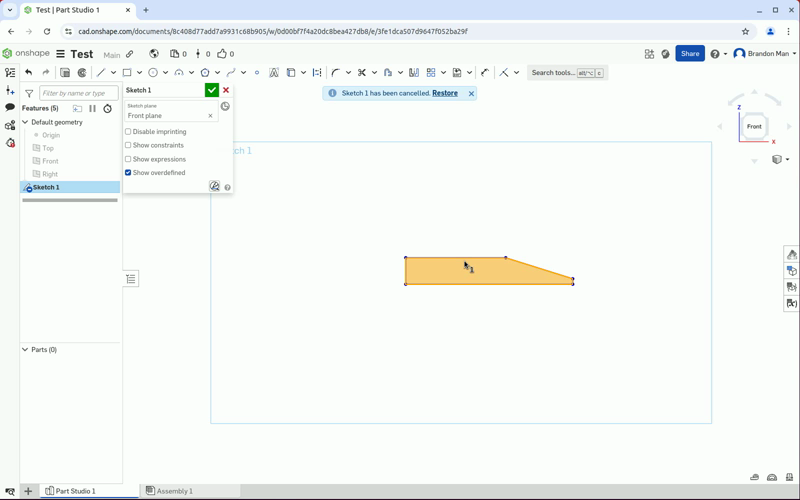
mouse_move(73, 352)
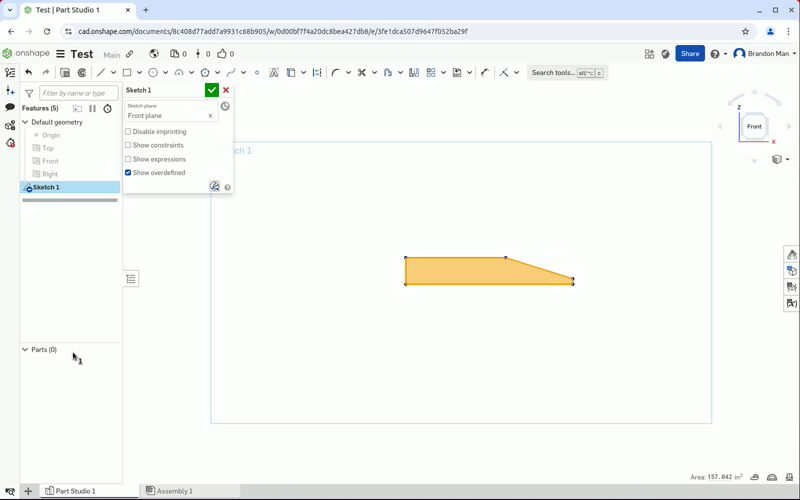
key(shift+y)
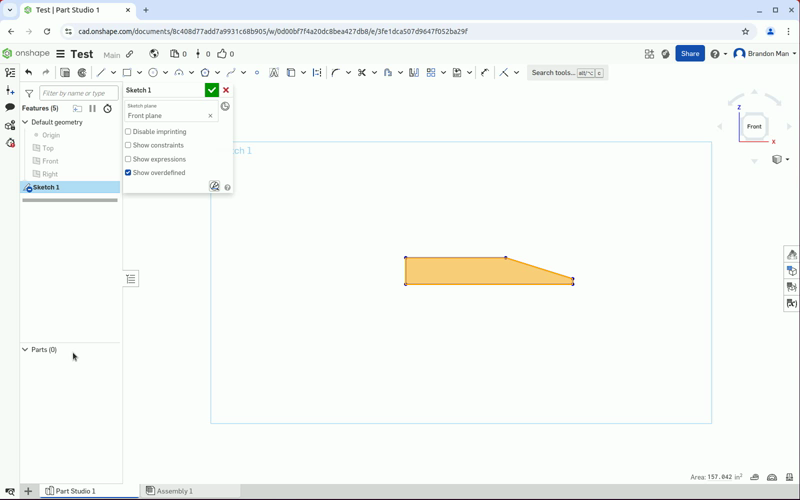
key(shift+e)
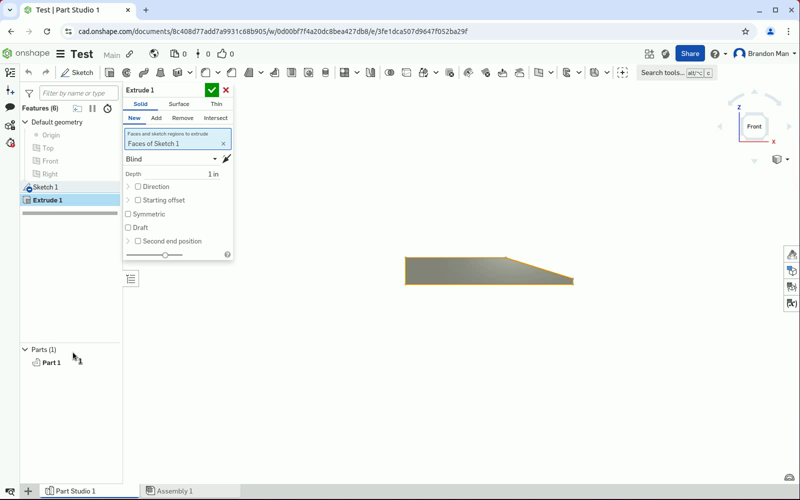
mouse_move(143, 106)
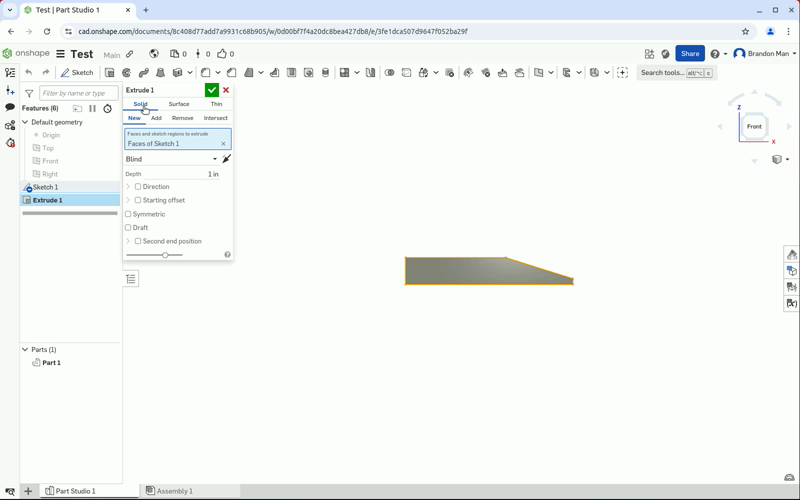
click(143, 106)
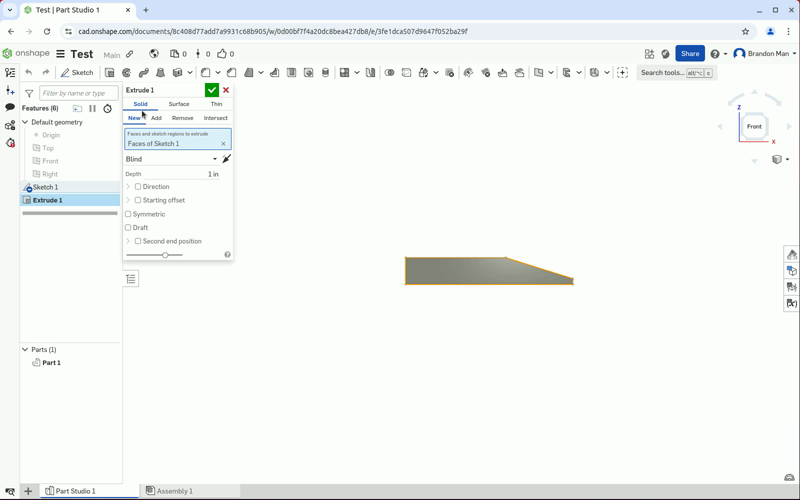
mouse_move(137, 120)
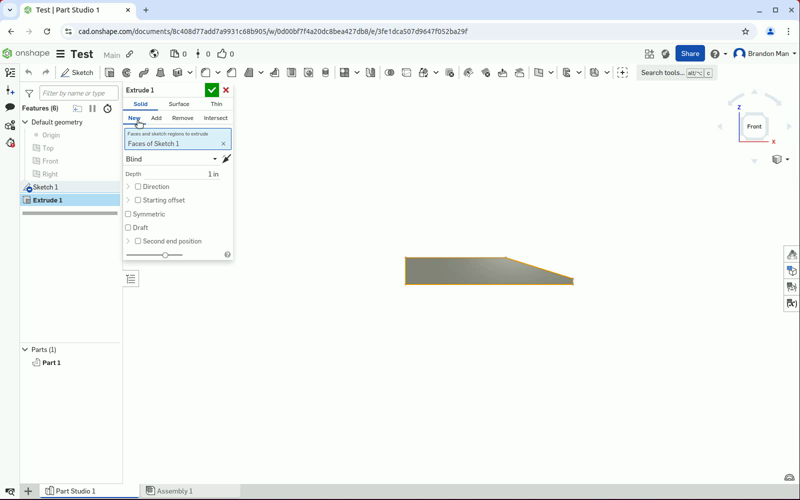
click(137, 120)
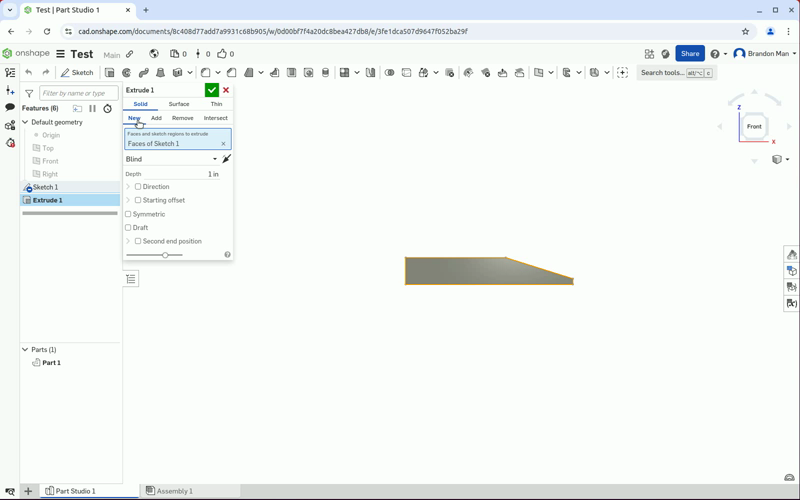
key(tab, 4)
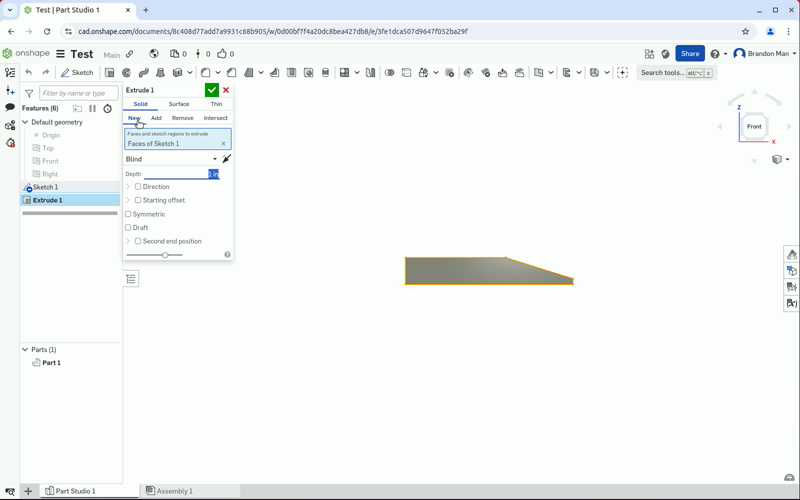
text(5.536)
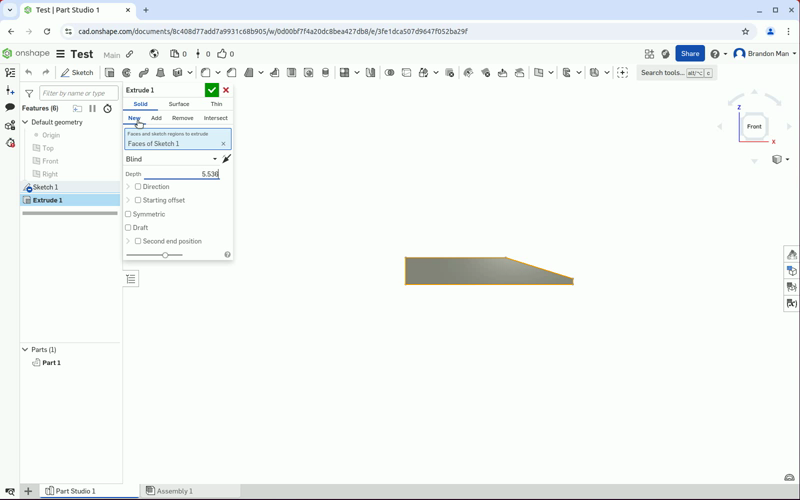
key(enter)
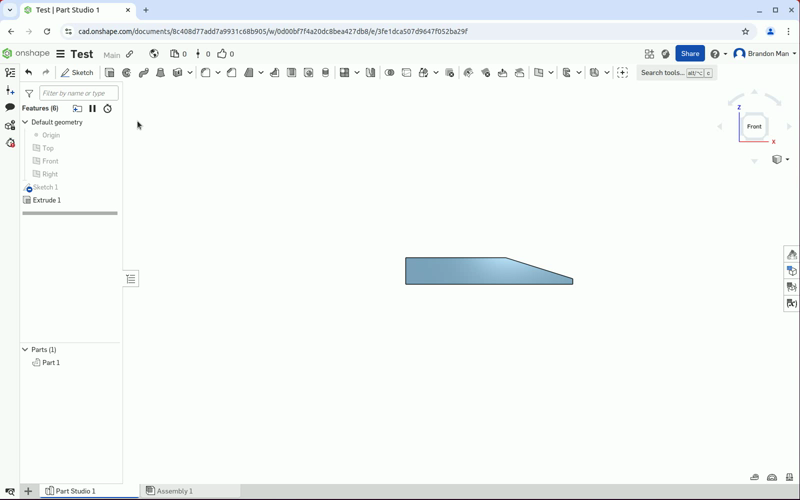
key(shift+h)
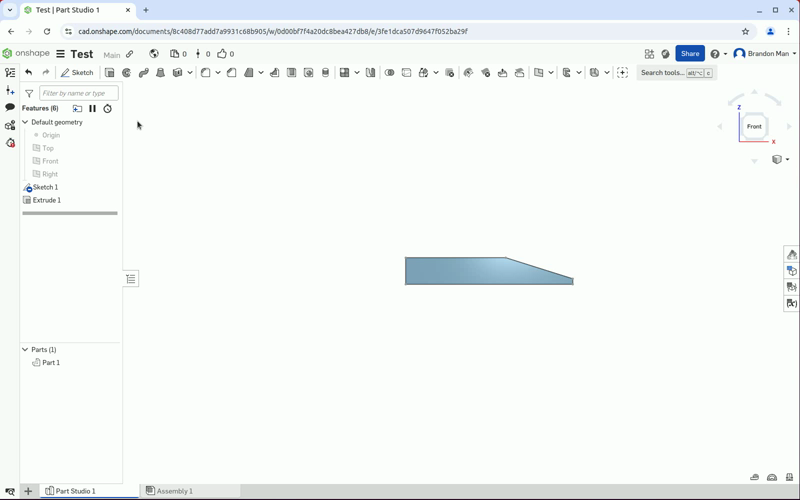
key(shift+h)
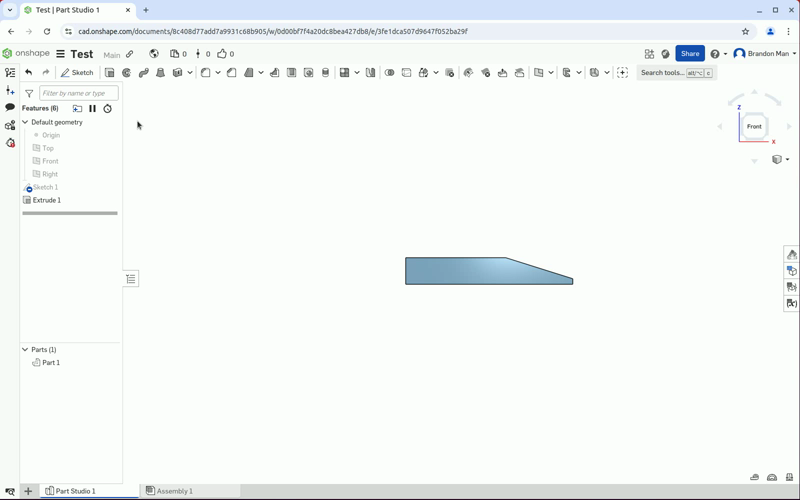
mouse_move(73, 189)
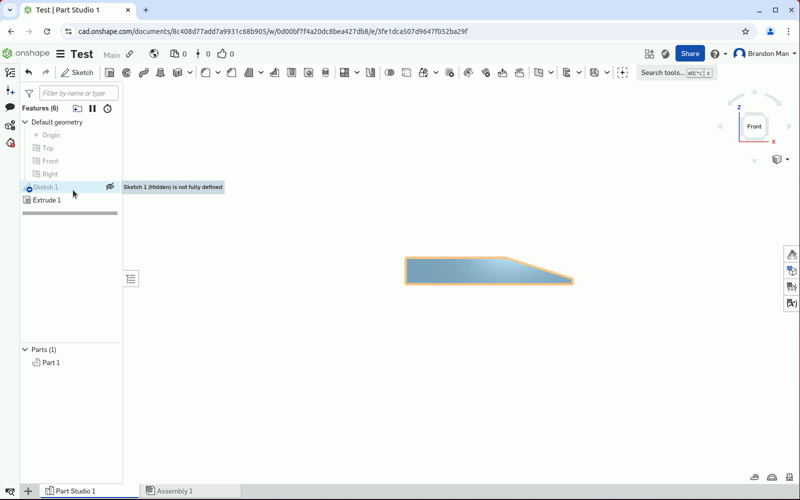
click(73, 189)
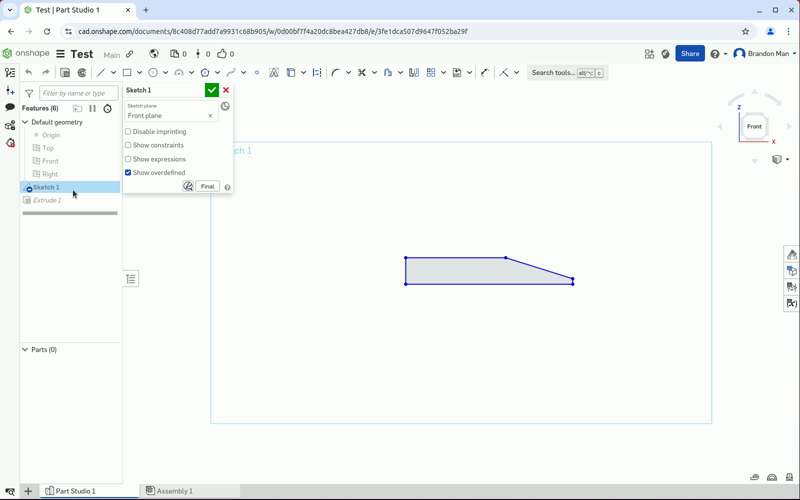
mouse_move(229, 92)
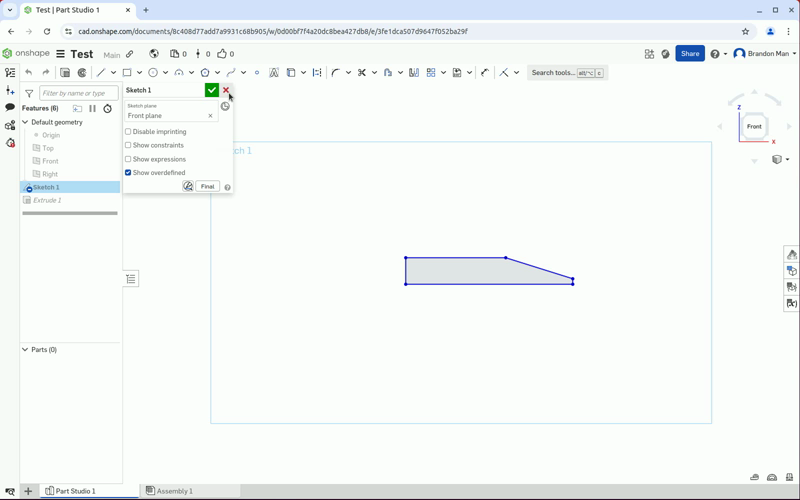
click(229, 92)
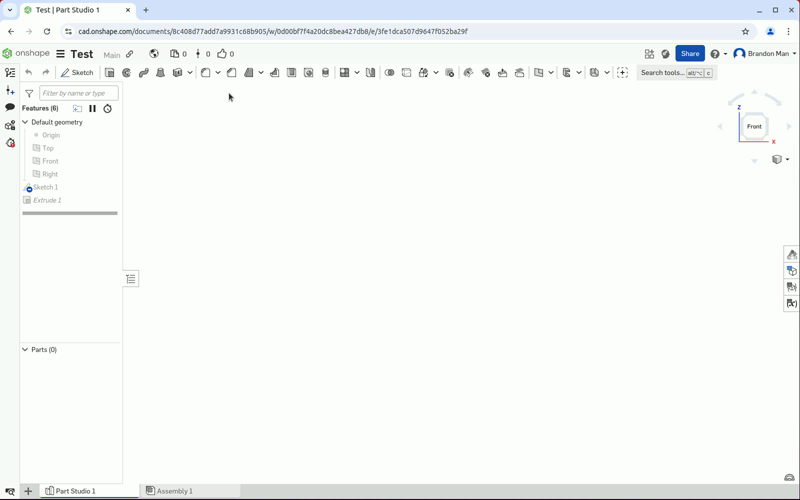
mouse_move(73, 352)
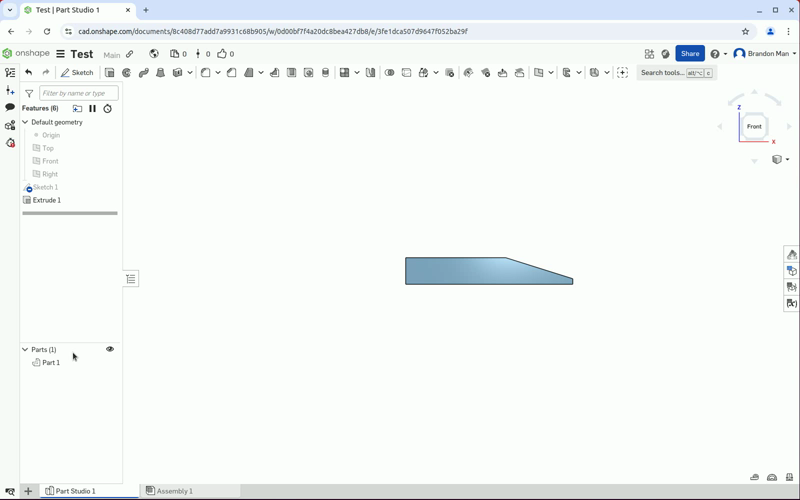
key(y)
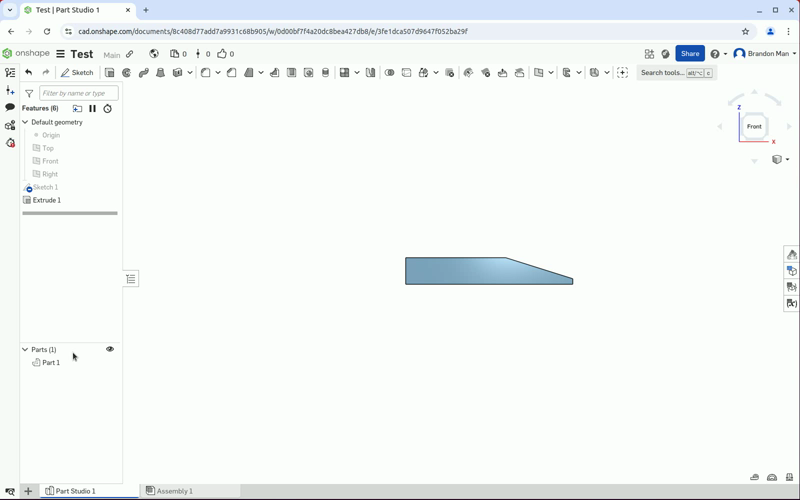
key(shift+p)
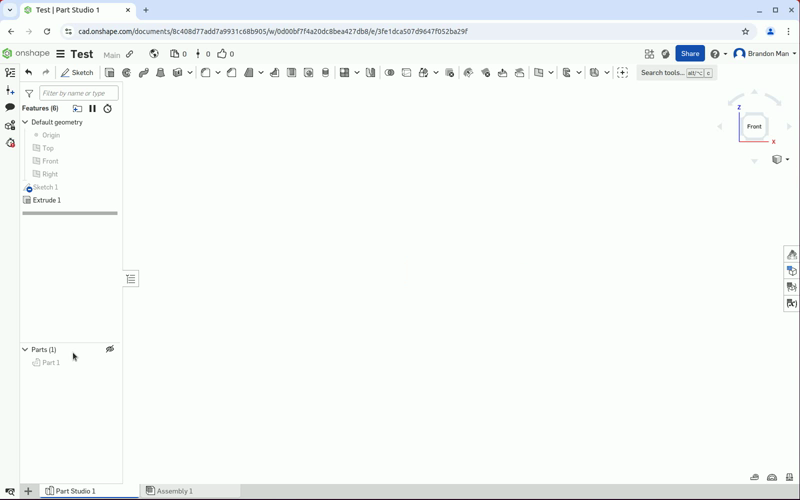
key(space)
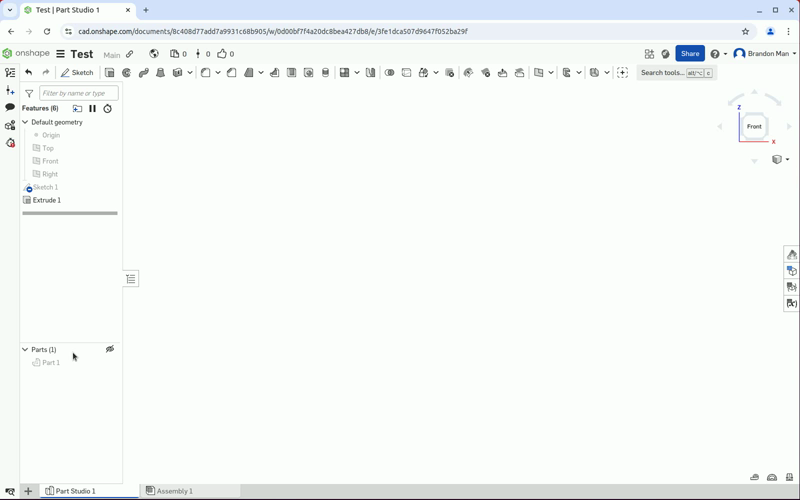
key_down(shift)
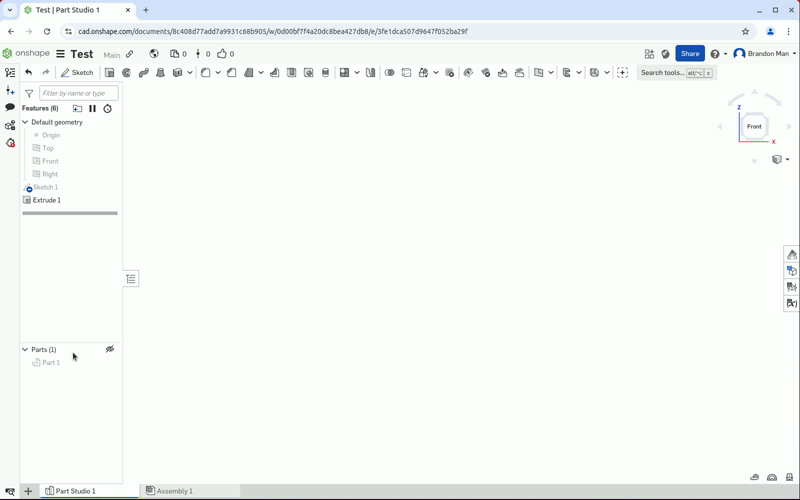
key(down)
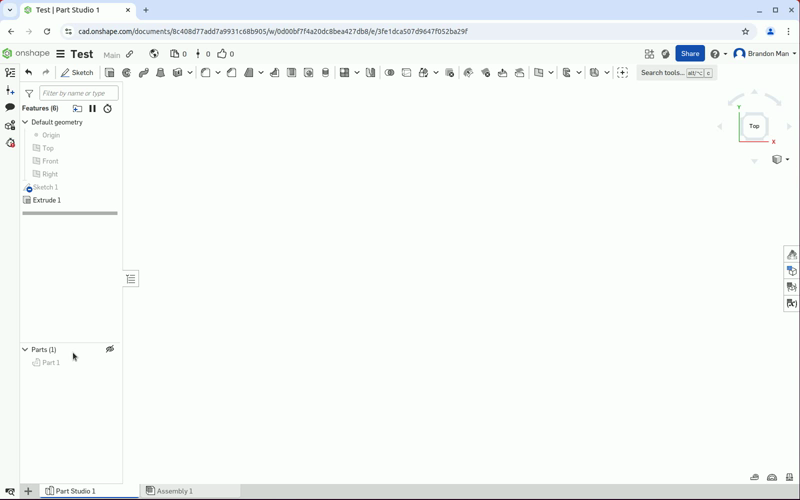
key_up(shift)
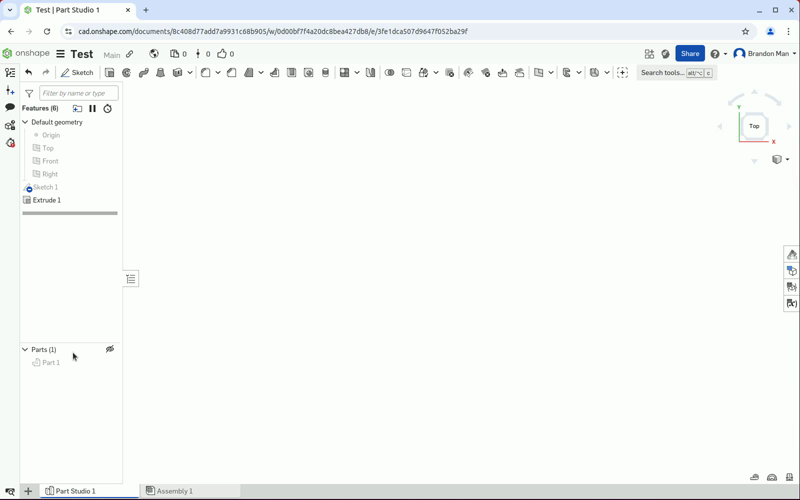
mouse_move(73, 352)
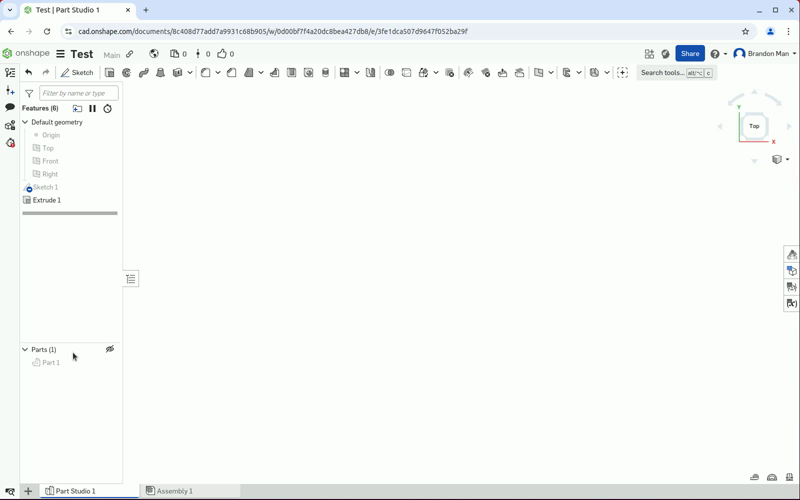
key(shift+y)
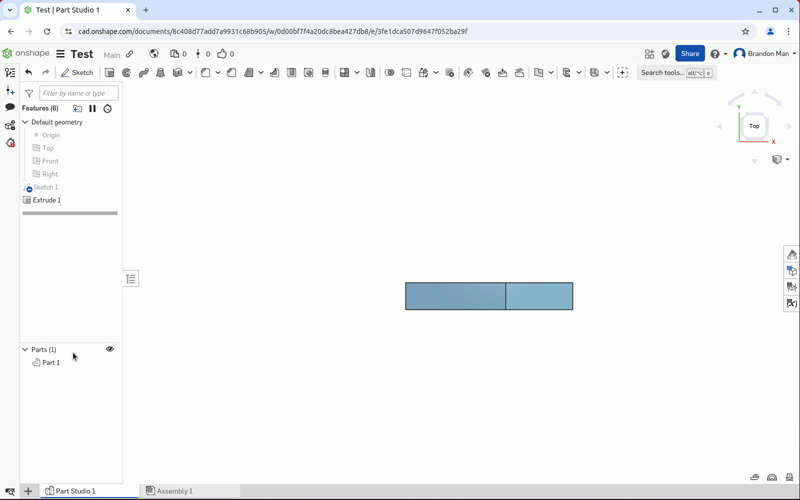
mouse_move(541, 75)
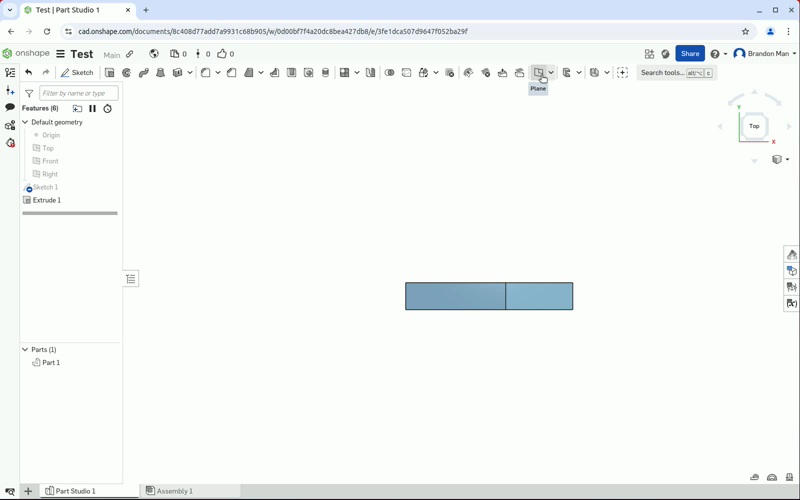
click(541, 75)
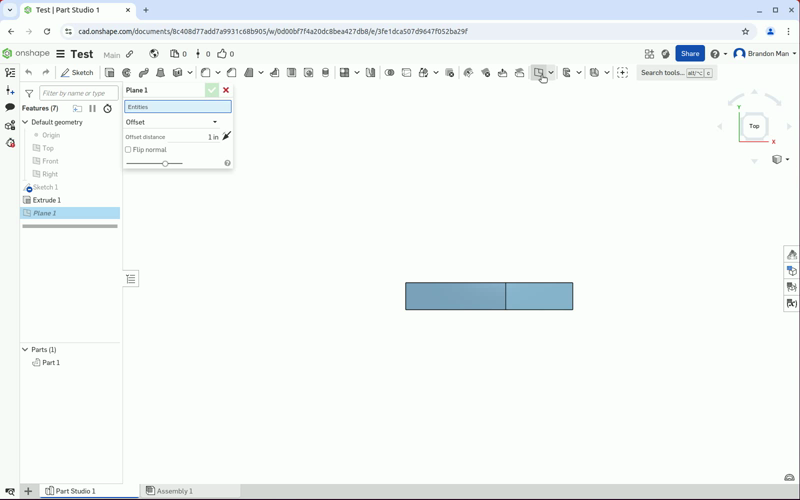
mouse_move(73, 150)
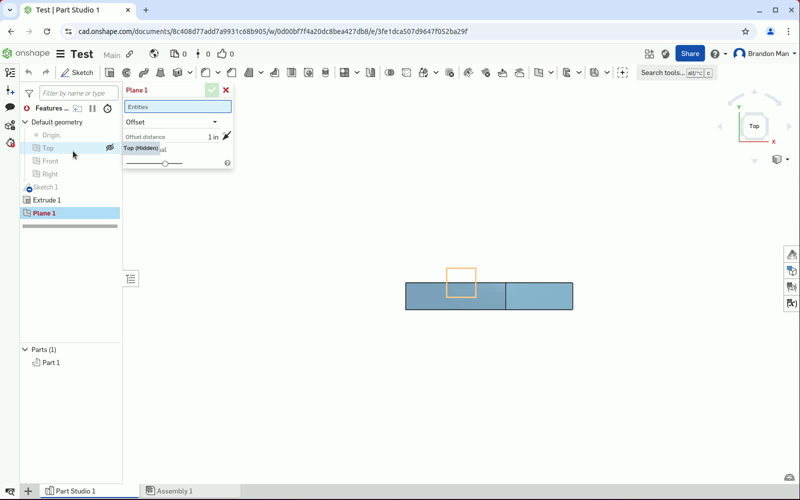
click(73, 150)
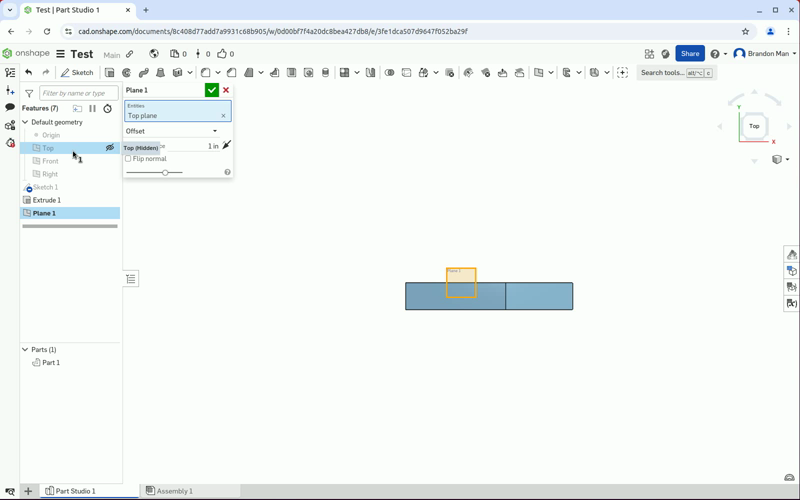
key(tab, 2)
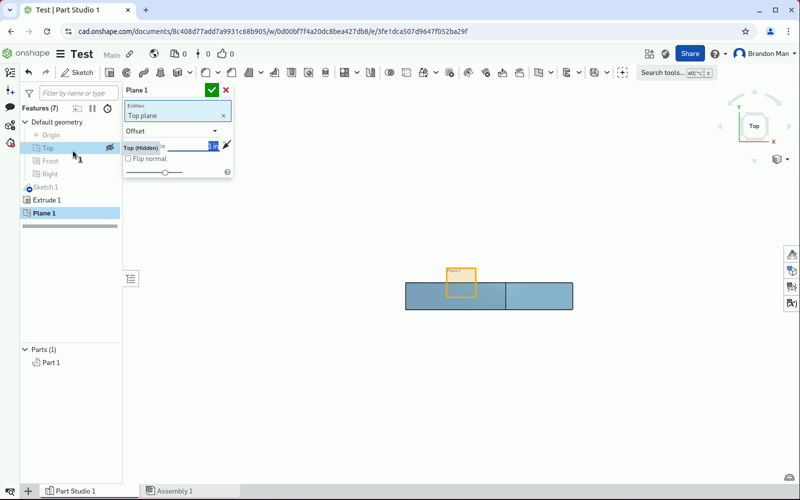
text(5.299)
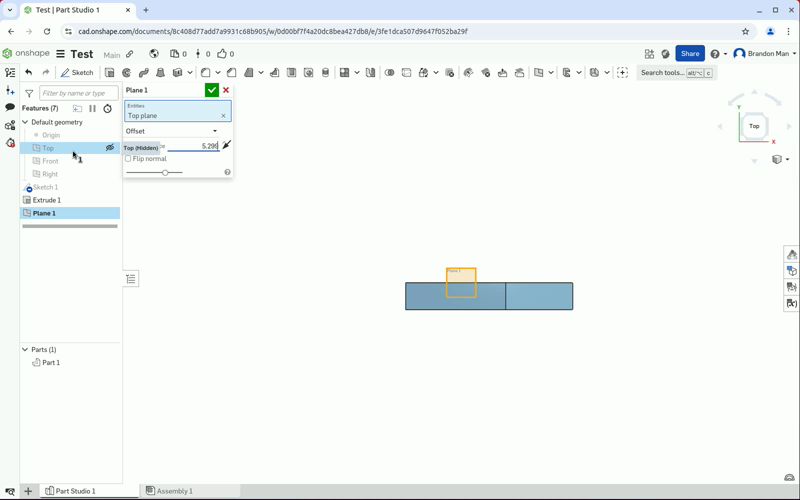
key(enter, 2)
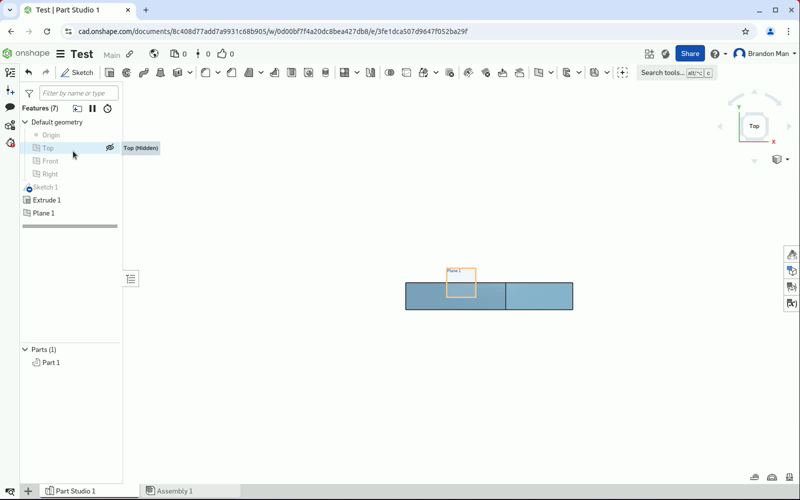
key(shift+s)
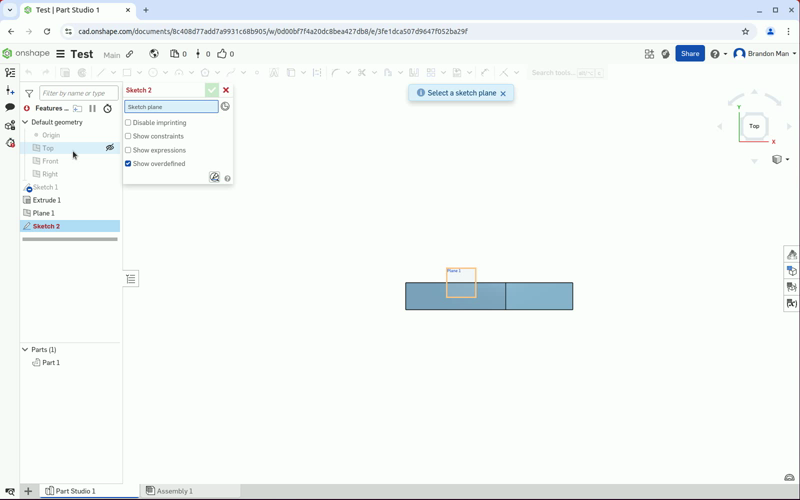
mouse_move(73, 215)
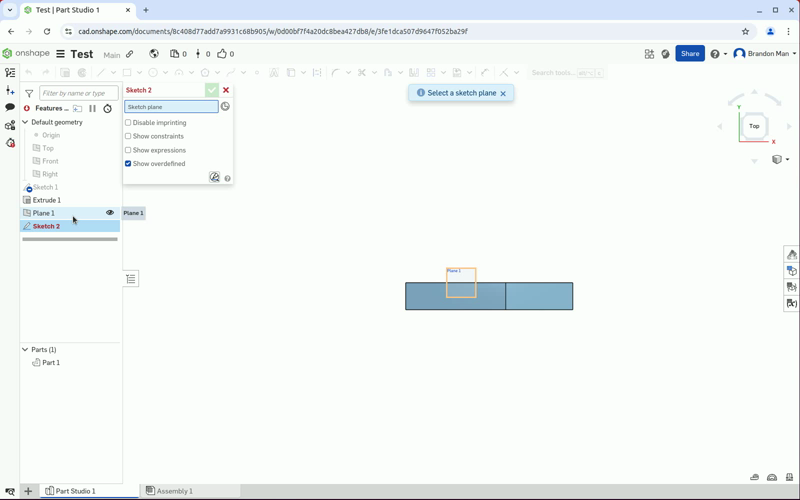
click(73, 215)
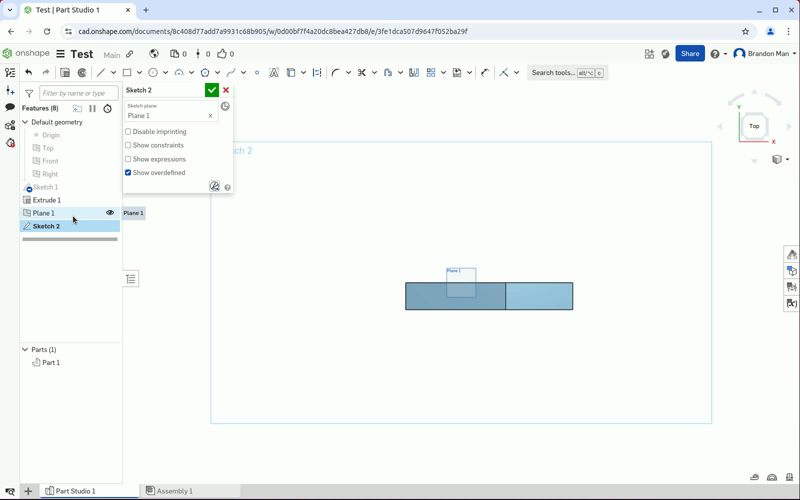
mouse_move(73, 352)
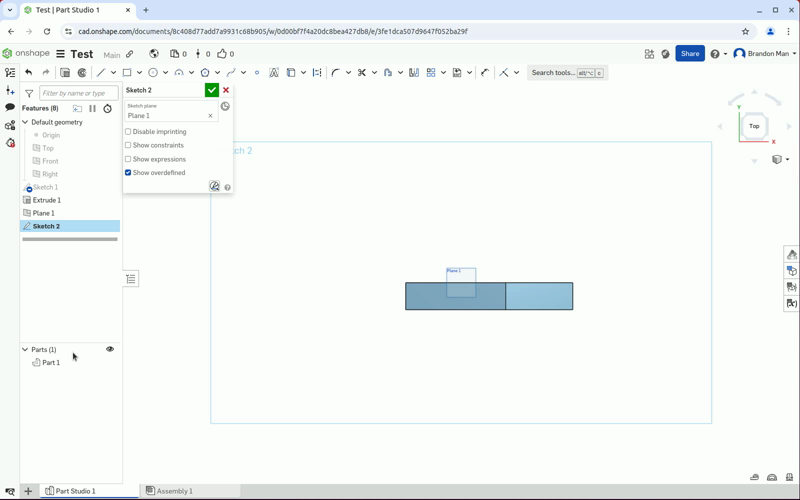
key(y)
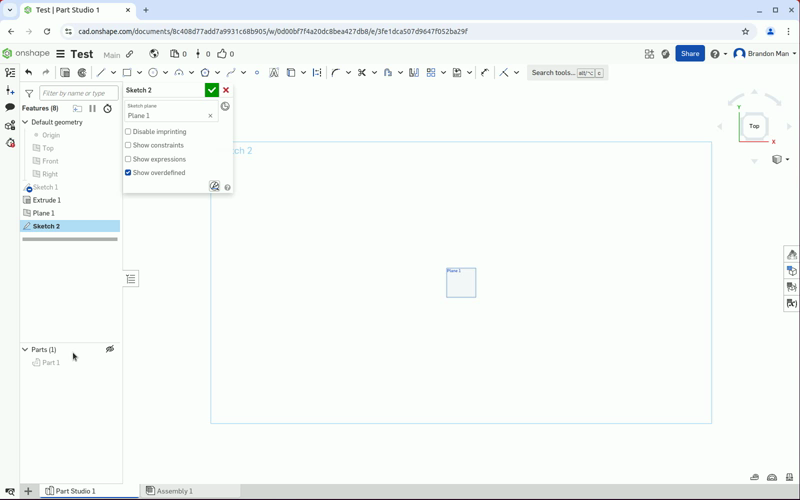
key(c)
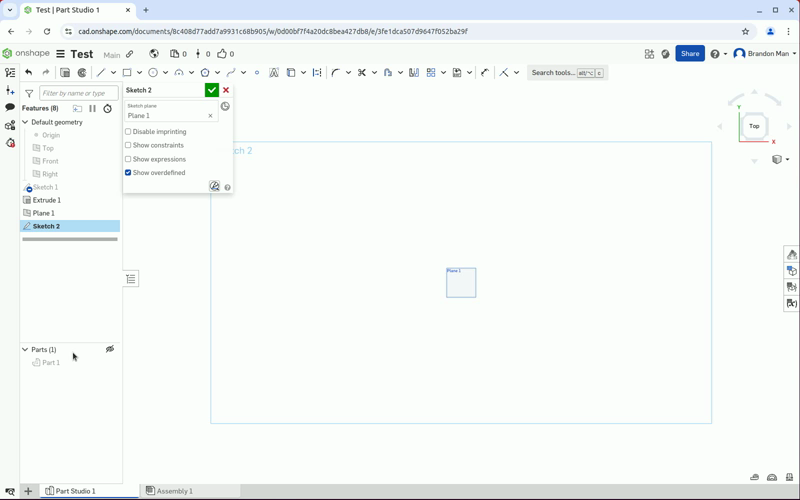
key_down(shift)
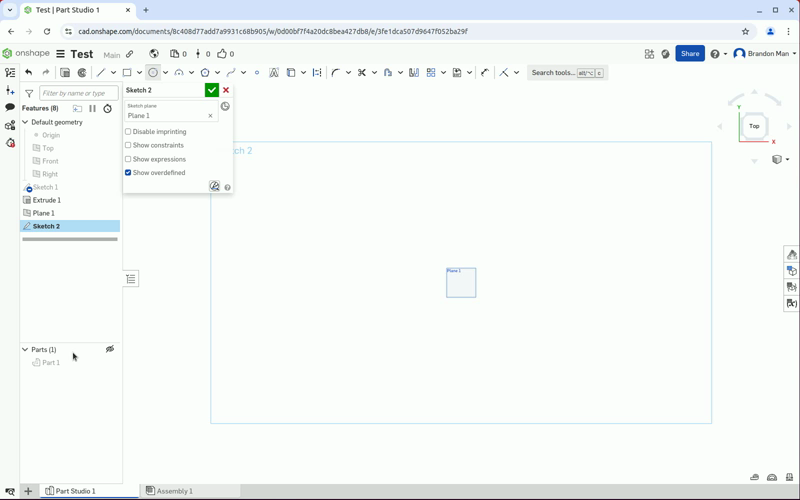
mouse_move(425, 295)
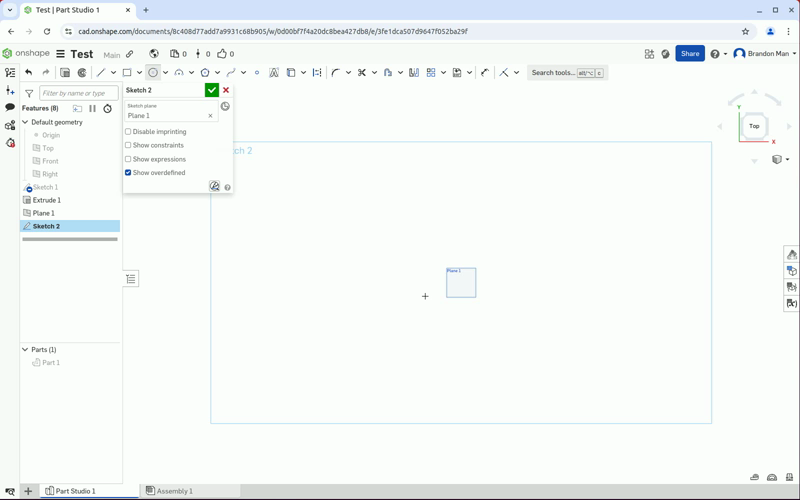
click(425, 295)
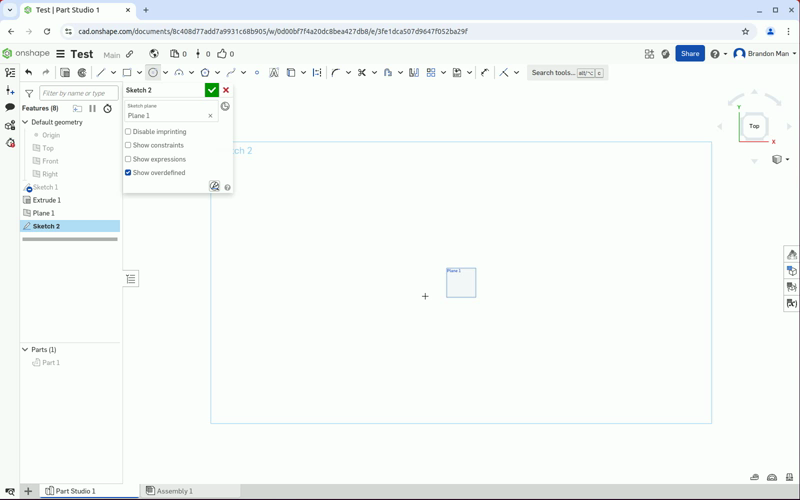
key_up(shift)
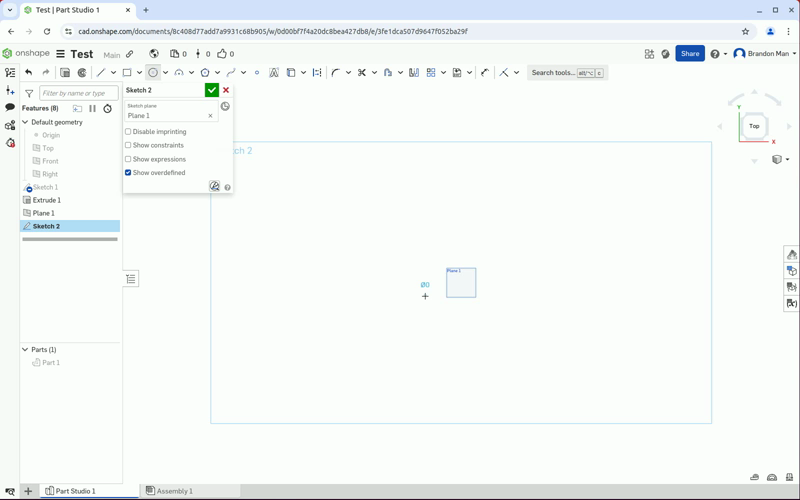
mouse_move(431, 295)
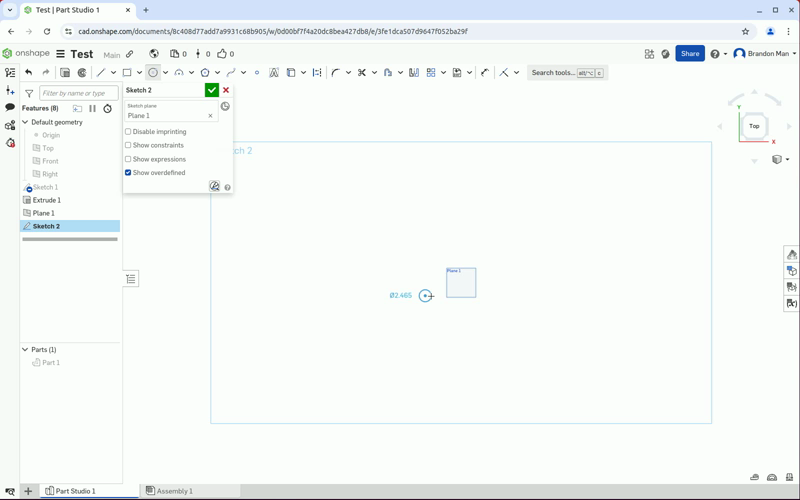
click(431, 295)
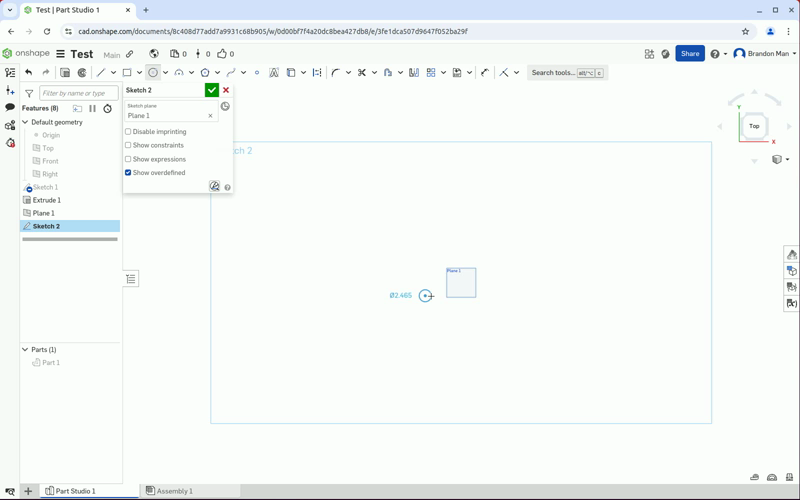
key(esc)
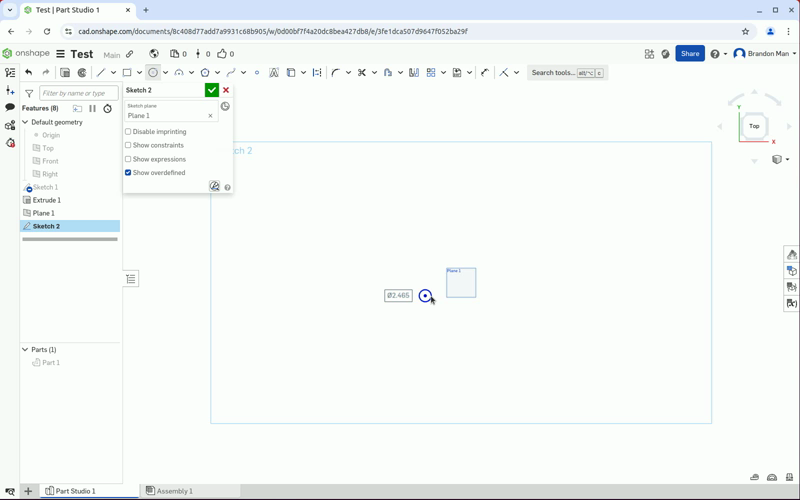
mouse_move(419, 294)
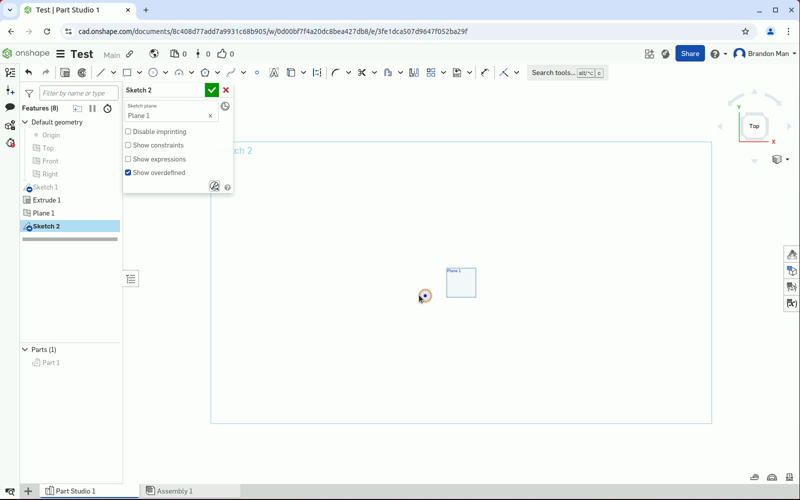
scroll(6)
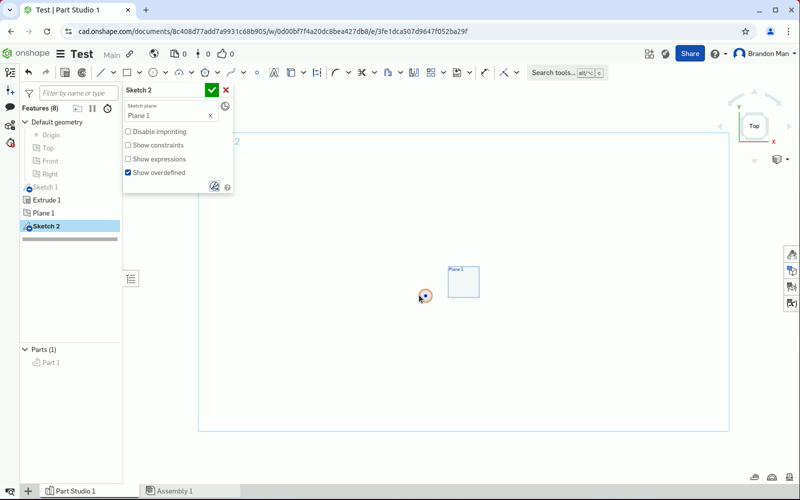
scroll(6)
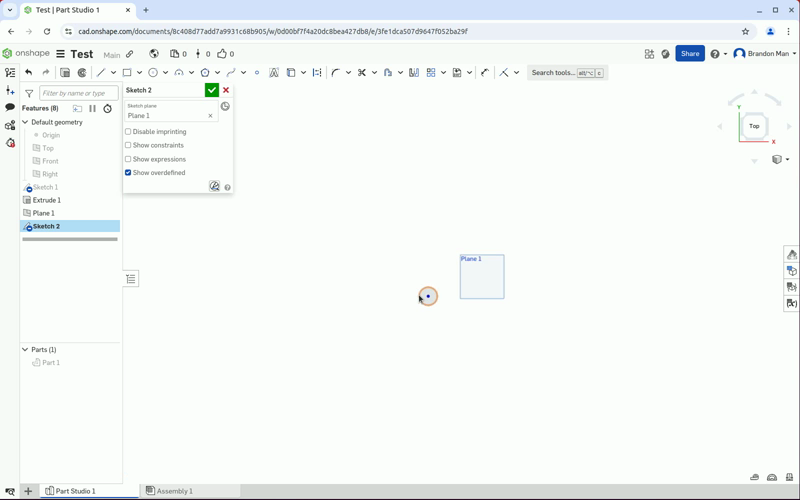
scroll(6)
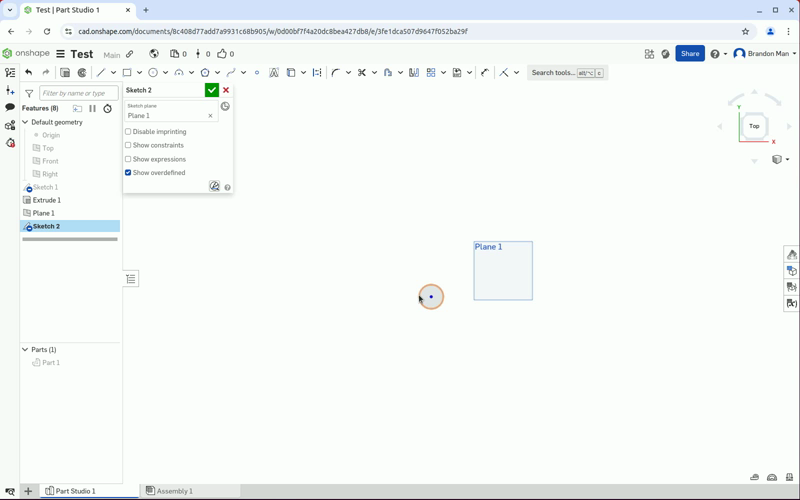
scroll(6)
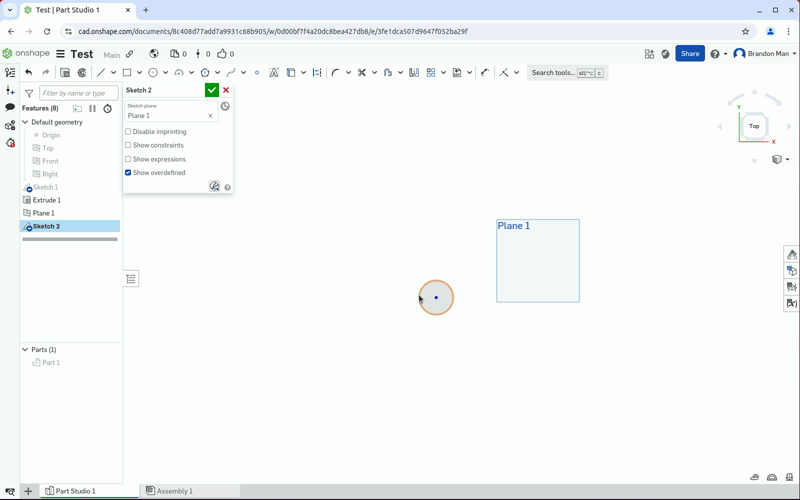
scroll(6)
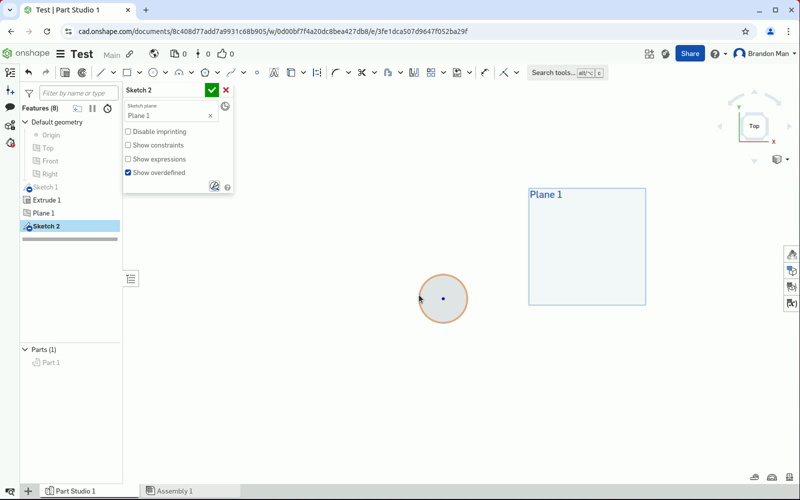
scroll(6)
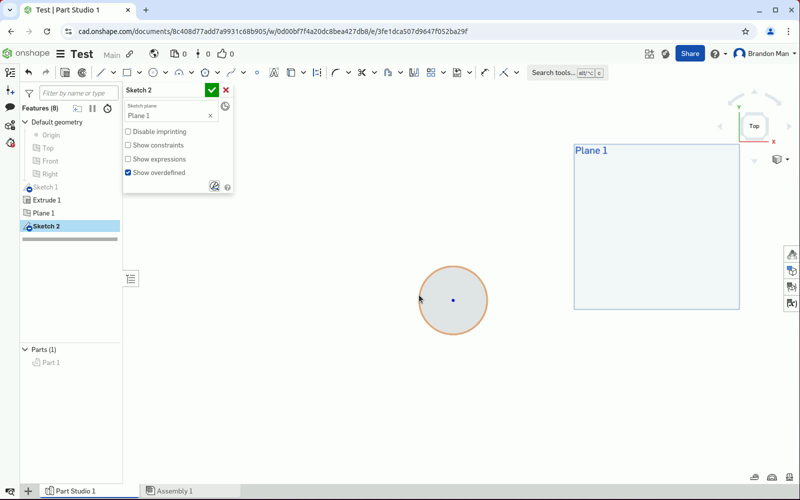
scroll(6)
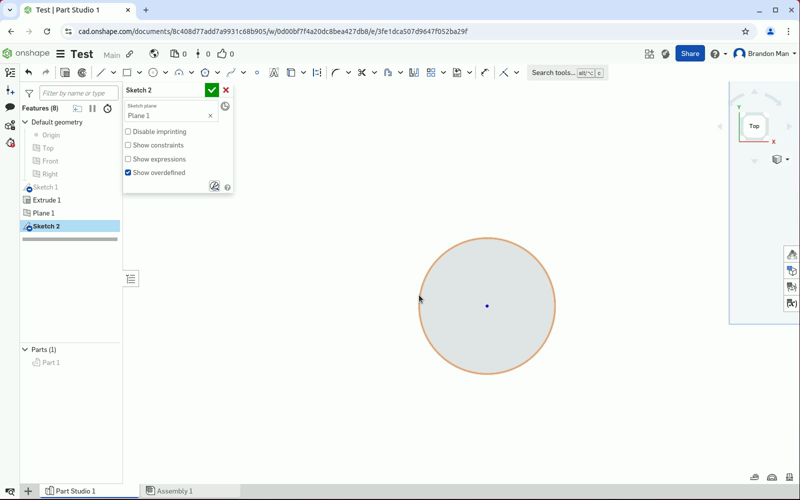
click(419, 294)
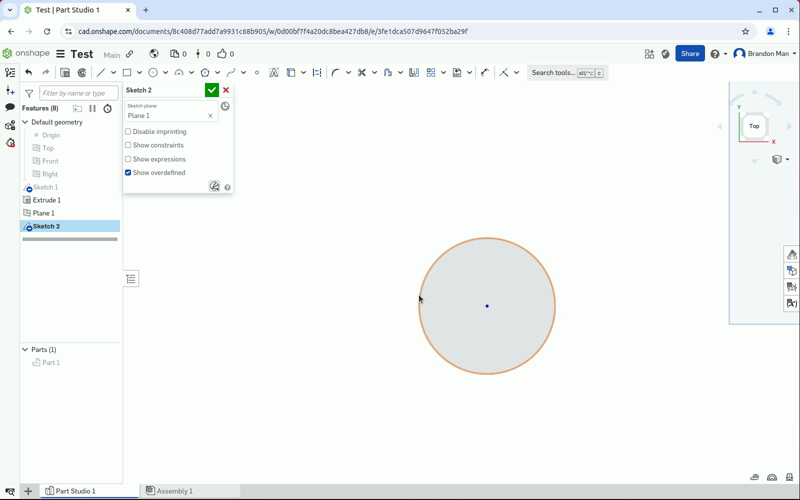
scroll(-6)
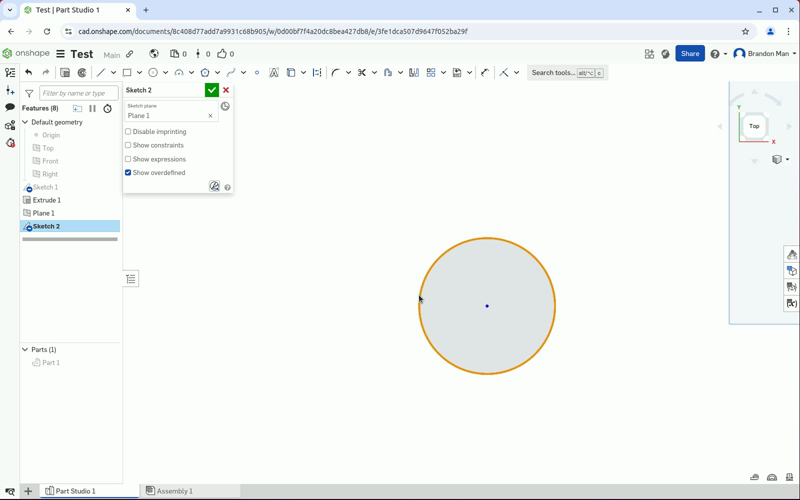
scroll(-6)
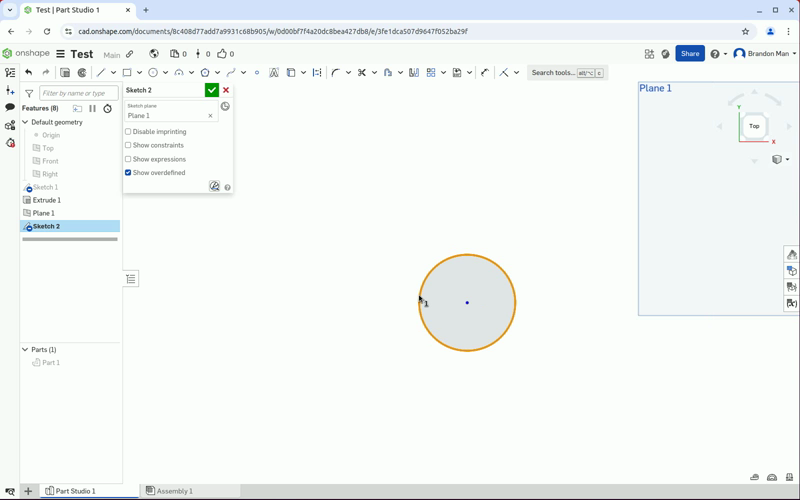
scroll(-6)
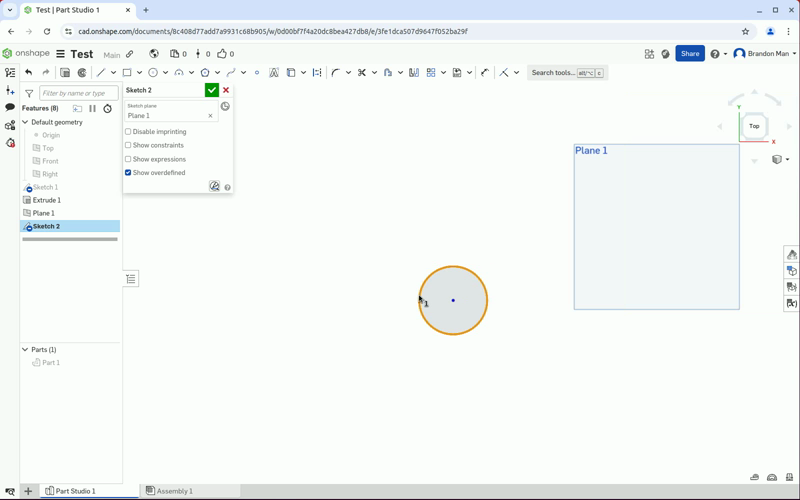
scroll(-6)
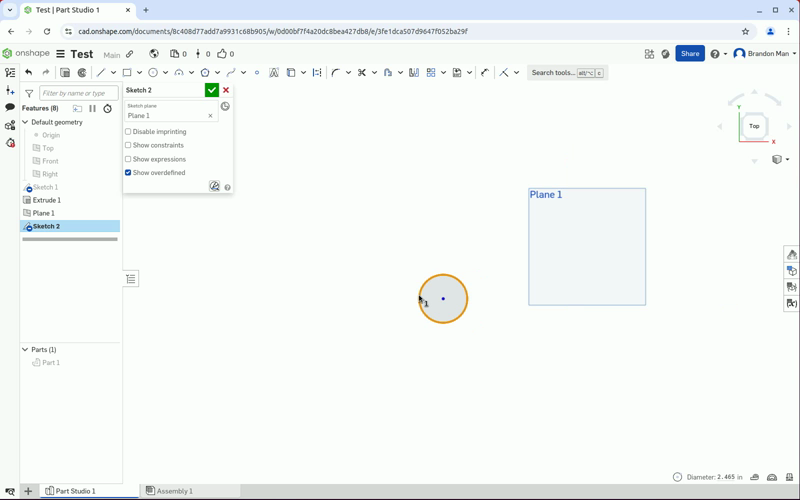
scroll(-6)
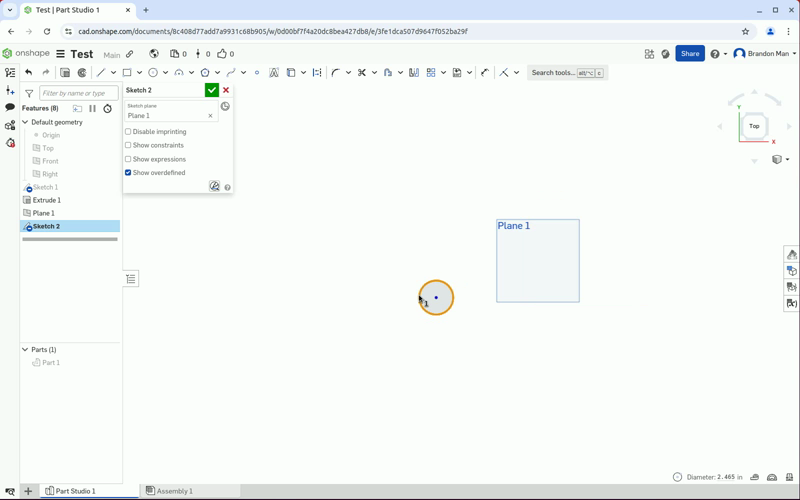
scroll(-6)
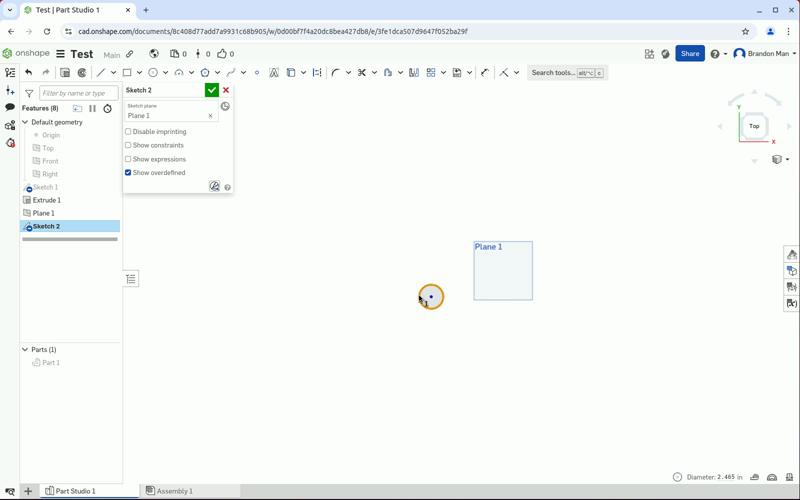
scroll(-6)
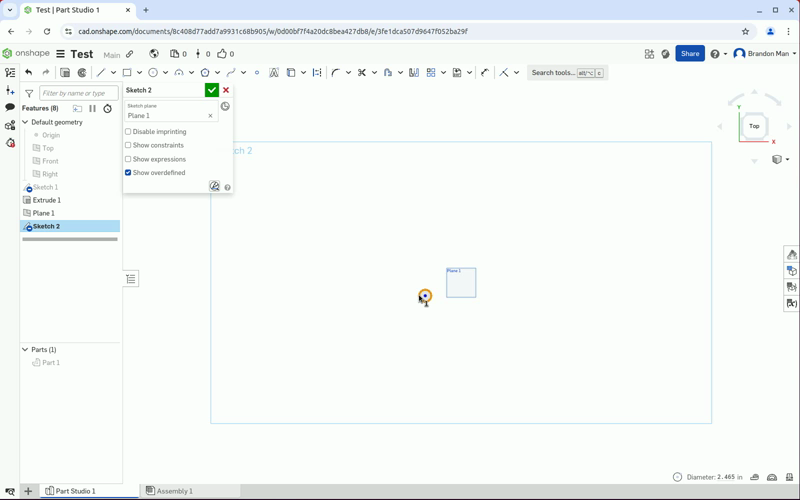
mouse_move(73, 352)
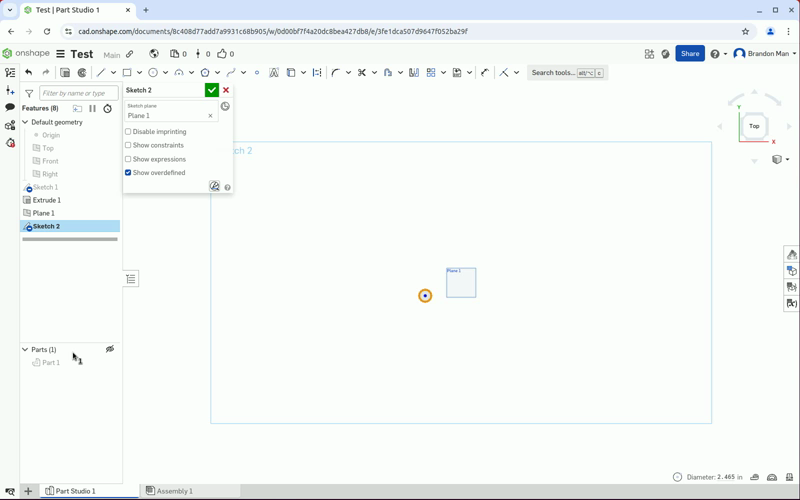
key(shift+y)
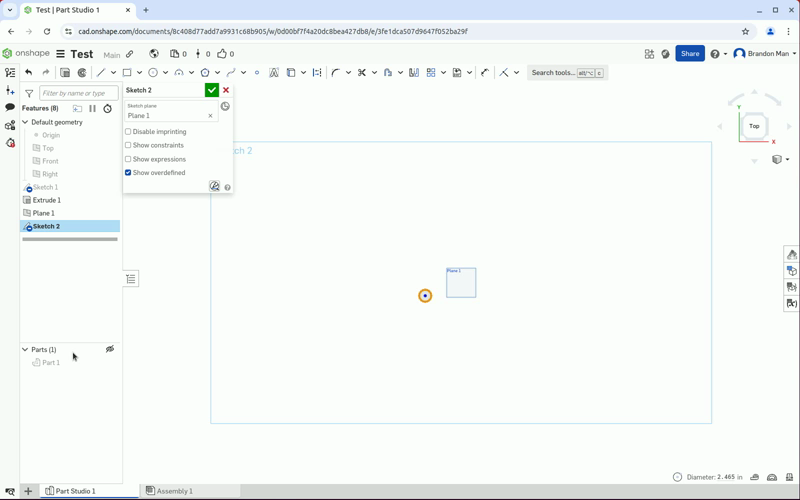
key(shift+e)
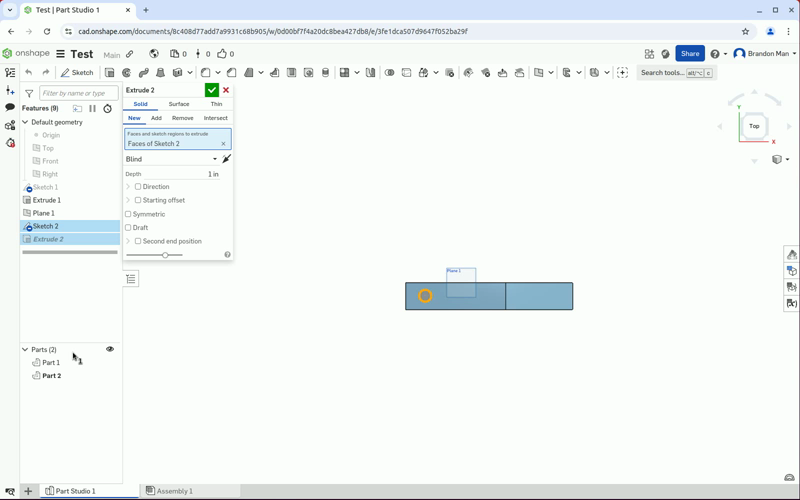
mouse_move(143, 106)
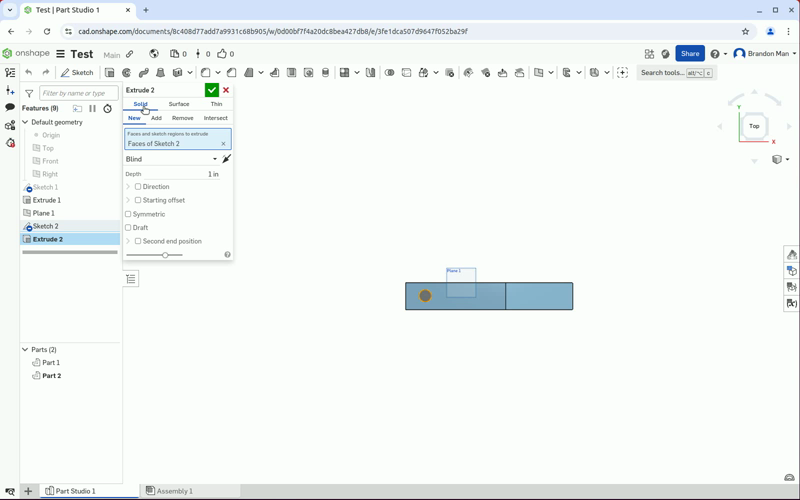
click(143, 106)
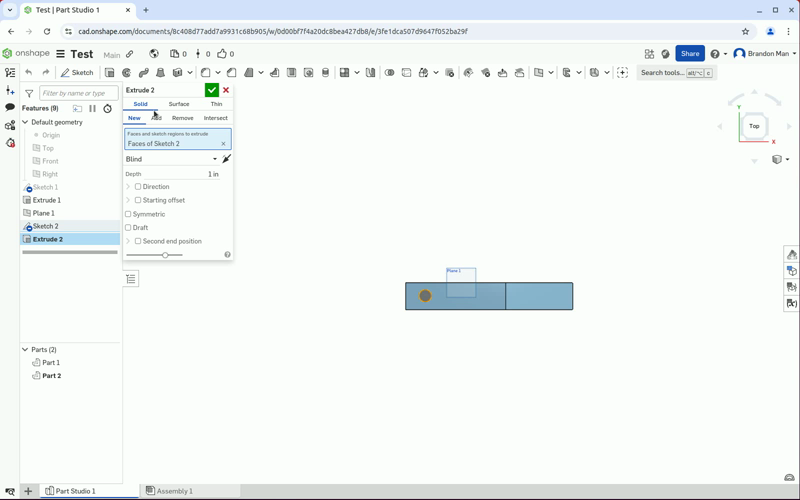
mouse_move(186, 120)
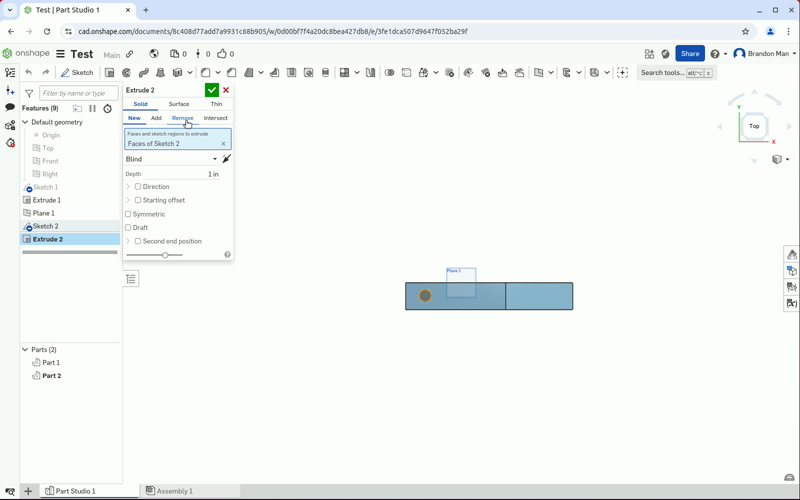
click(186, 120)
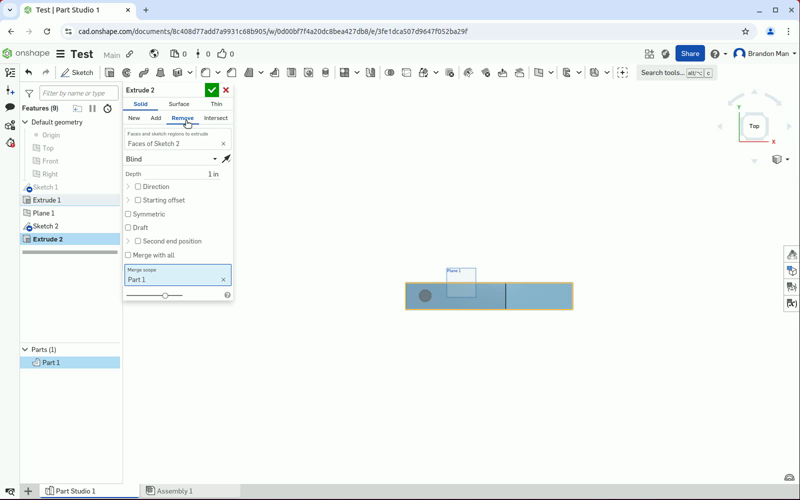
key(tab, 4)
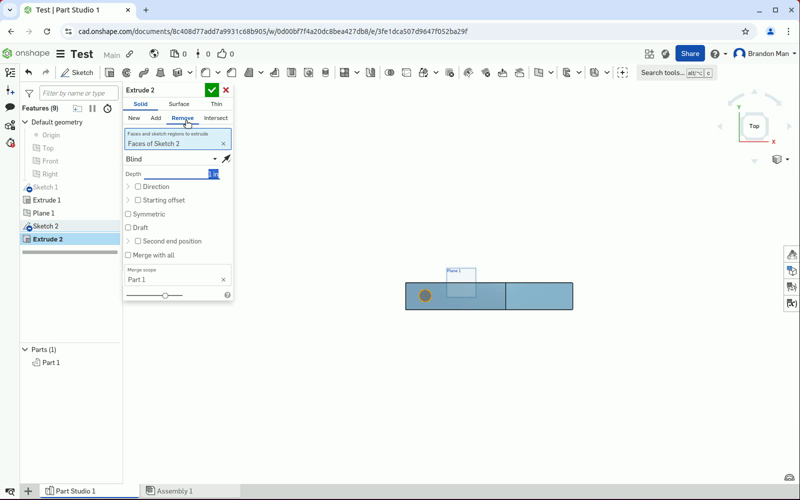
text(11.554)
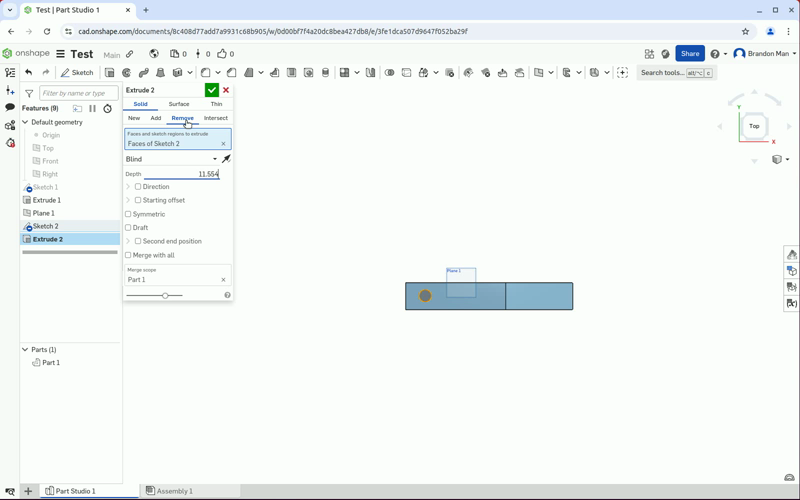
key(tab, 6)
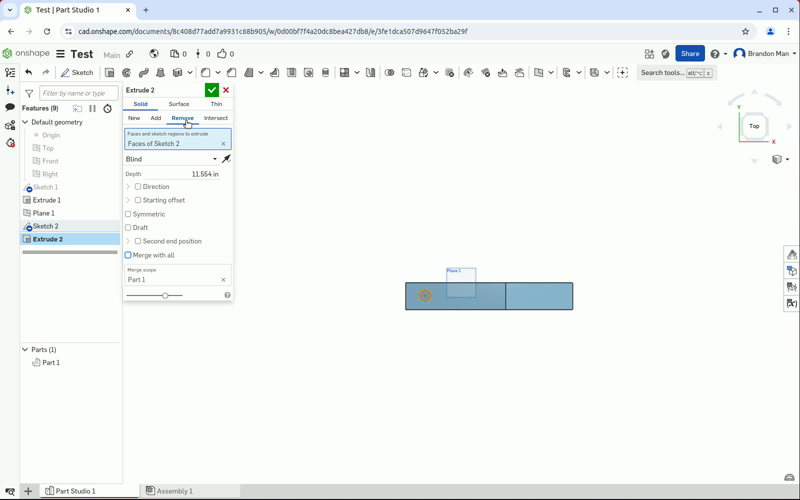
key(space)
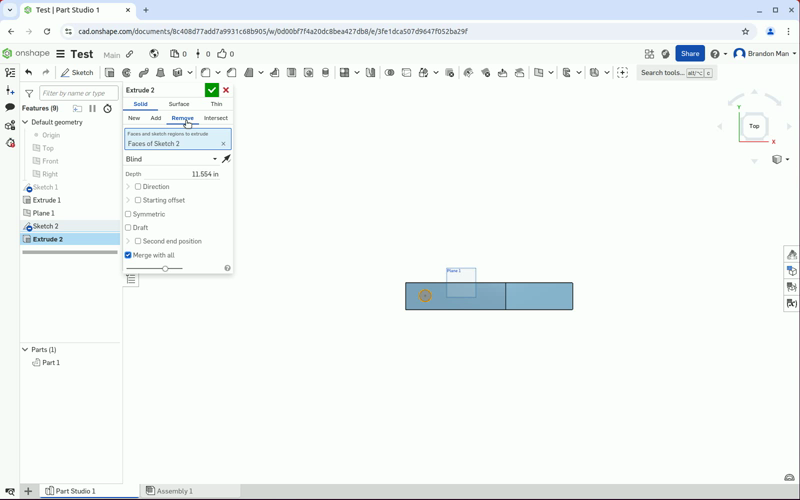
key(enter)
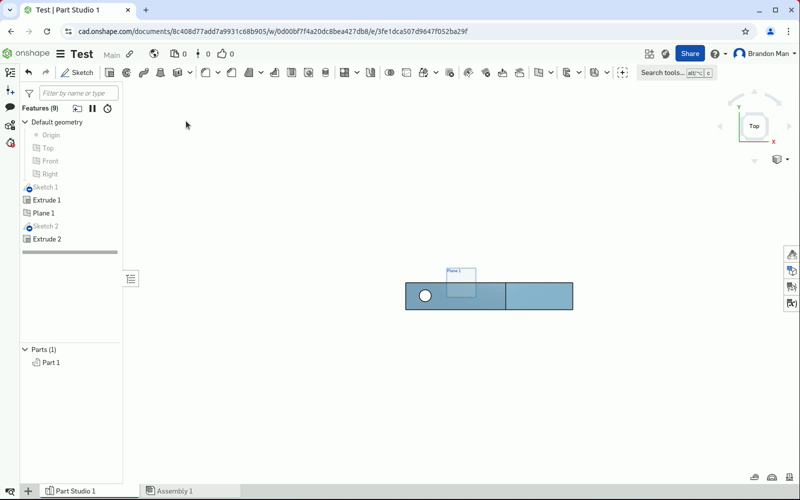
key(shift+h)
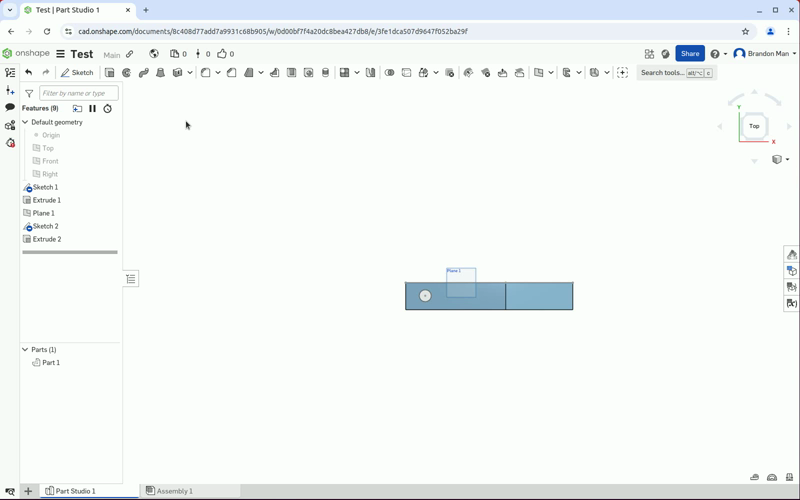
key(shift+h)
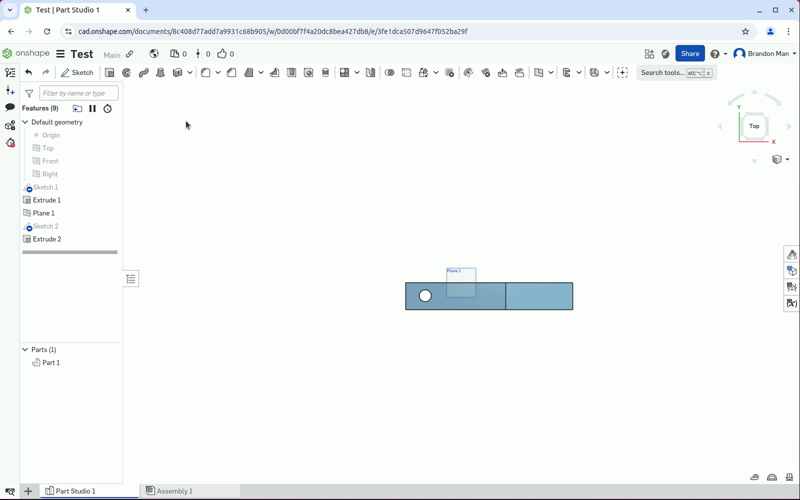
mouse_move(73, 189)
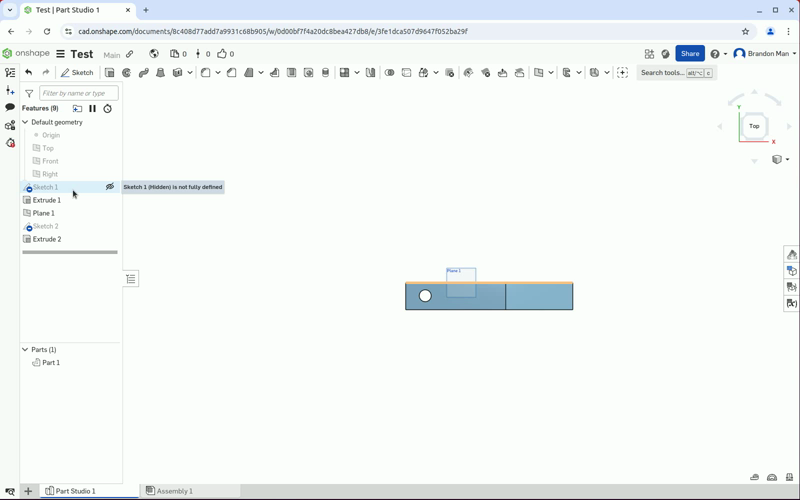
click(73, 189)
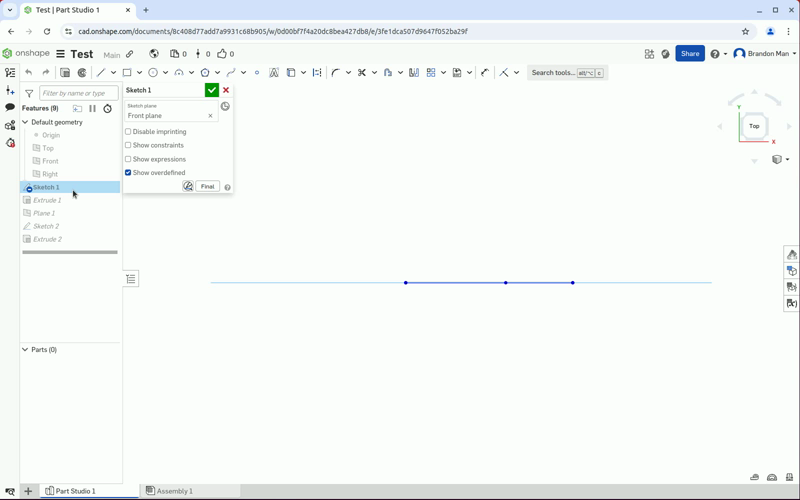
mouse_move(229, 92)
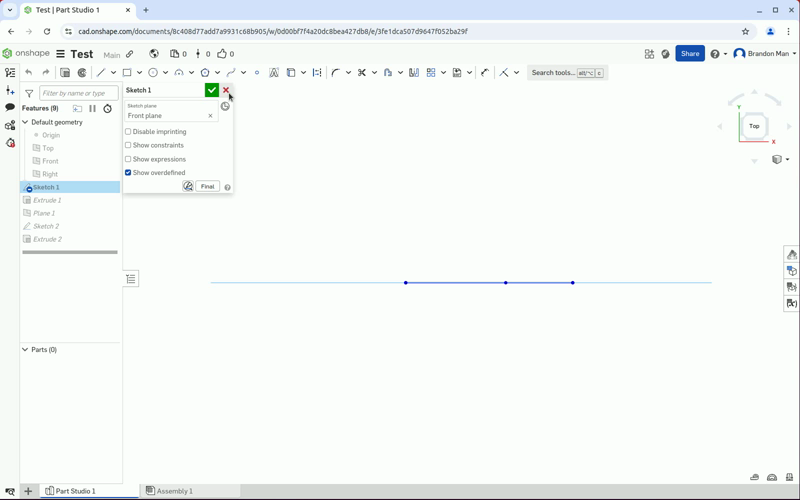
click(229, 92)
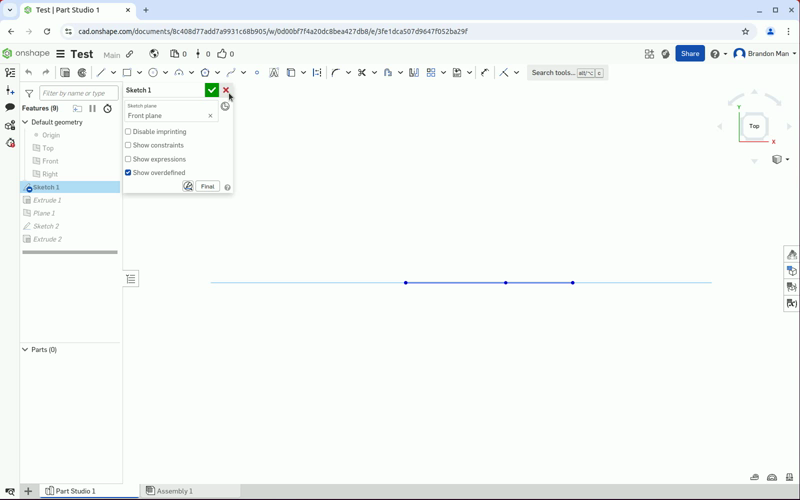
key(shift+s)
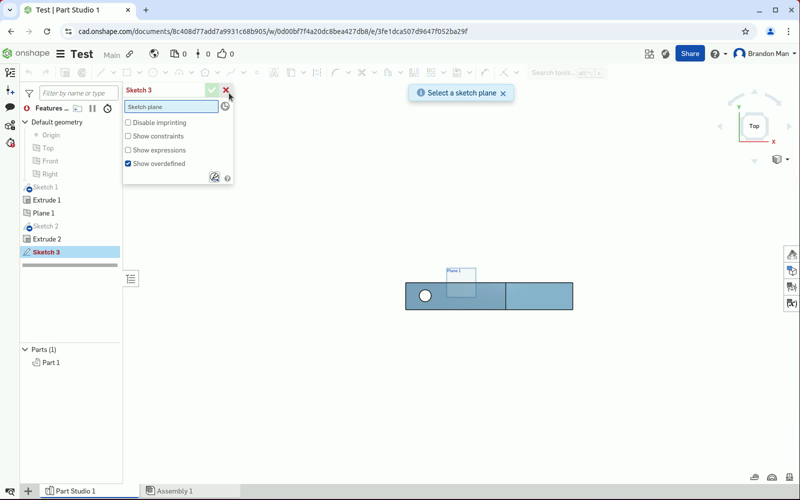
mouse_move(73, 215)
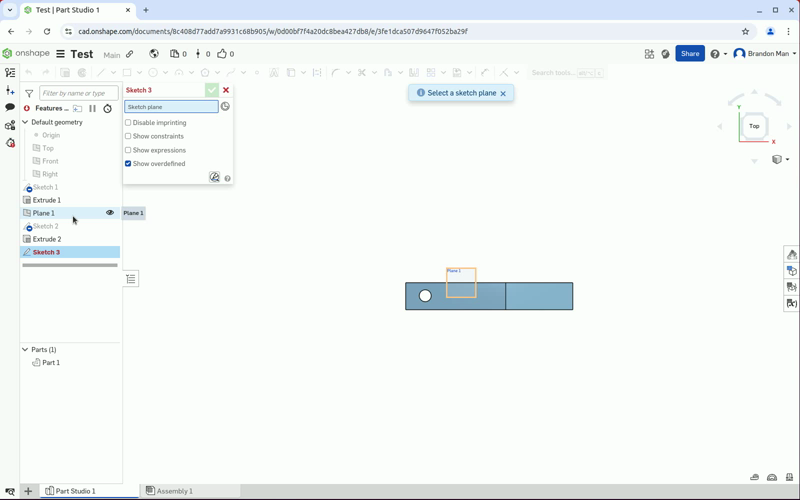
click(73, 215)
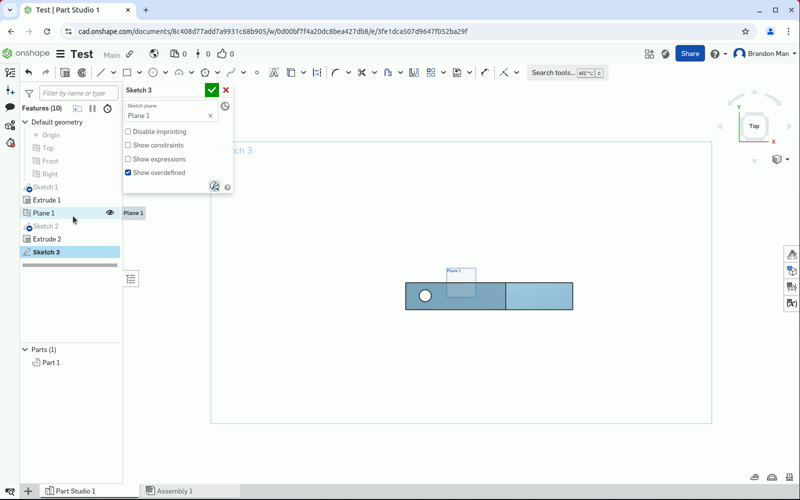
mouse_move(73, 352)
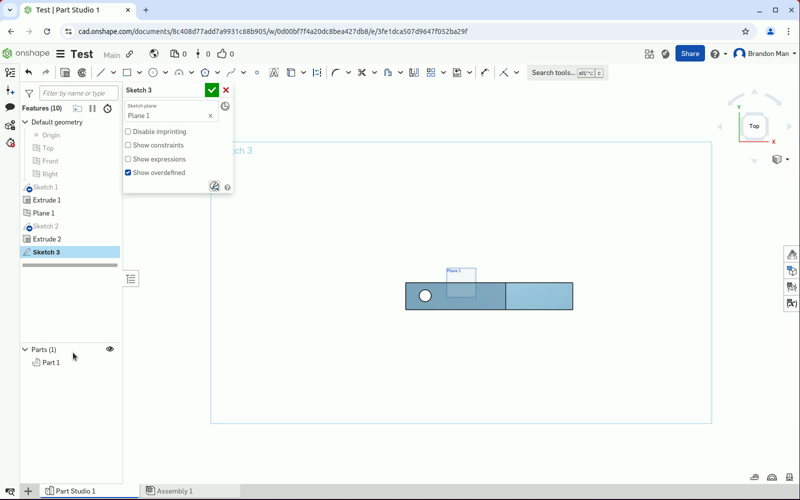
key(y)
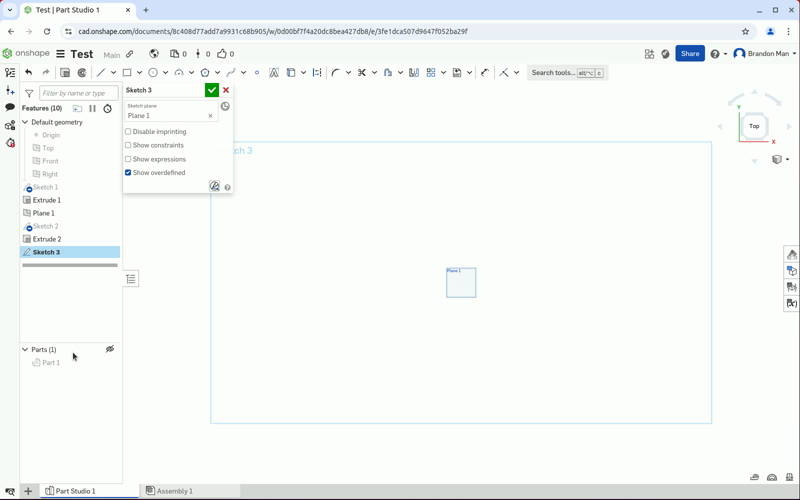
key(c)
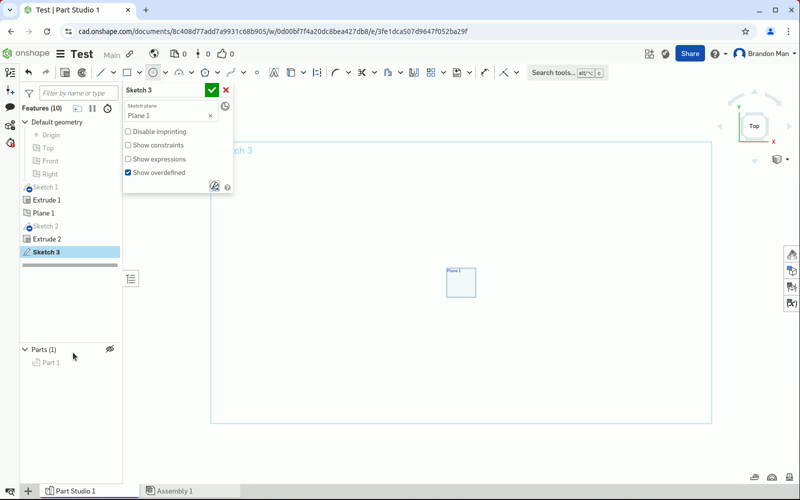
key_down(shift)
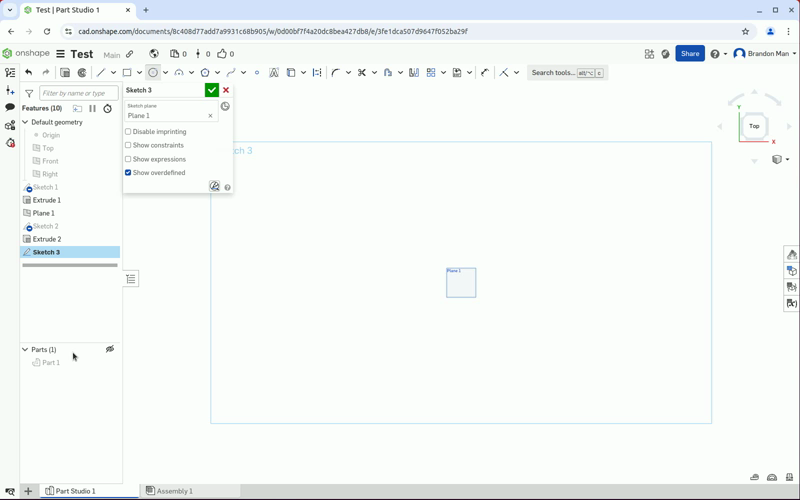
mouse_move(491, 295)
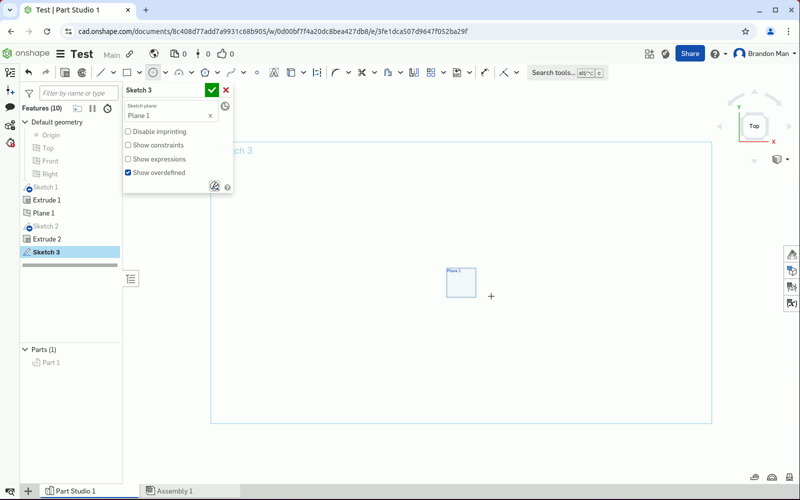
click(491, 295)
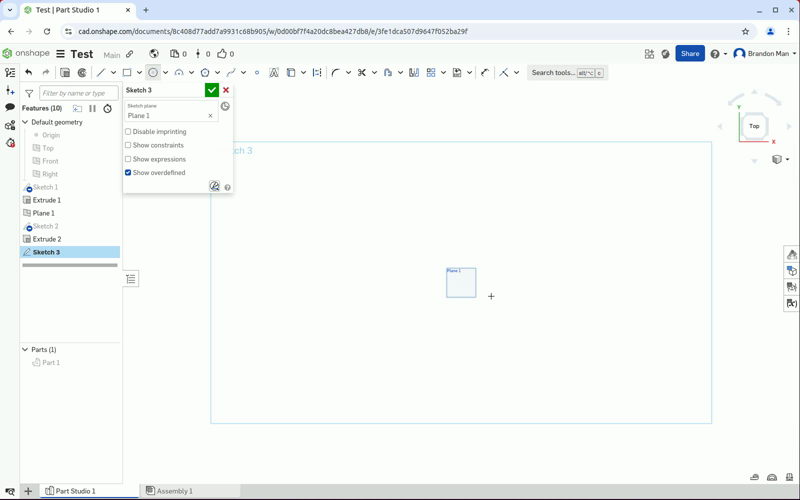
key_up(shift)
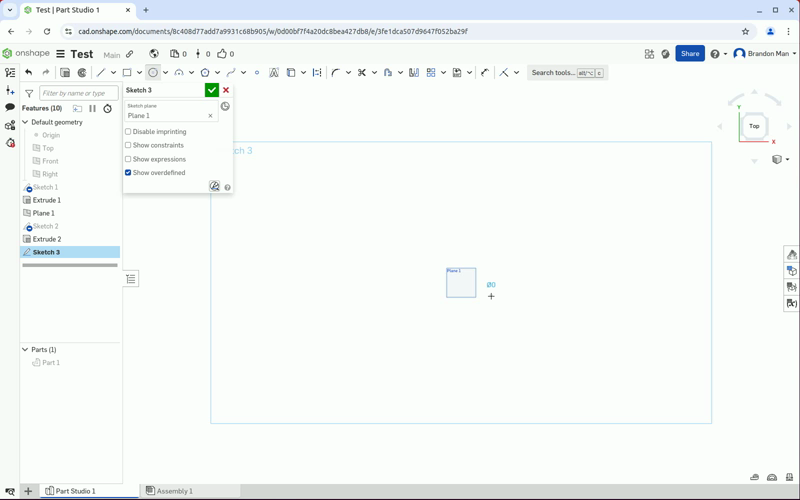
mouse_move(498, 295)
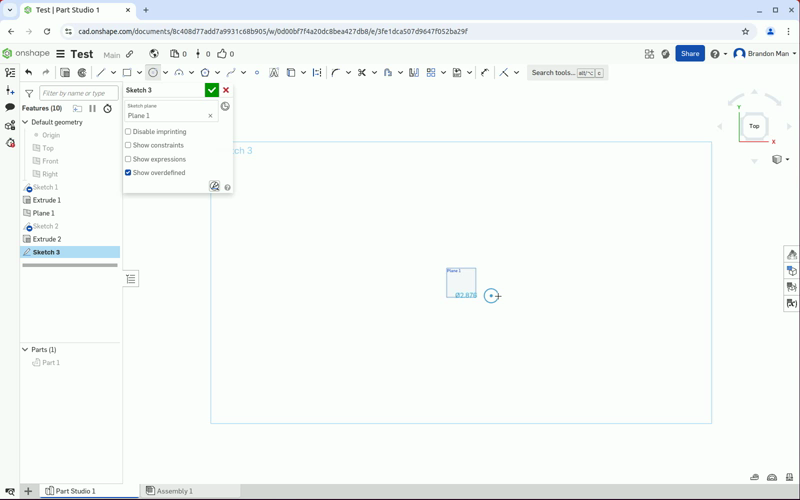
click(498, 295)
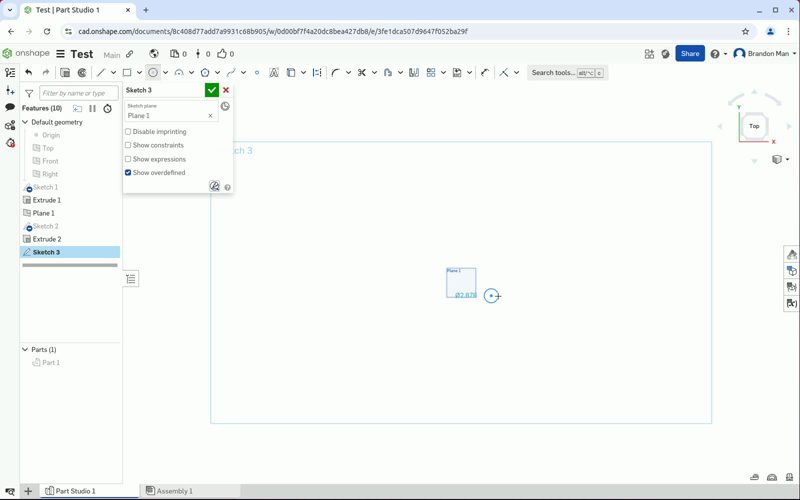
key(esc)
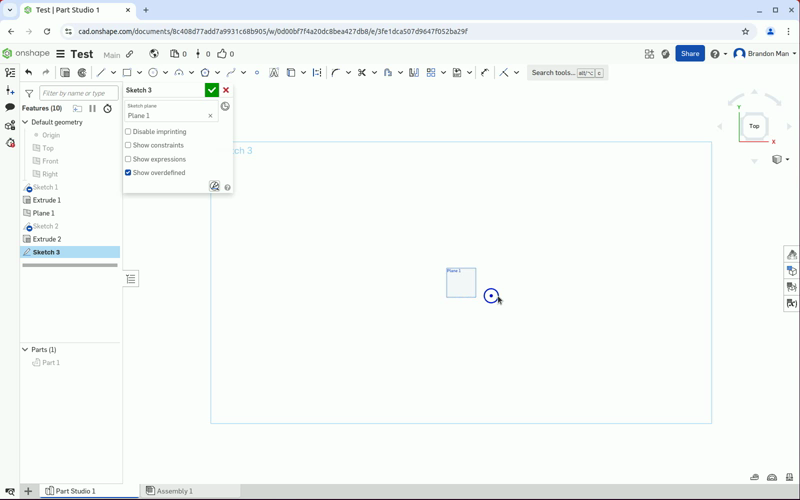
mouse_move(496, 299)
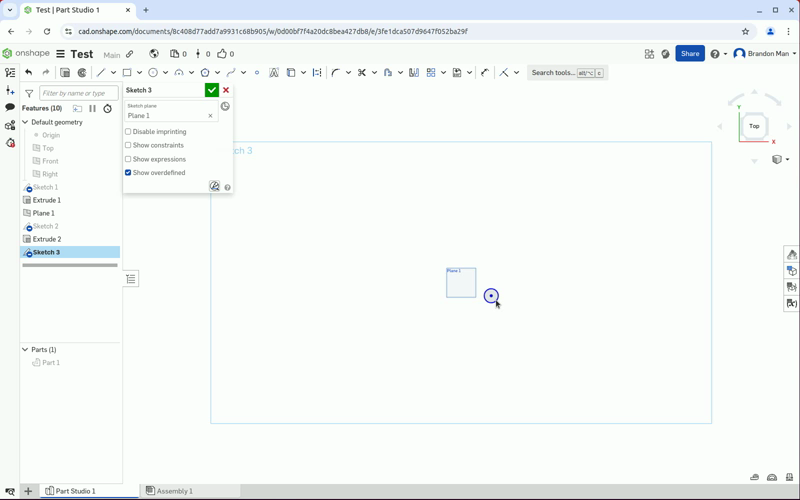
scroll(6)
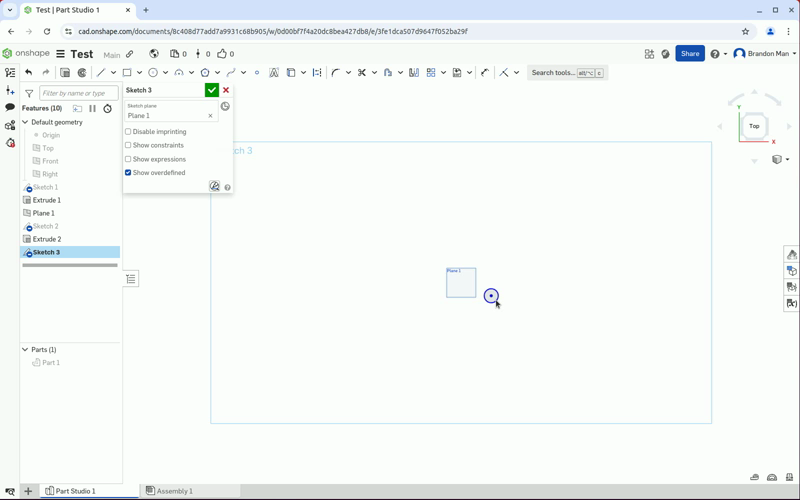
scroll(6)
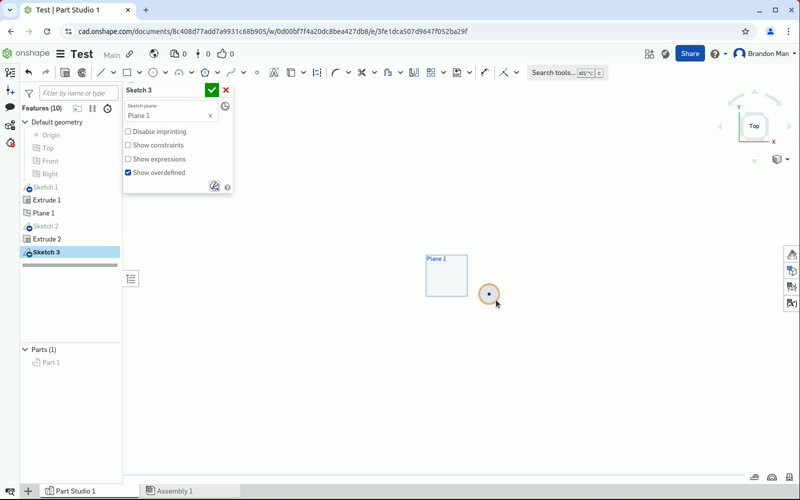
scroll(6)
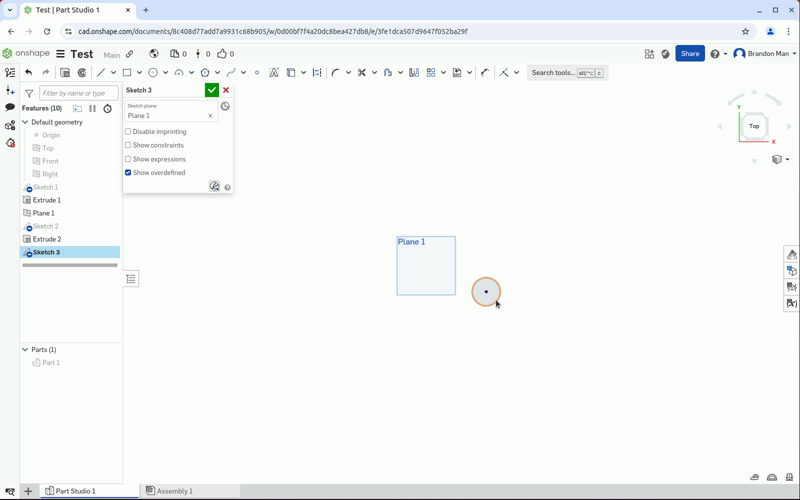
scroll(6)
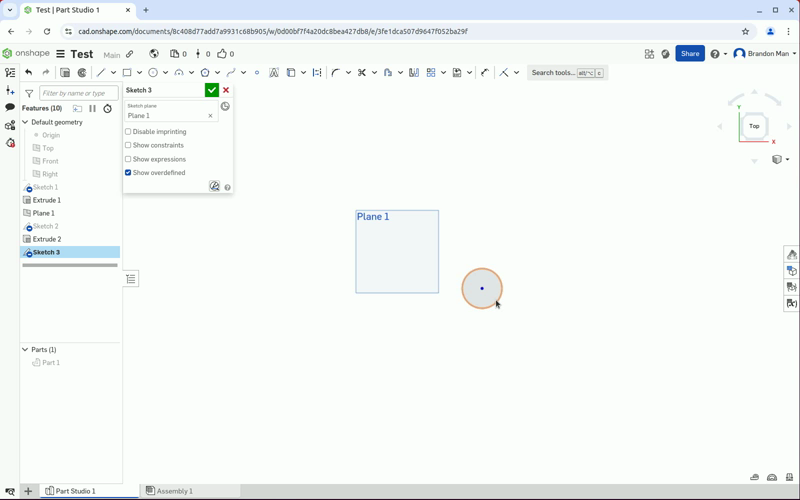
scroll(6)
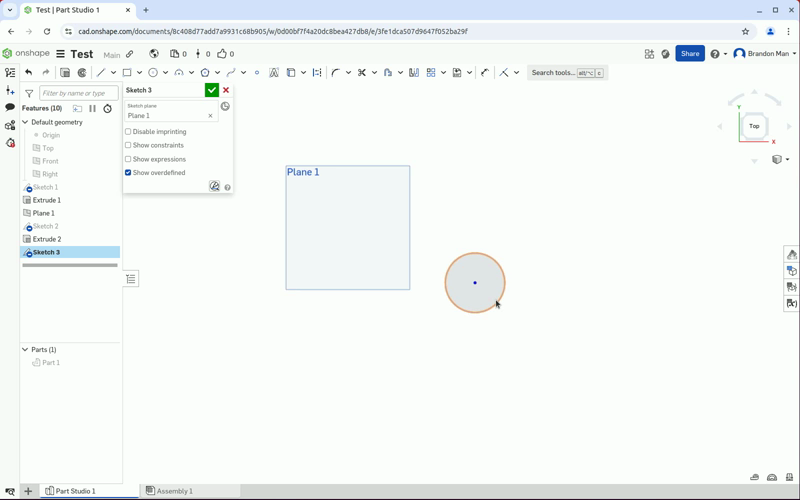
scroll(6)
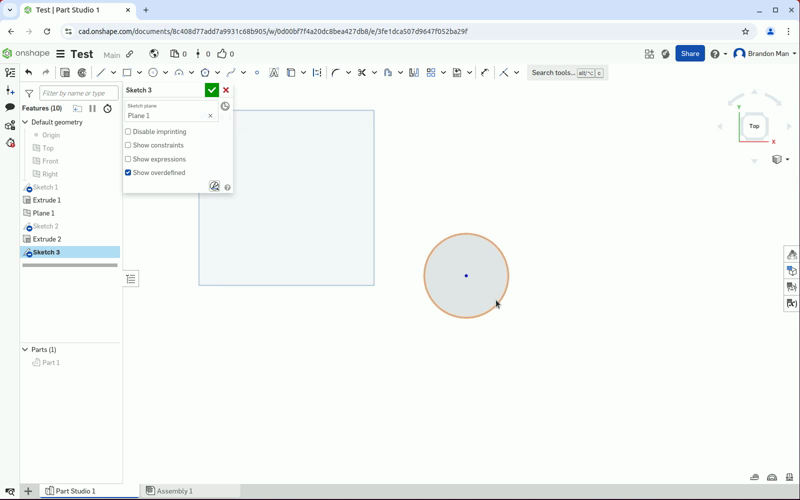
scroll(6)
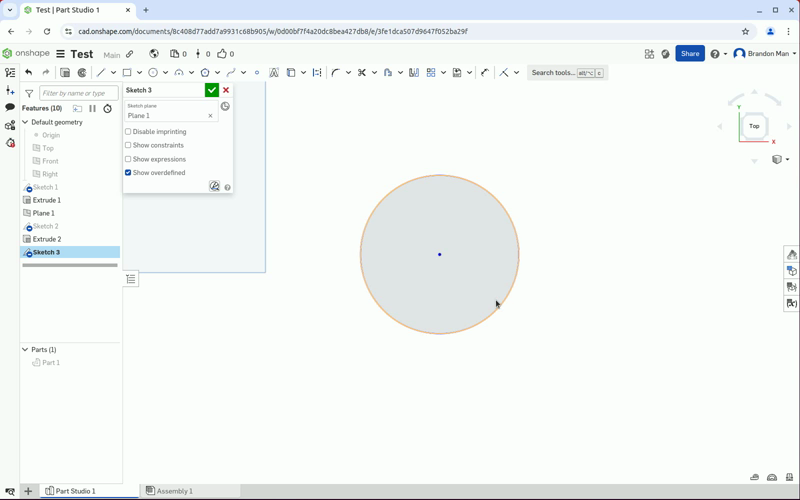
click(496, 299)
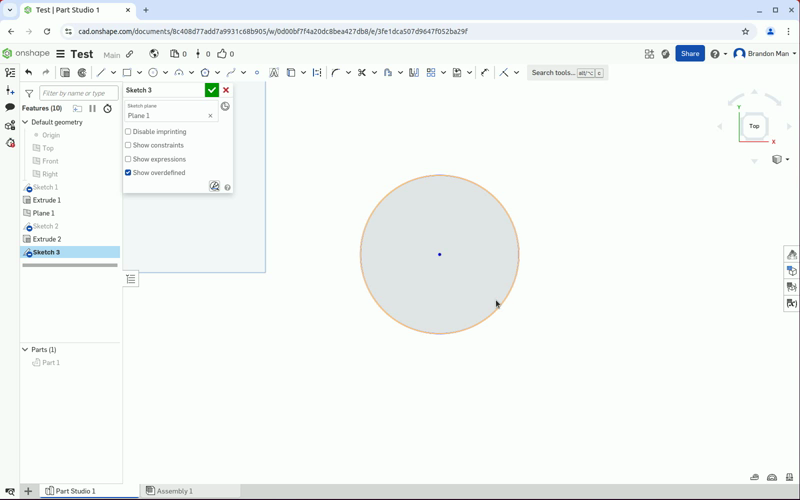
scroll(-6)
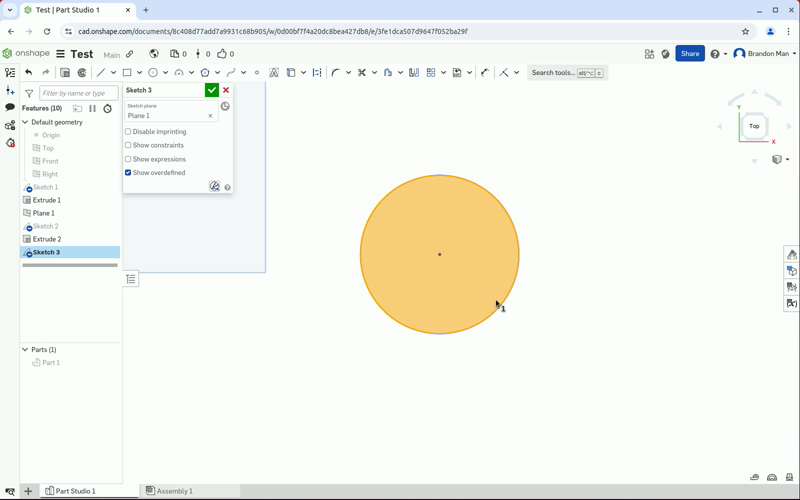
scroll(-6)
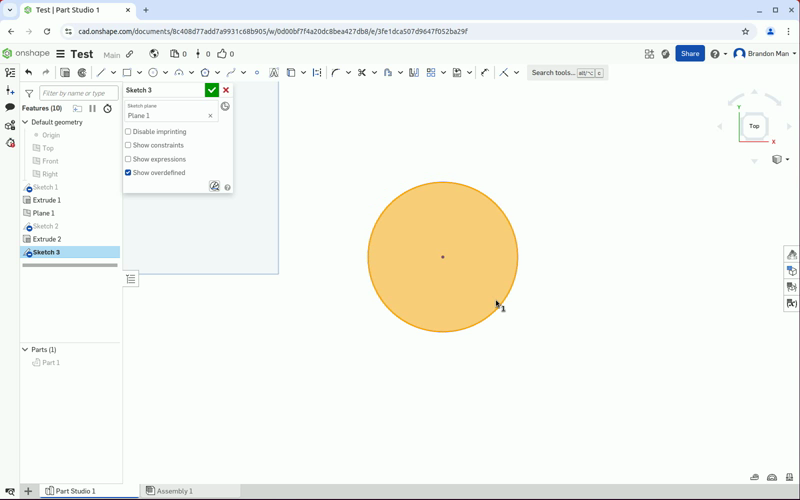
scroll(-6)
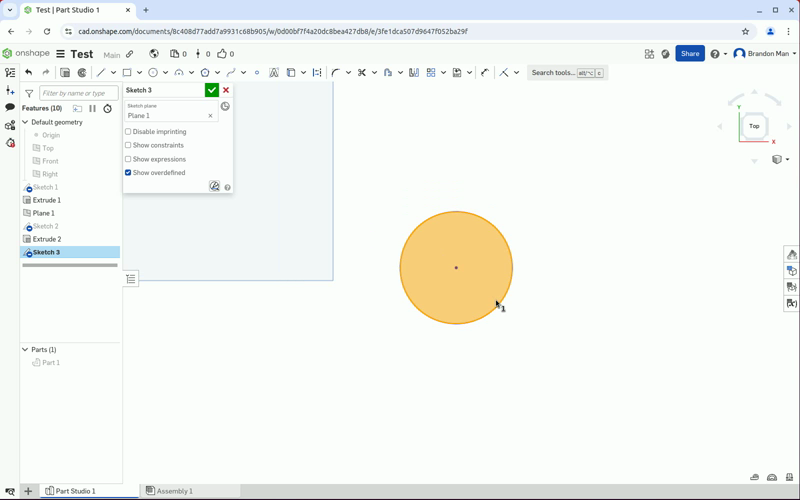
scroll(-6)
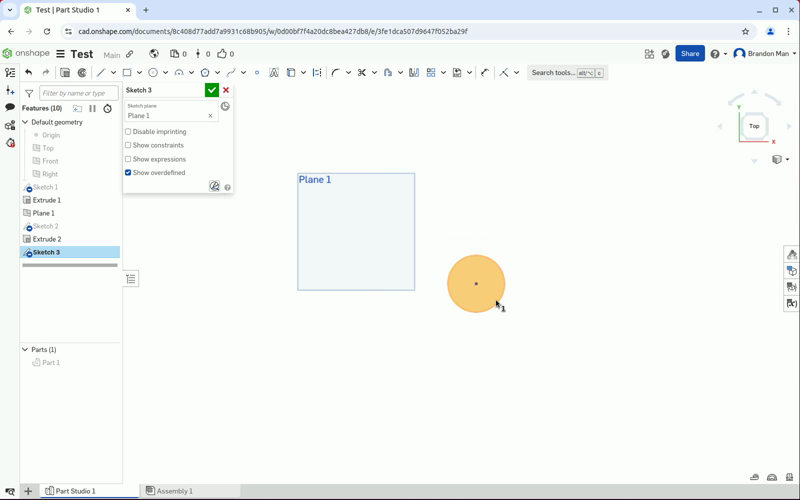
scroll(-6)
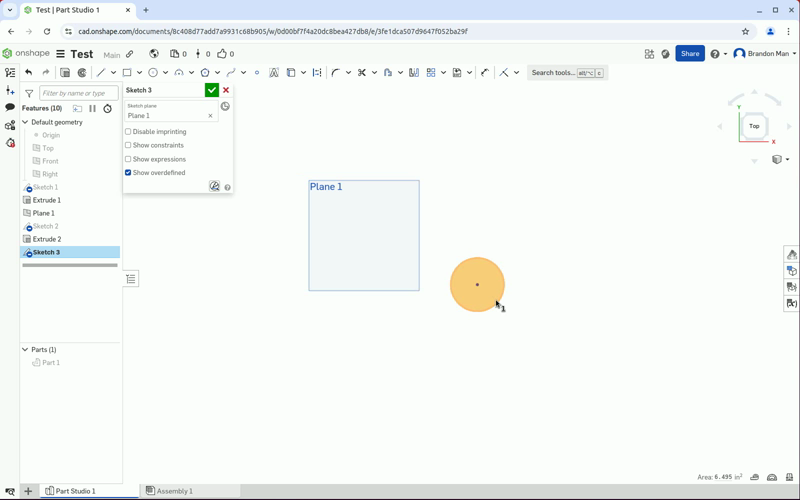
scroll(-6)
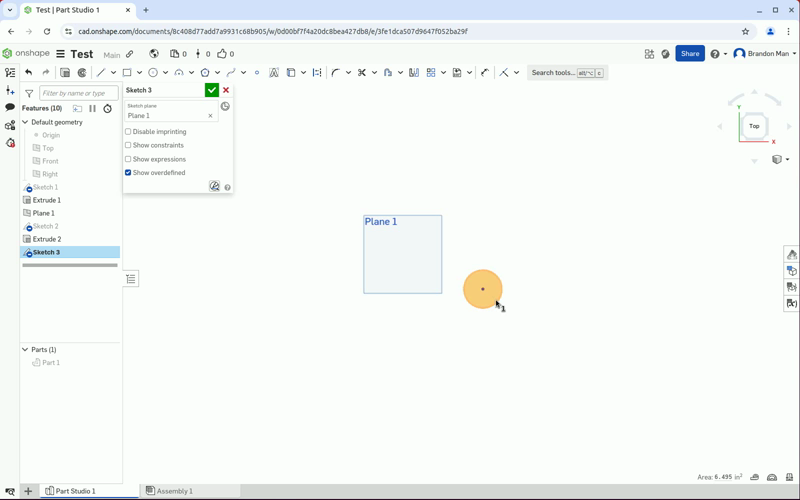
scroll(-6)
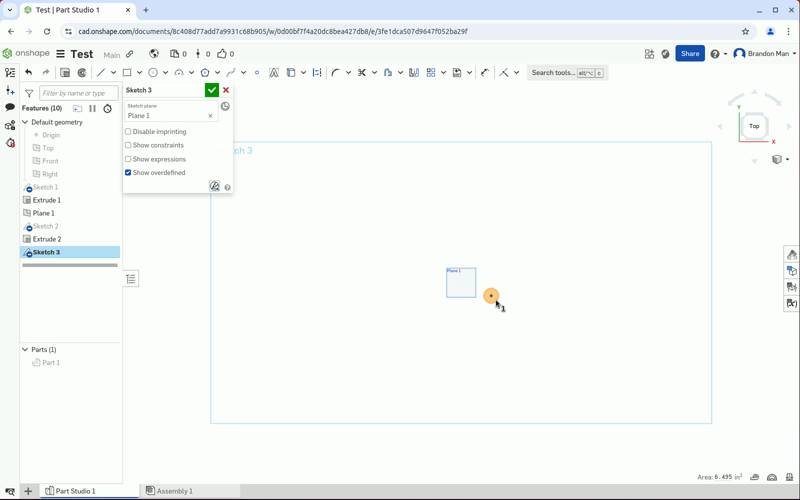
mouse_move(73, 352)
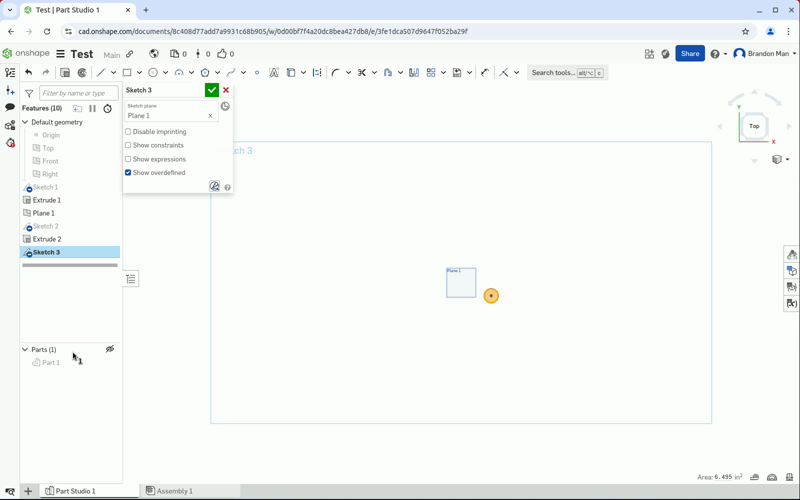
key(shift+y)
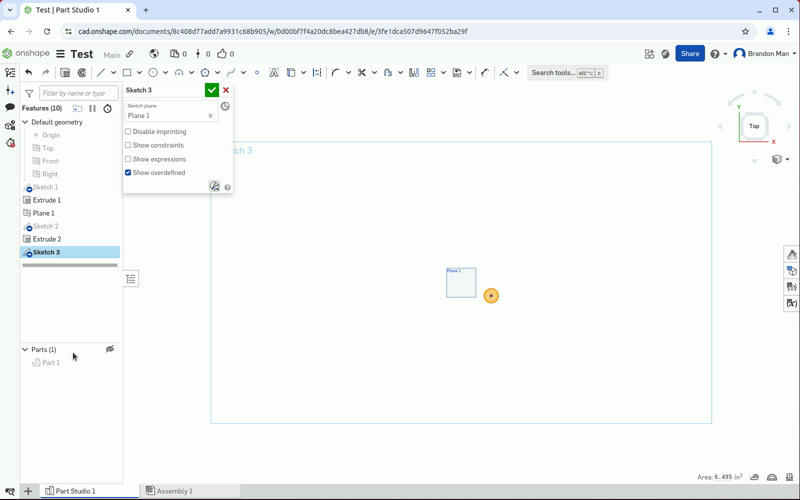
key(shift+e)
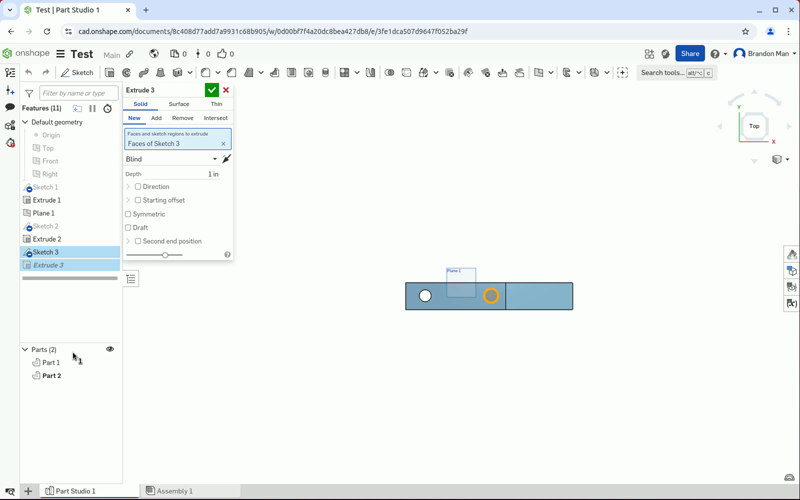
mouse_move(143, 106)
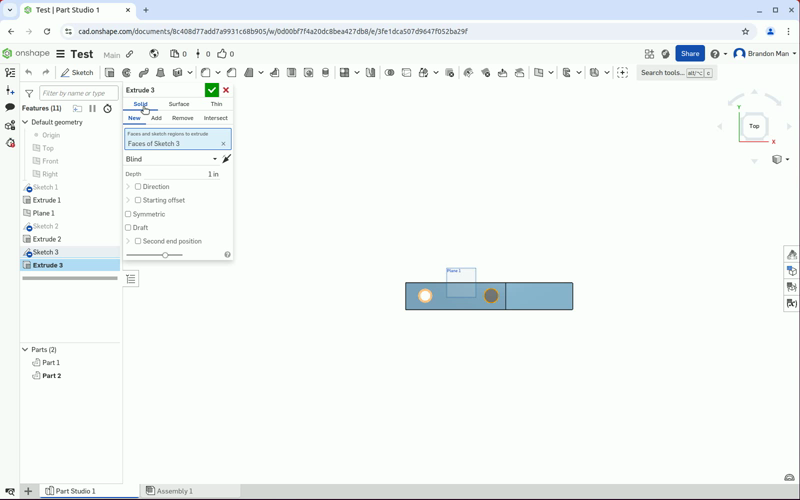
click(143, 106)
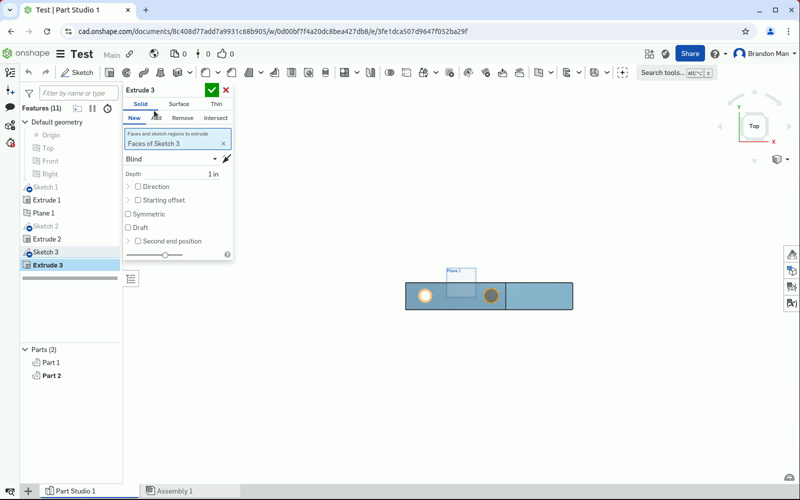
mouse_move(186, 120)
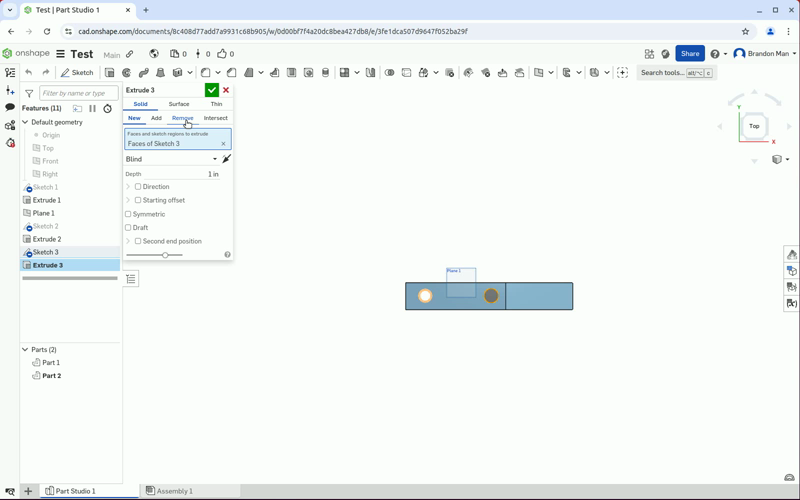
click(186, 120)
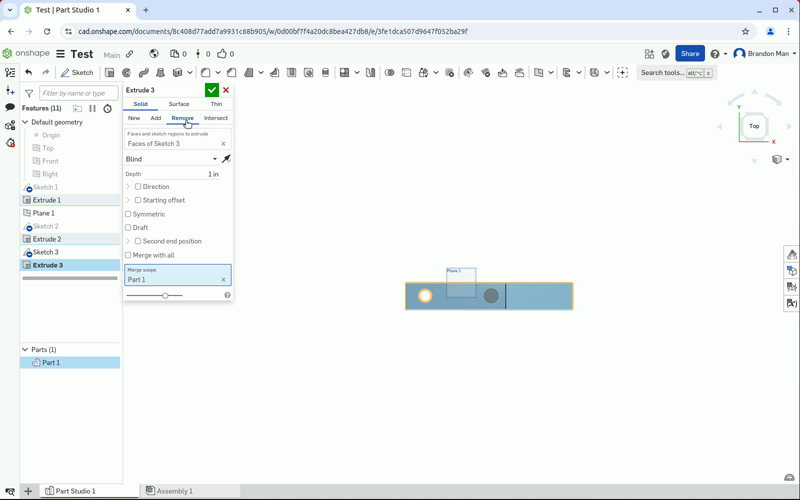
key(tab, 4)
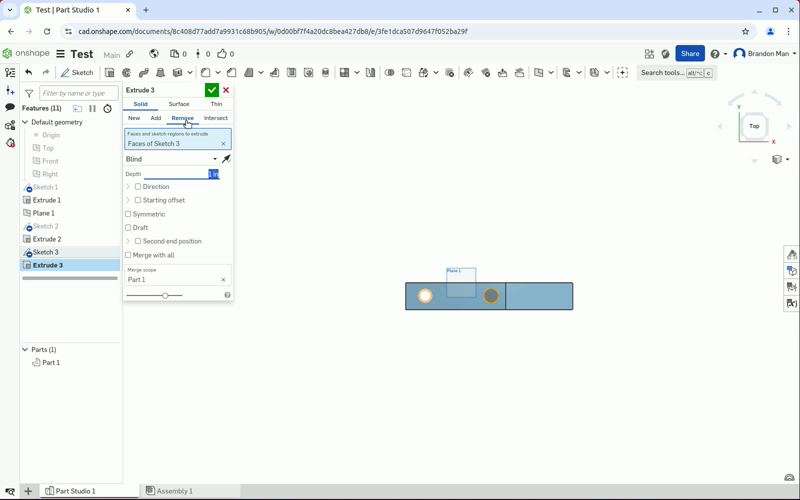
text(11.554)
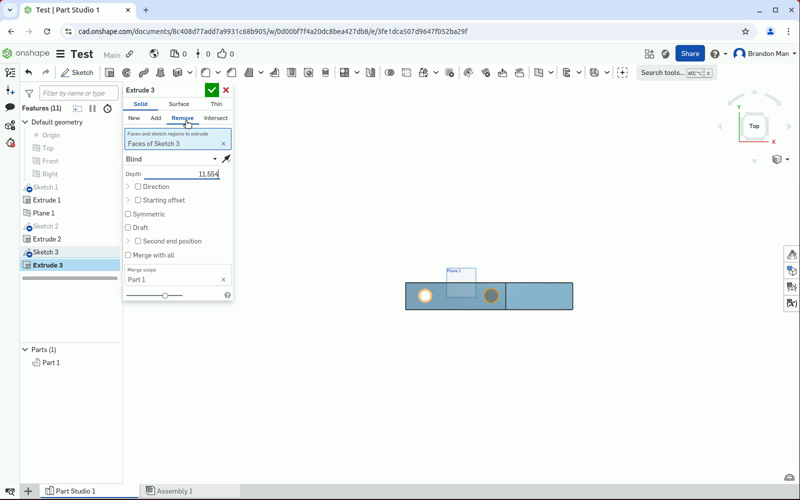
key(tab, 6)
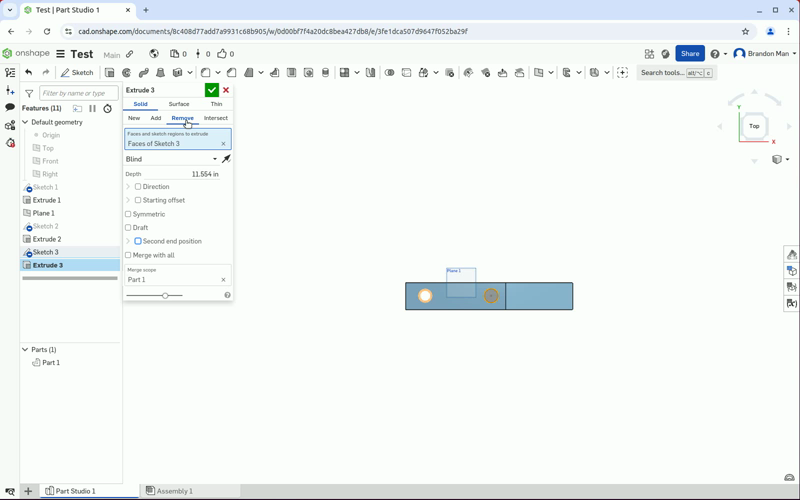
key(space)
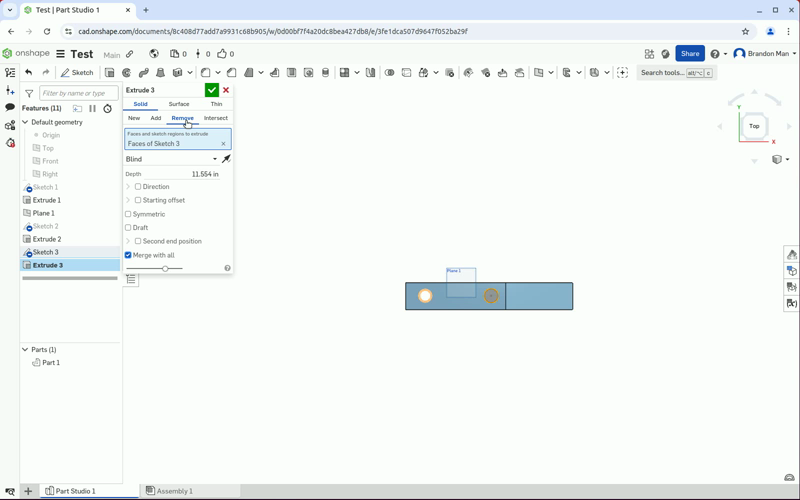
key(enter)
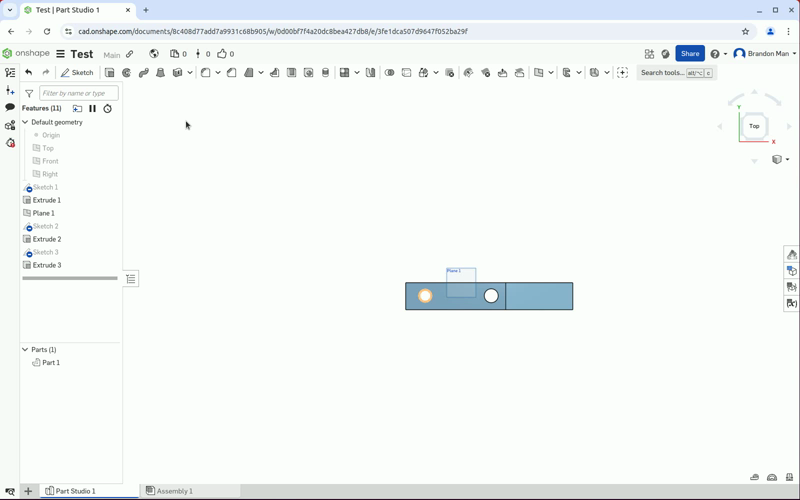
key(shift+h)
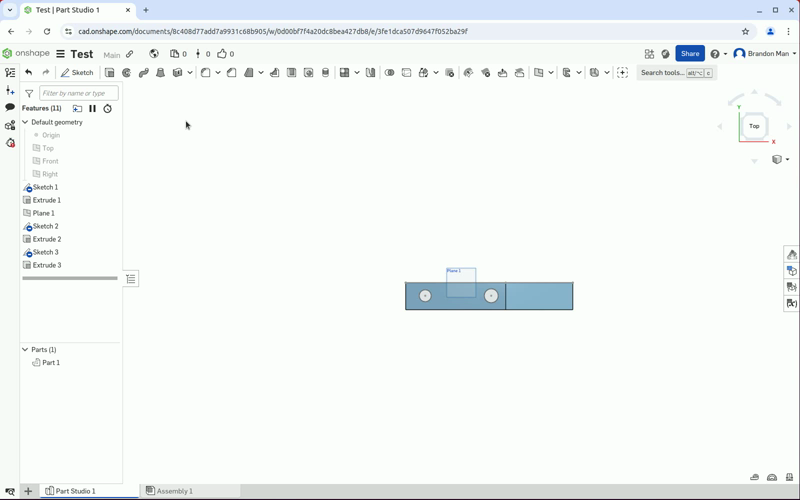
key(shift+h)
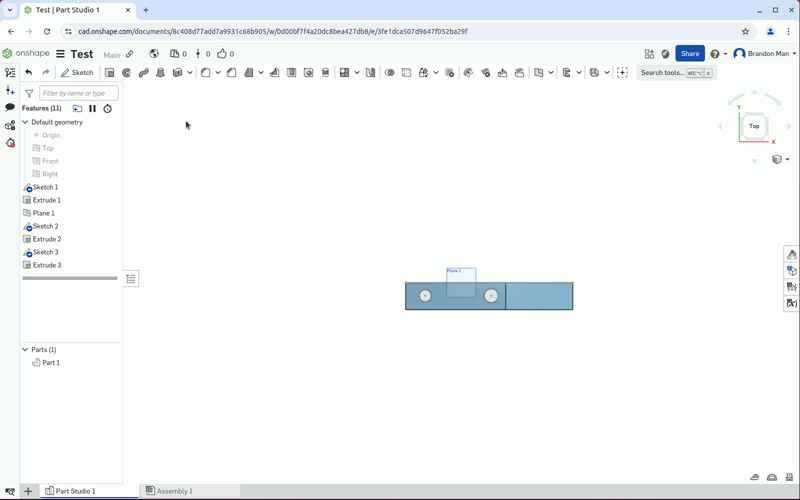
key(shift+7)
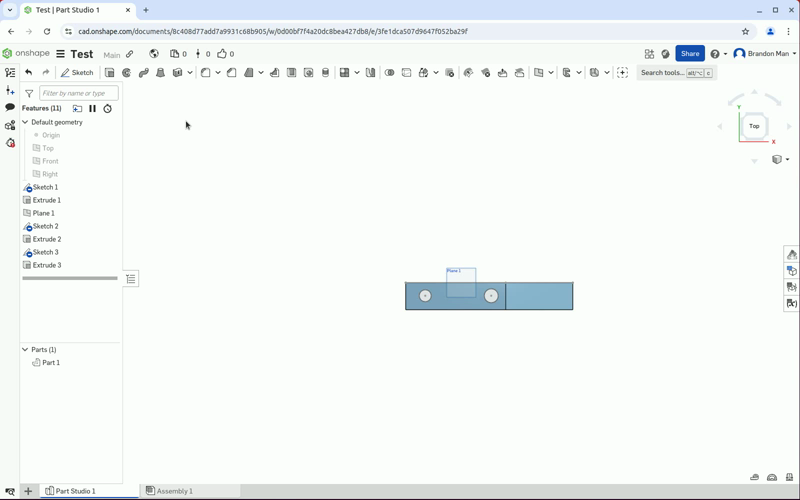
key(up, 3)
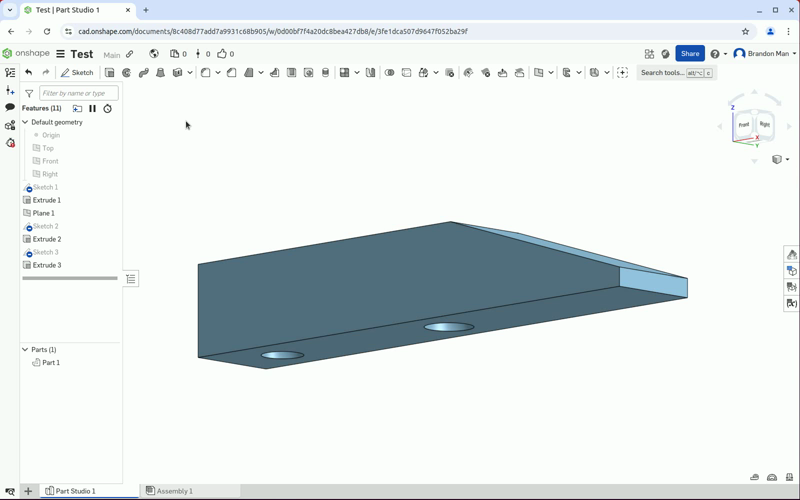
key(left, 3)
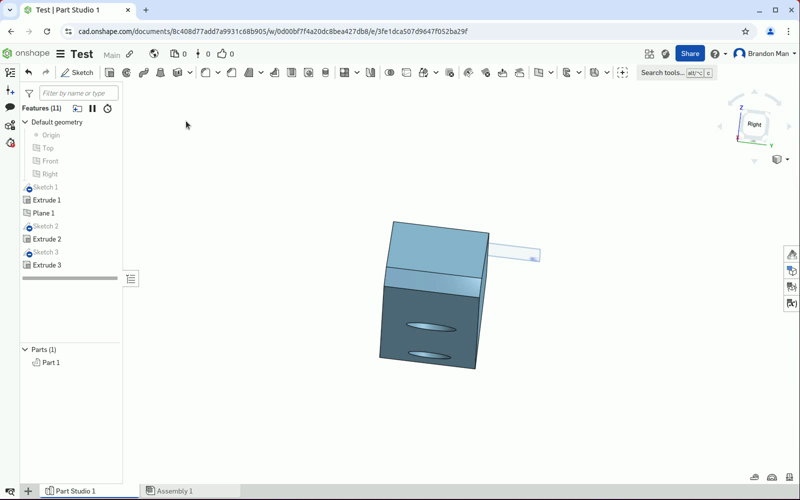
key(right, 3)
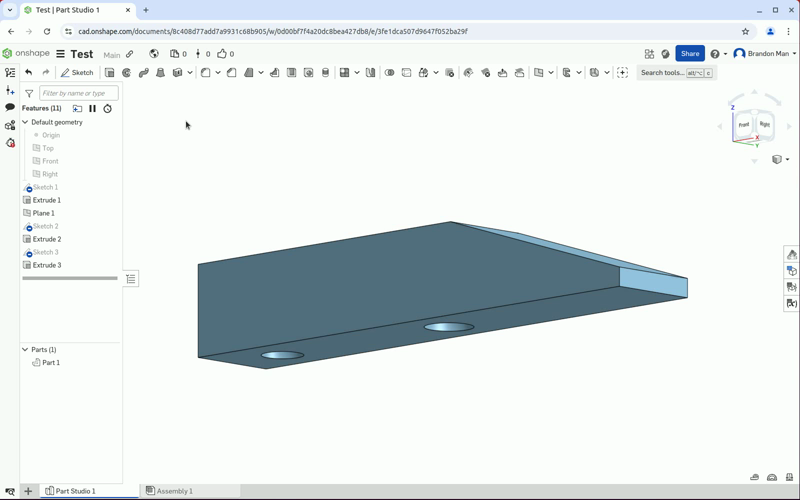
key(down, 3)
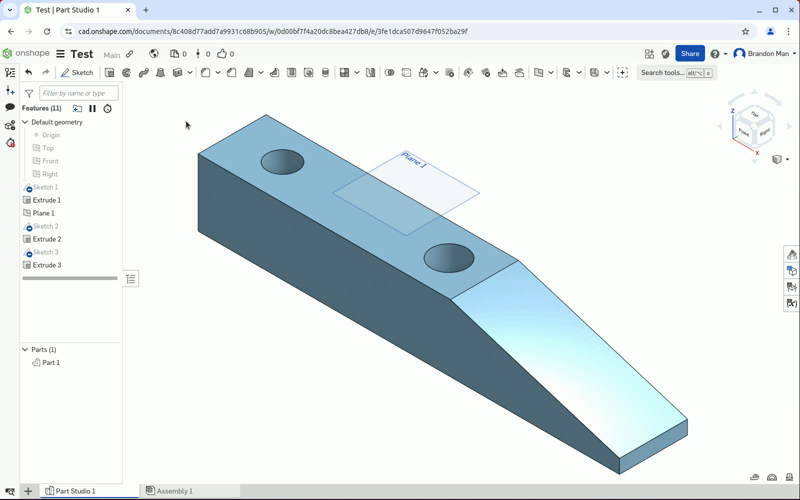
mouse_move(73, 189)
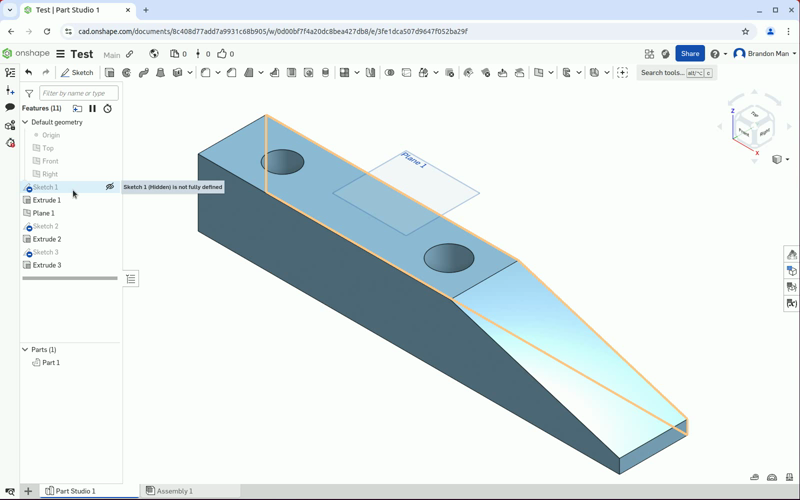
click(73, 189)